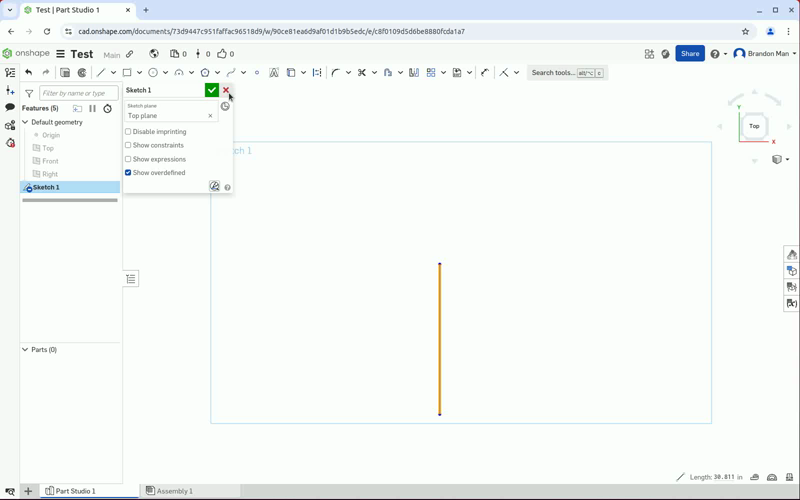
key(shift+h)
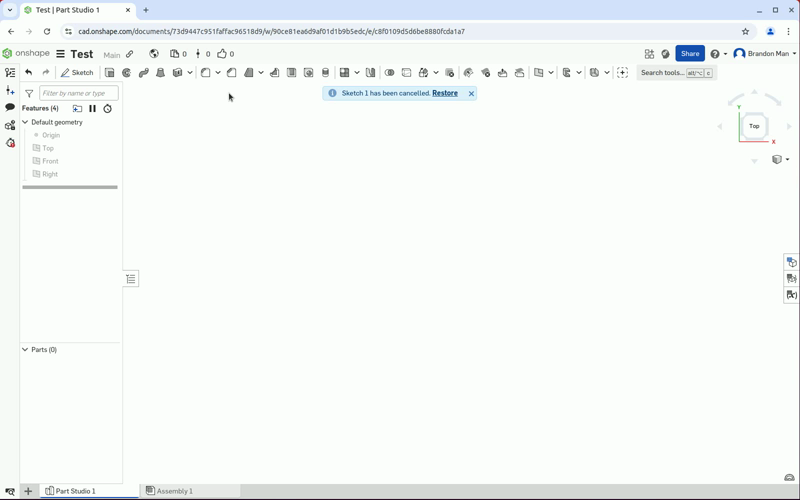
mouse_move(73, 352)
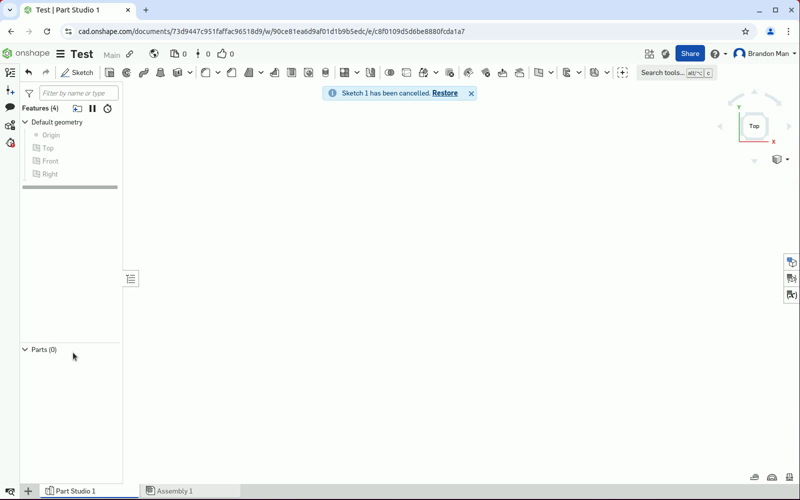
key(y)
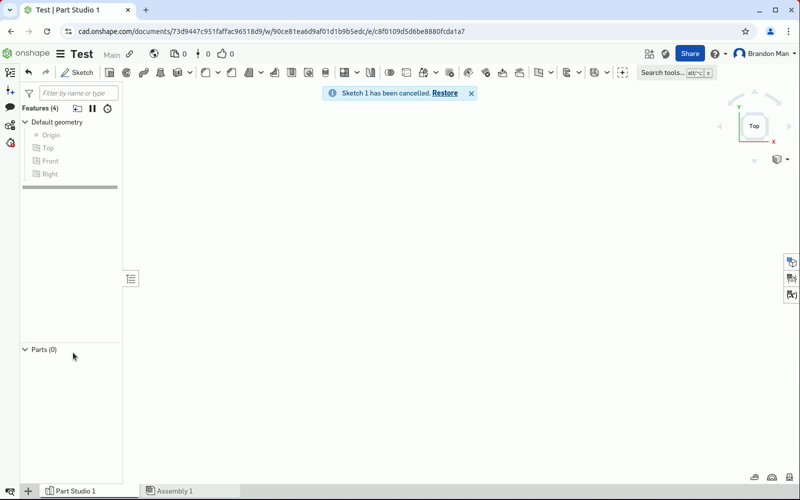
key(shift+p)
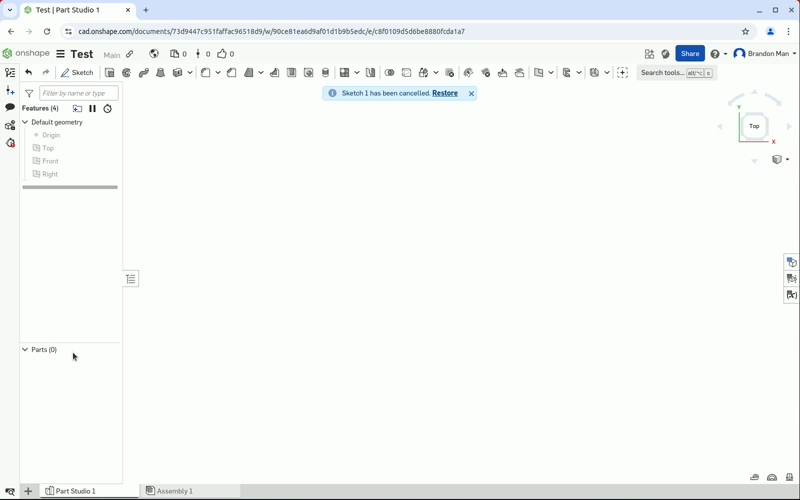
key(space)
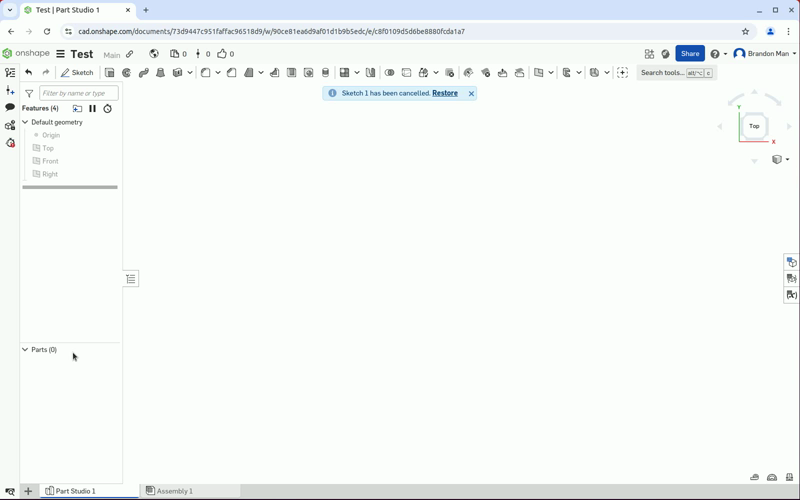
key_down(shift)
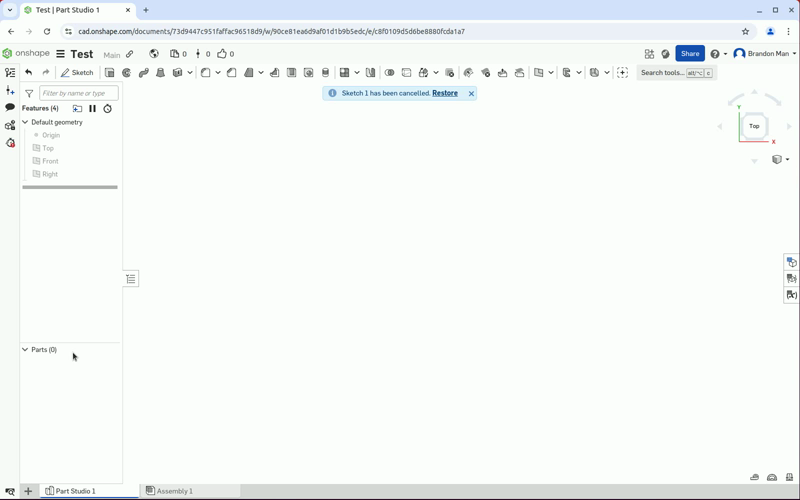
key(up)
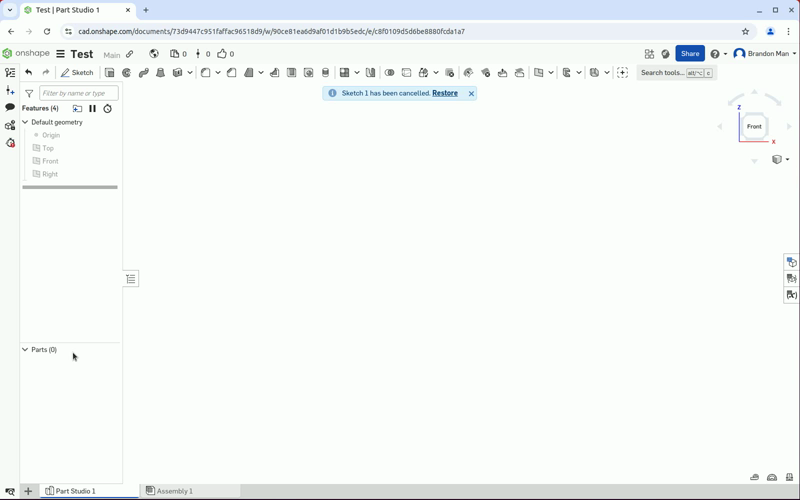
key_up(shift)
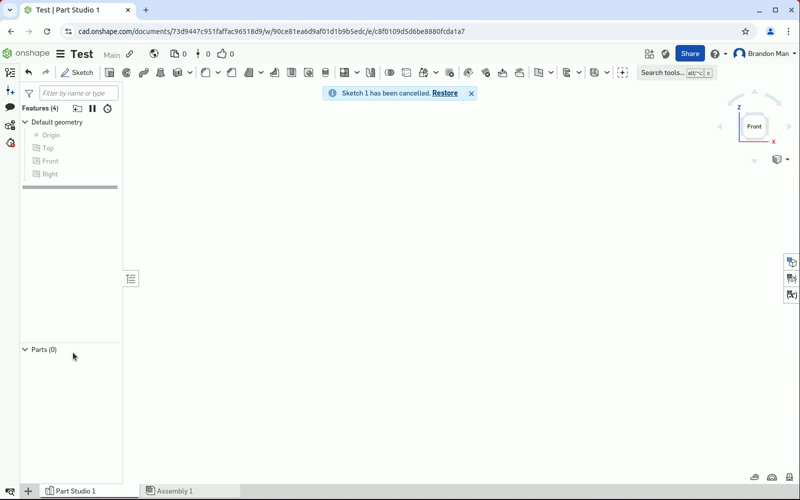
mouse_move(73, 352)
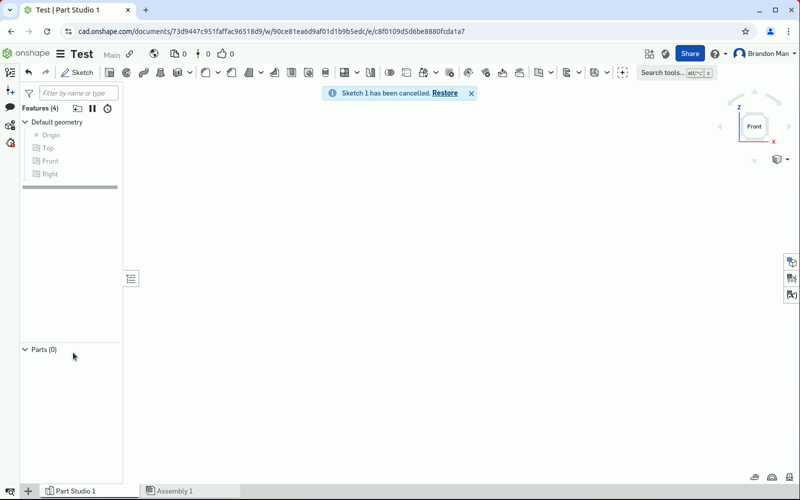
key(shift+y)
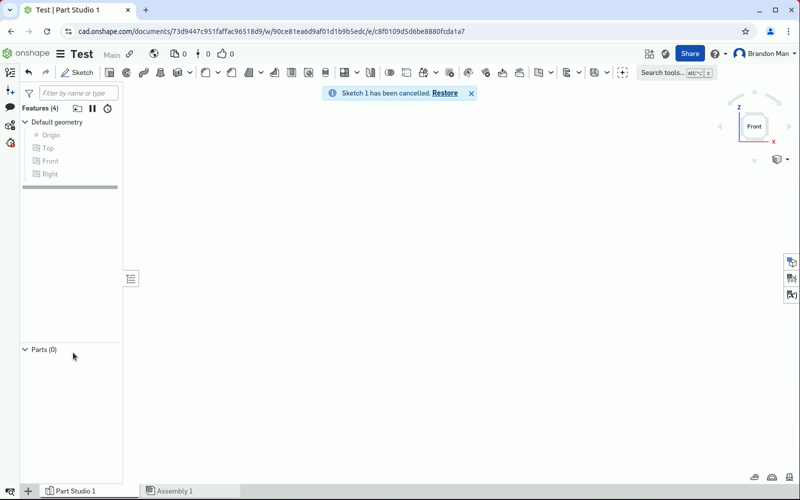
key(shift+s)
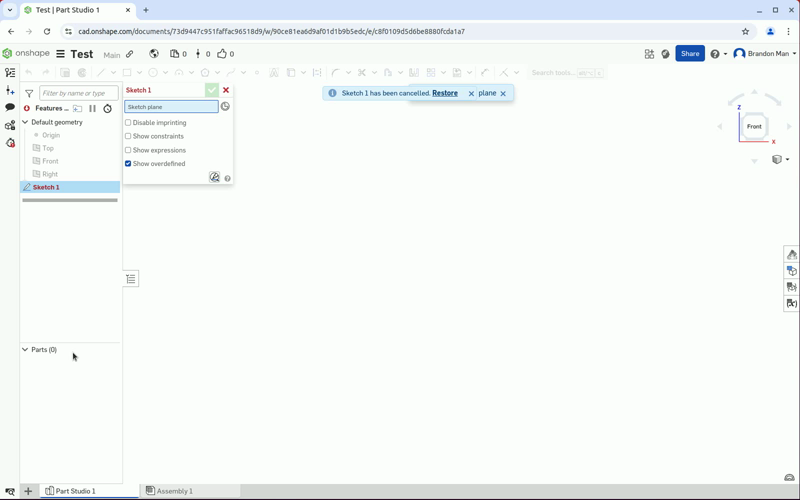
mouse_move(73, 163)
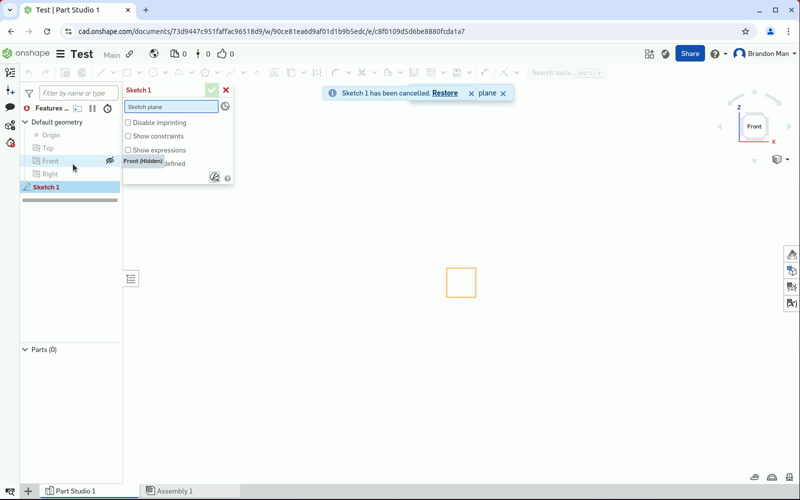
click(73, 163)
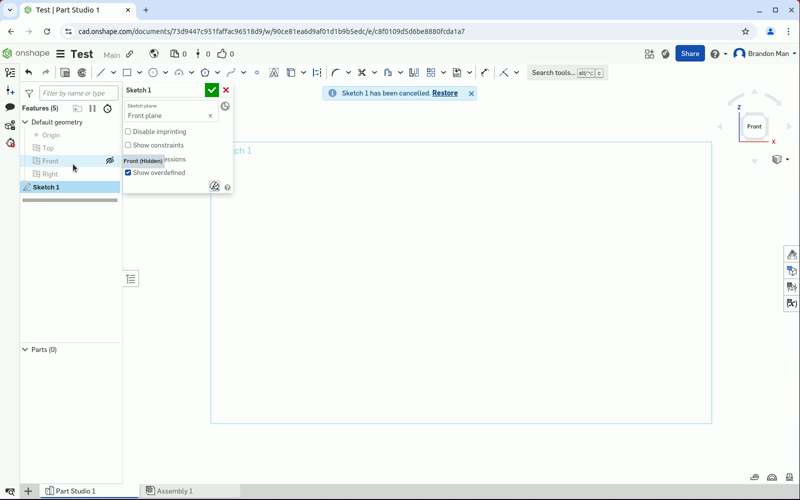
mouse_move(73, 352)
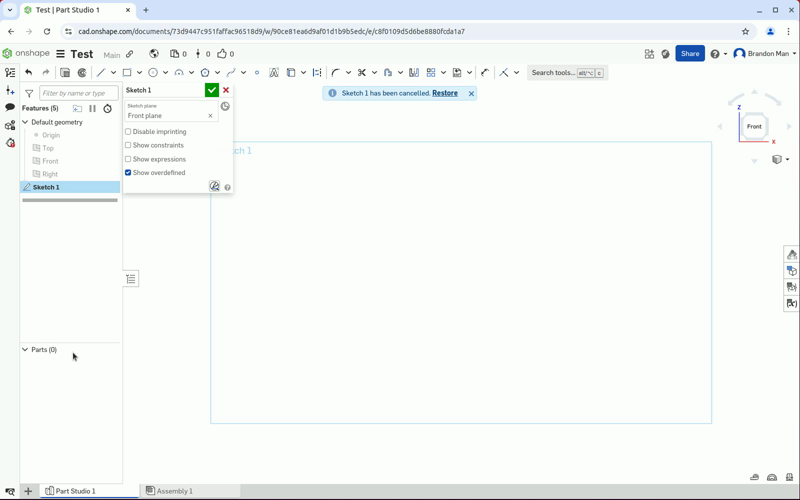
key(y)
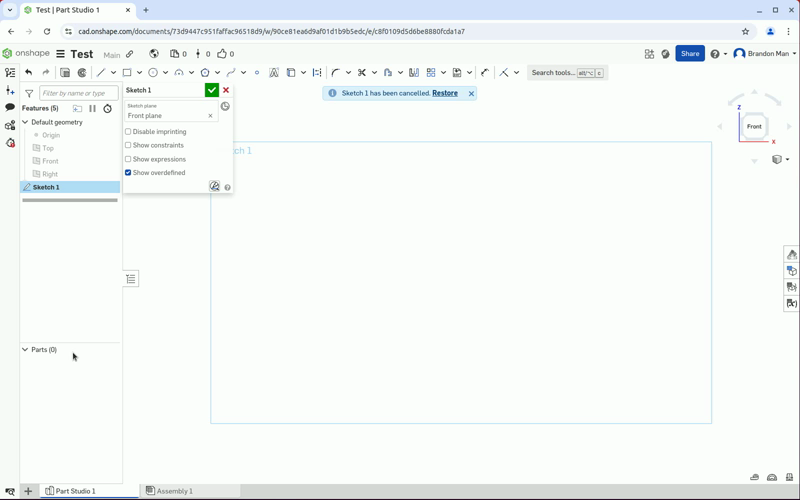
key(l)
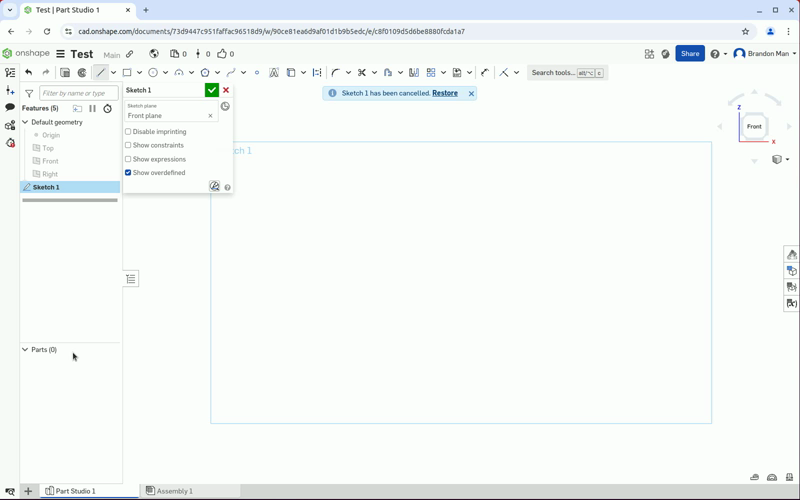
key_down(shift)
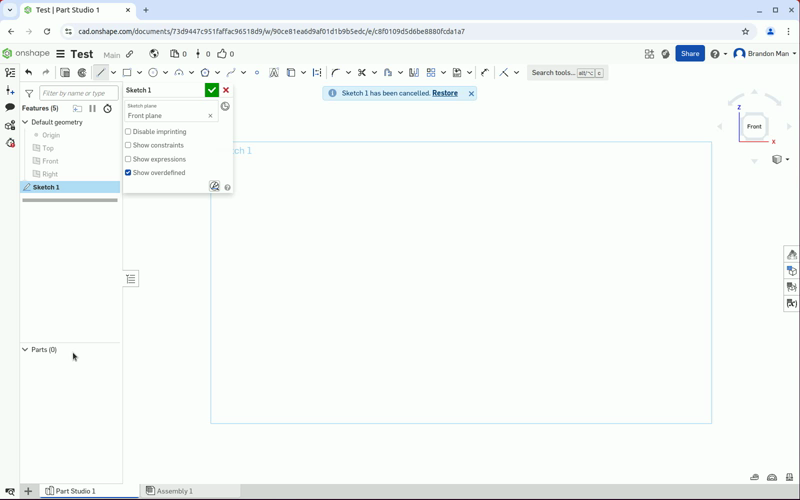
mouse_move(460, 282)
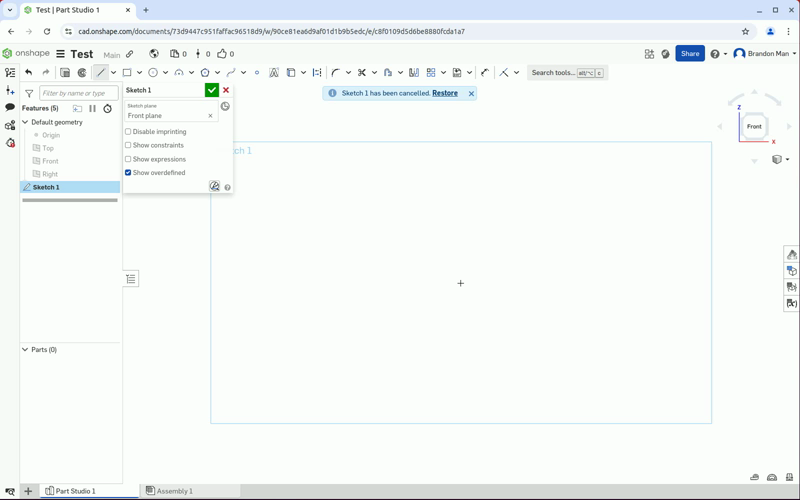
click(460, 282)
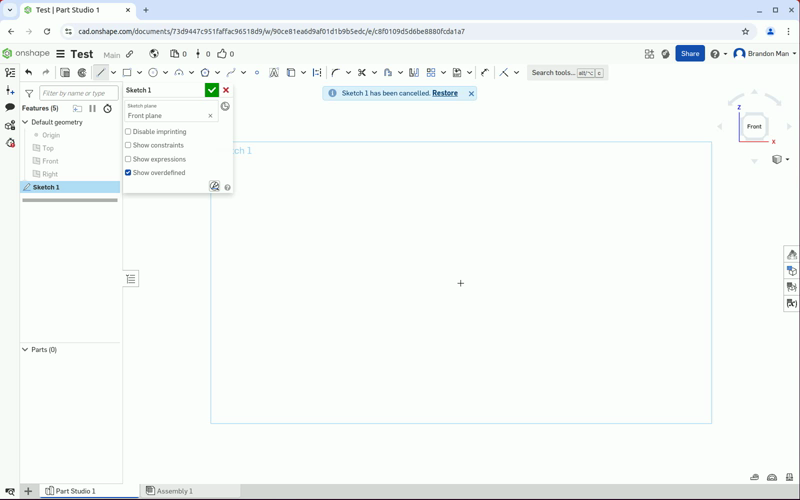
key_up(shift)
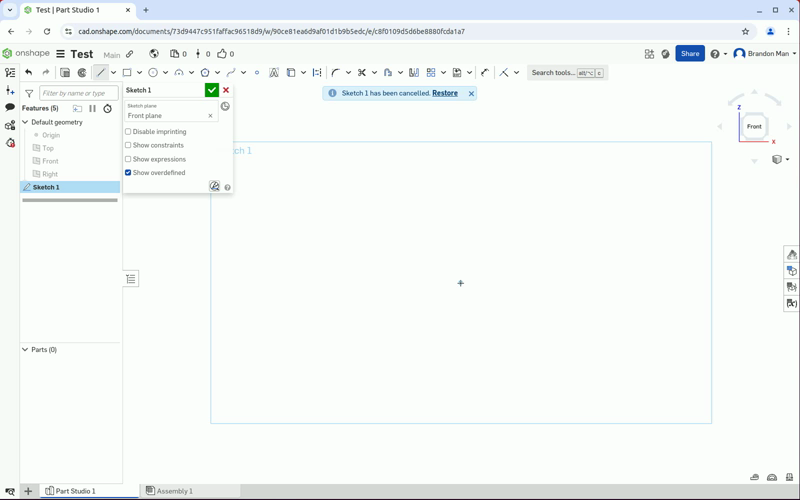
key_down(shift)
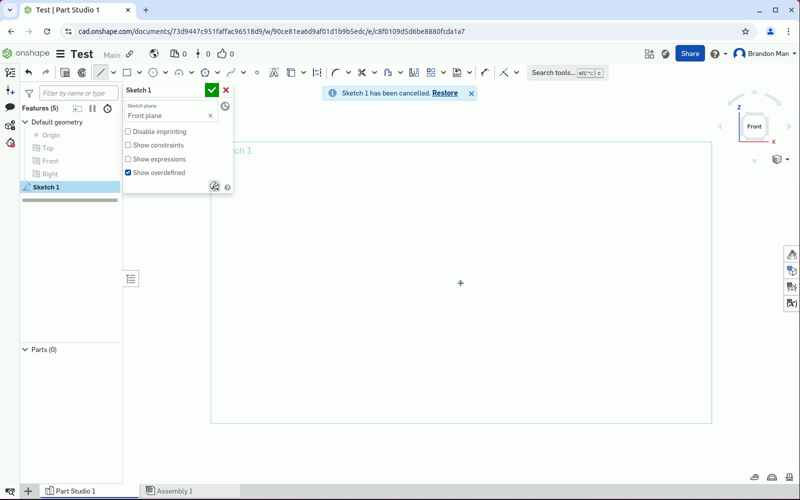
mouse_move(490, 282)
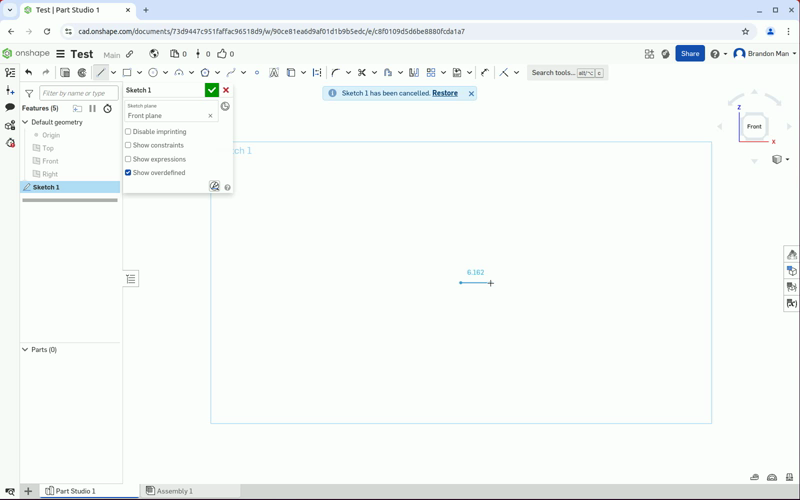
mouse_move(479, 282)
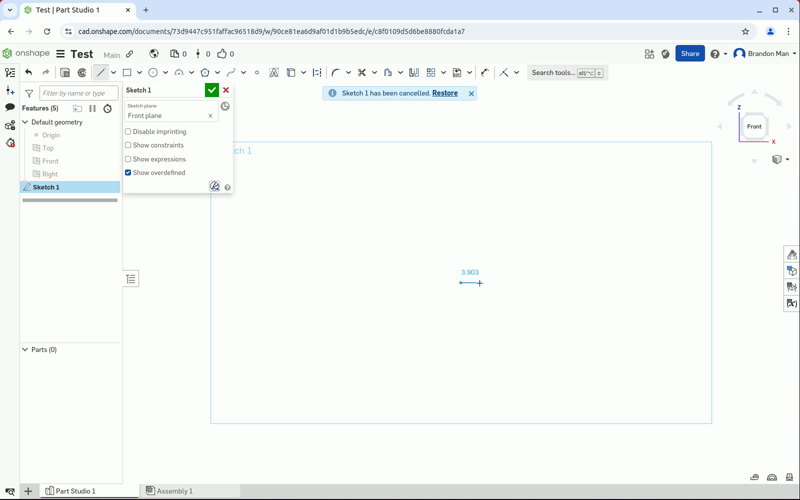
click(479, 282)
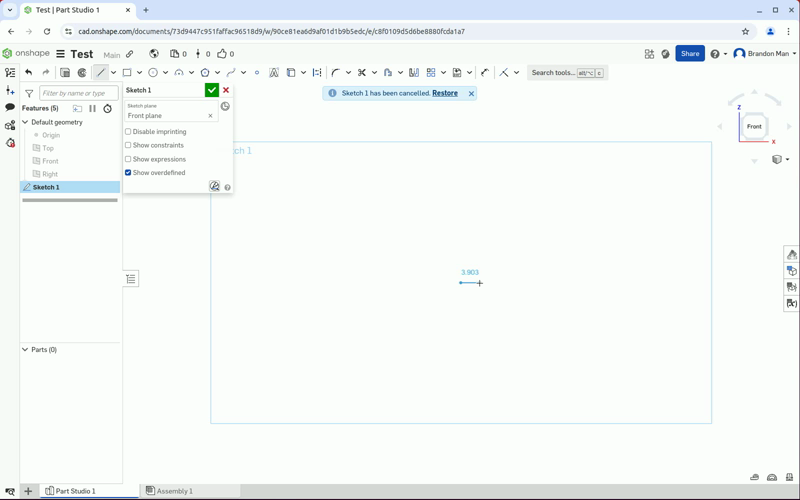
key_up(shift)
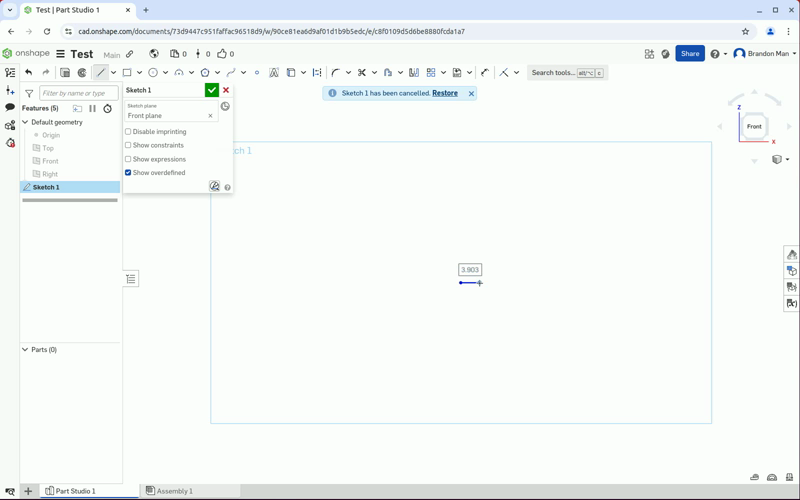
key_down(shift)
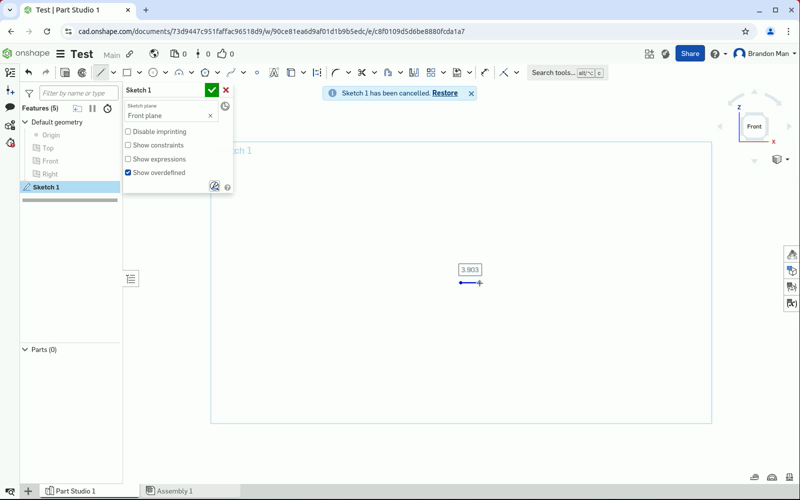
mouse_move(509, 282)
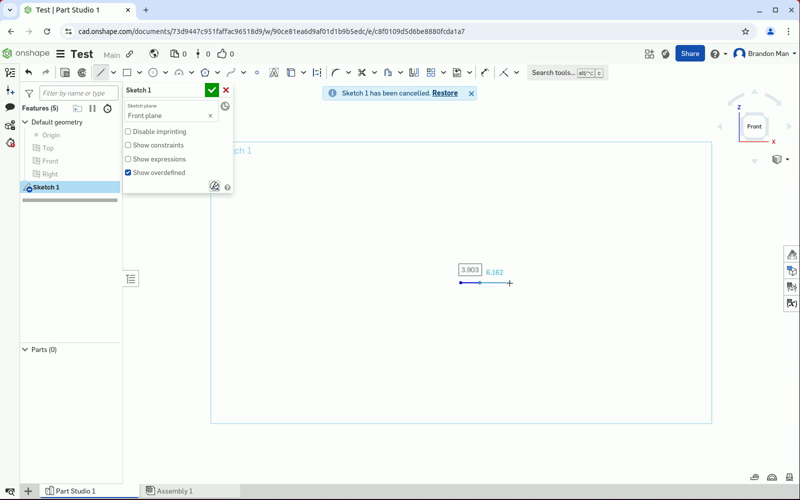
mouse_move(479, 273)
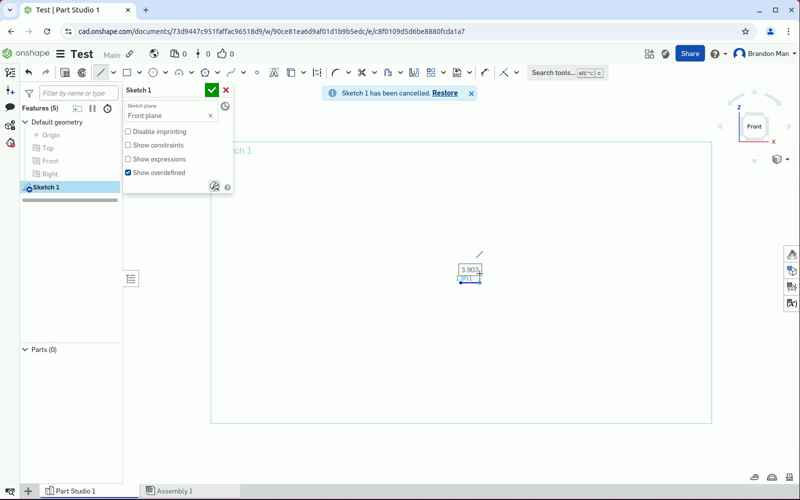
click(479, 273)
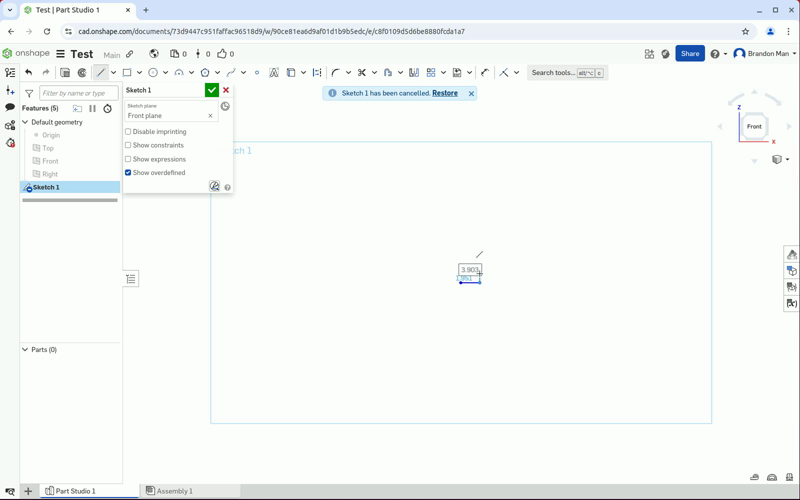
key_up(shift)
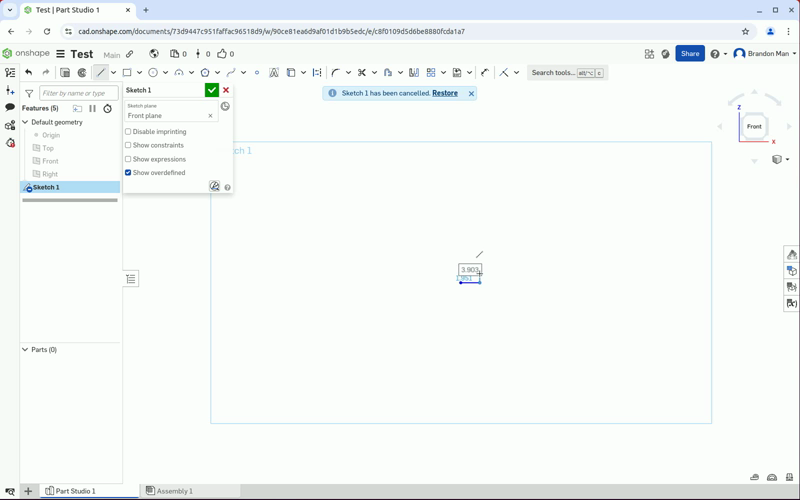
key_down(shift)
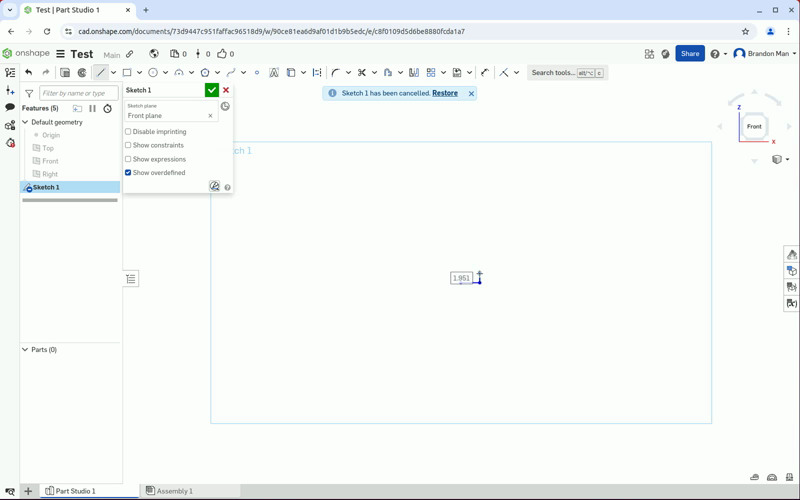
mouse_move(509, 273)
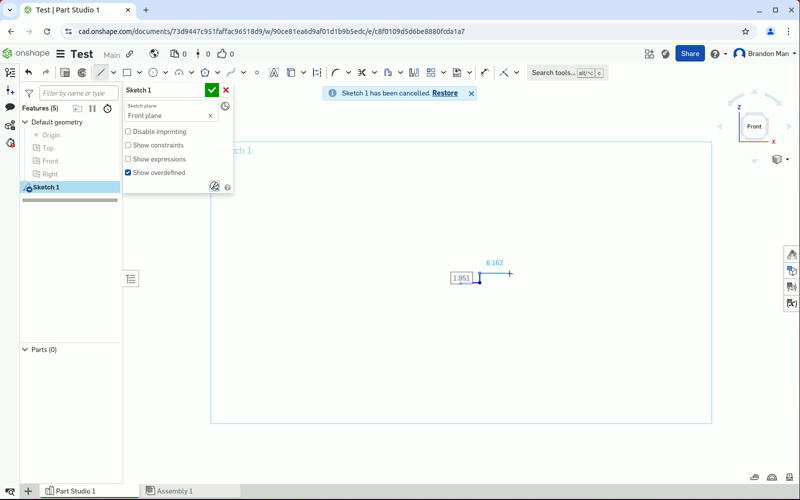
mouse_move(535, 273)
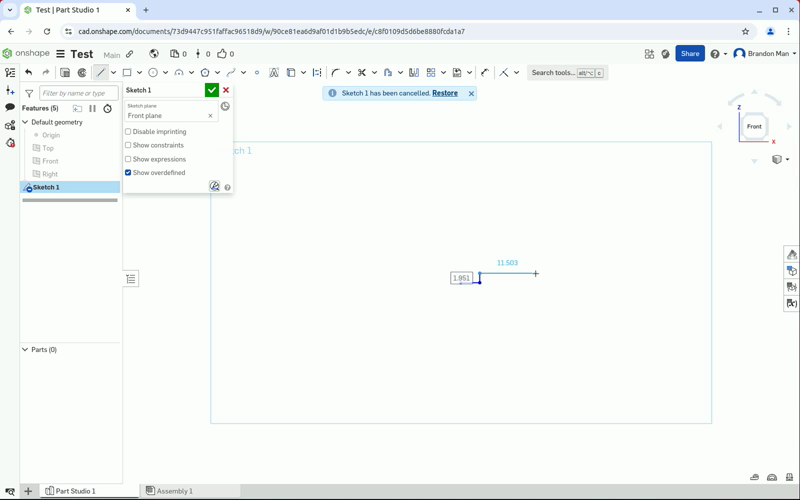
click(535, 273)
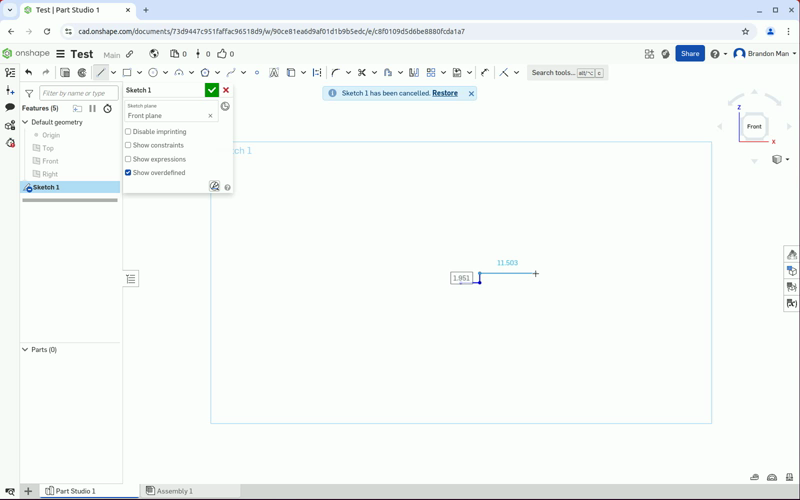
key_up(shift)
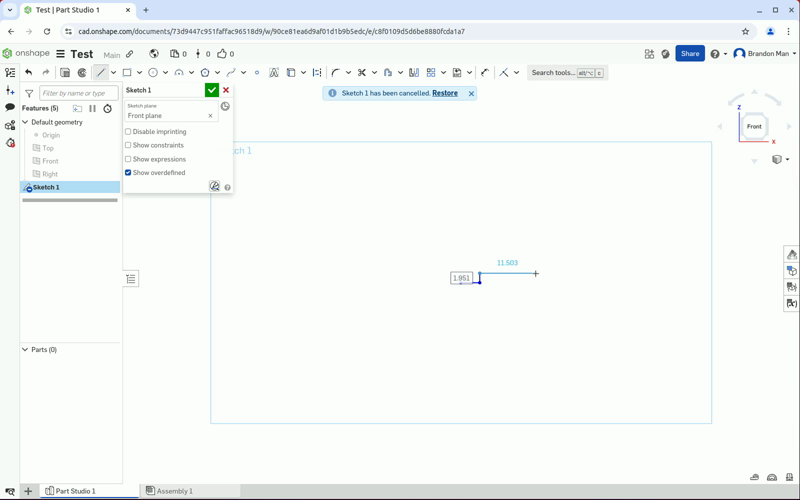
key_down(shift)
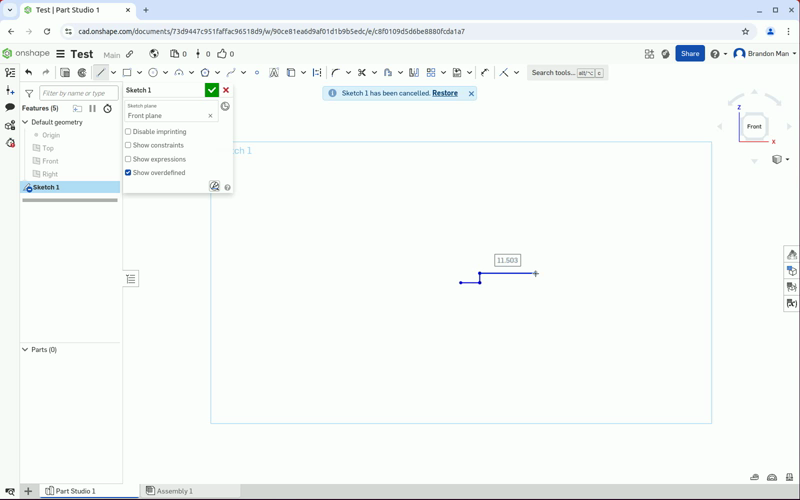
mouse_move(565, 273)
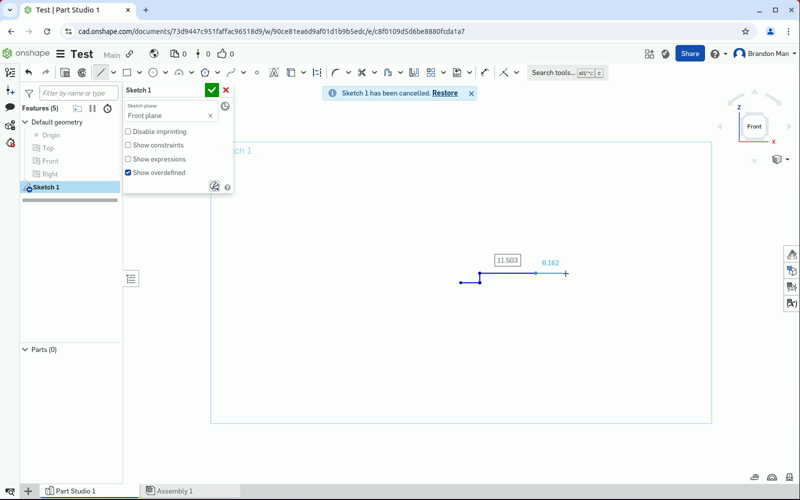
mouse_move(535, 282)
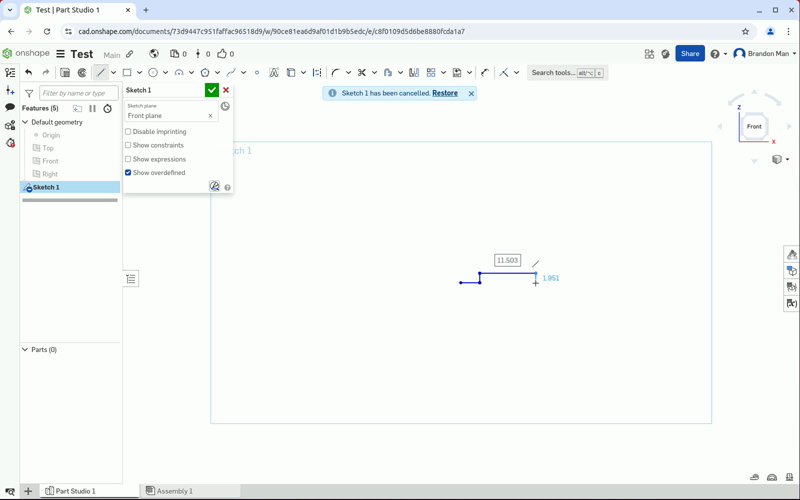
click(535, 282)
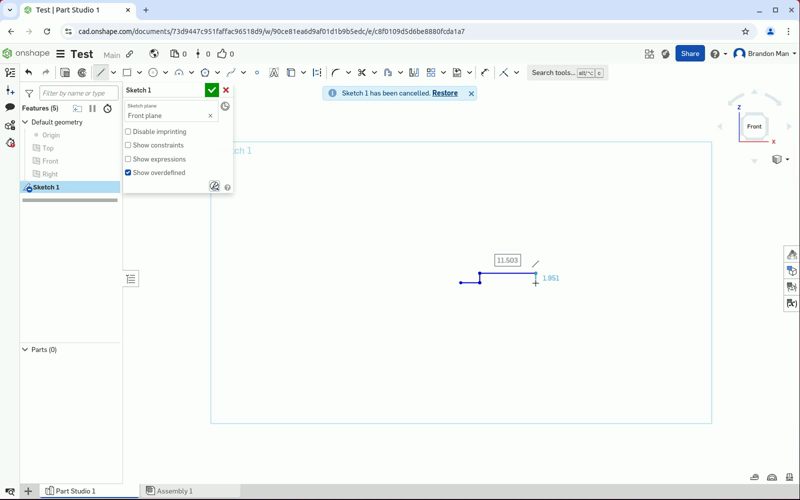
key_up(shift)
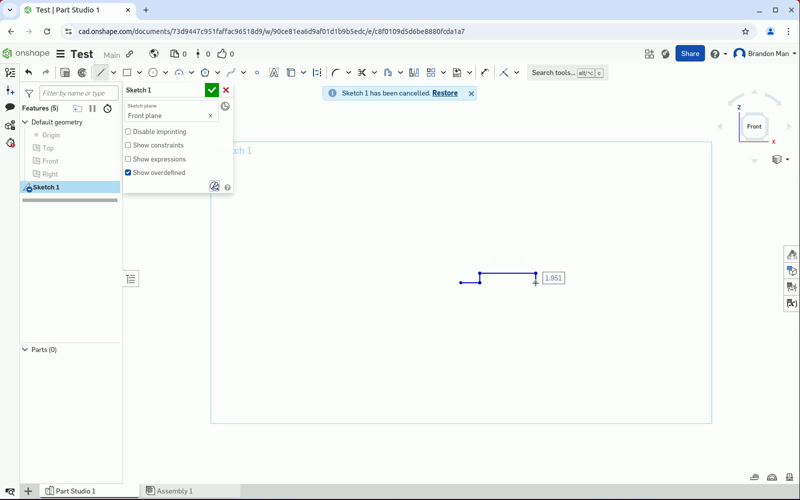
key_down(shift)
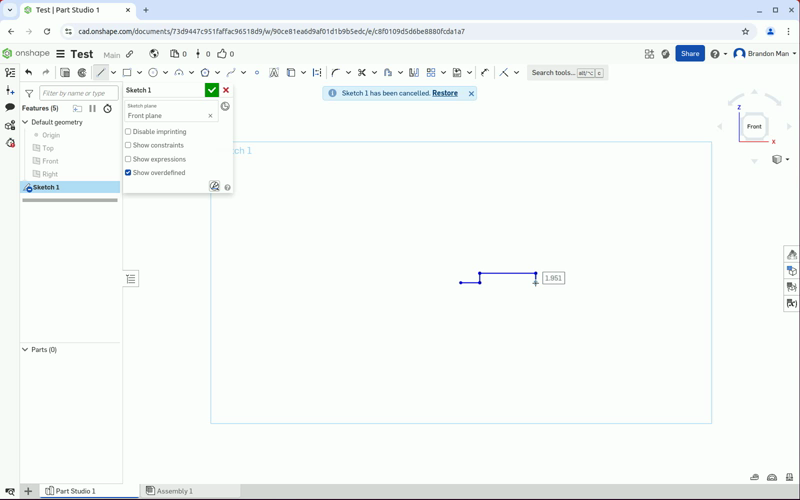
mouse_move(565, 282)
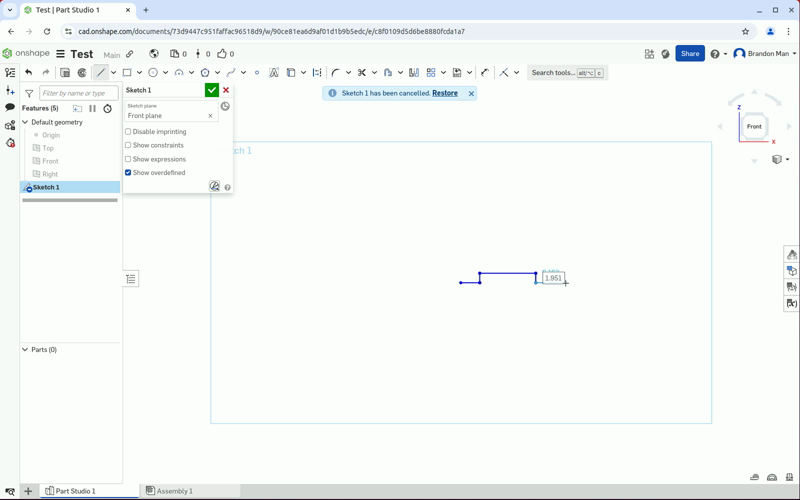
mouse_move(573, 282)
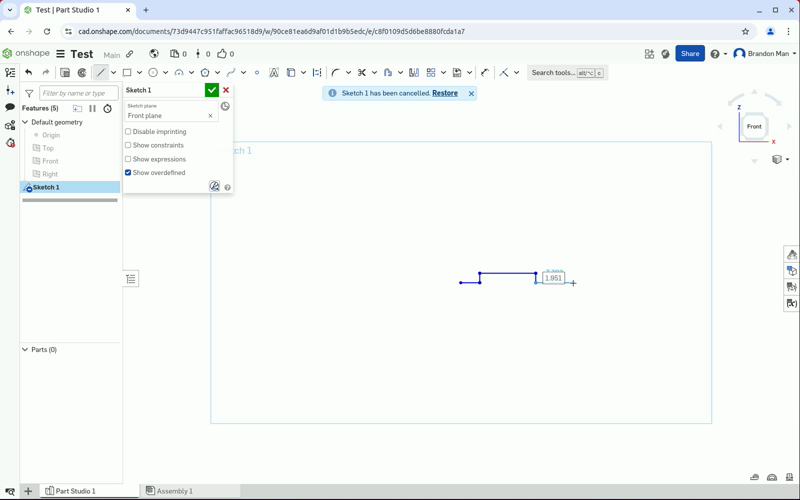
click(573, 282)
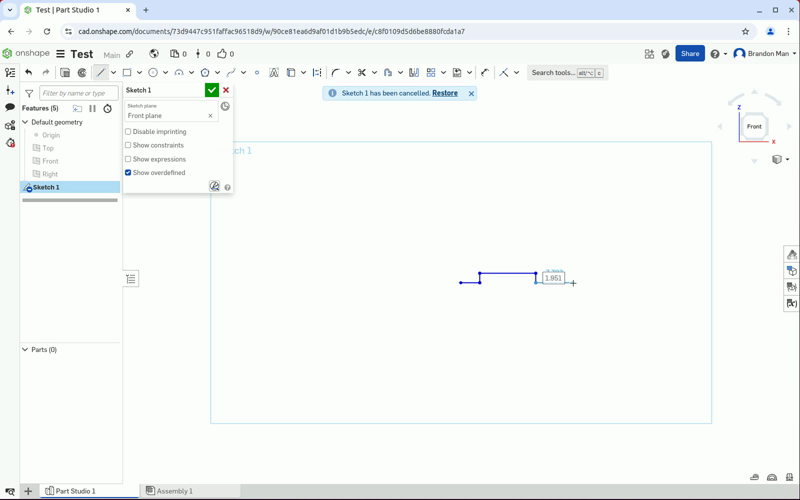
key_up(shift)
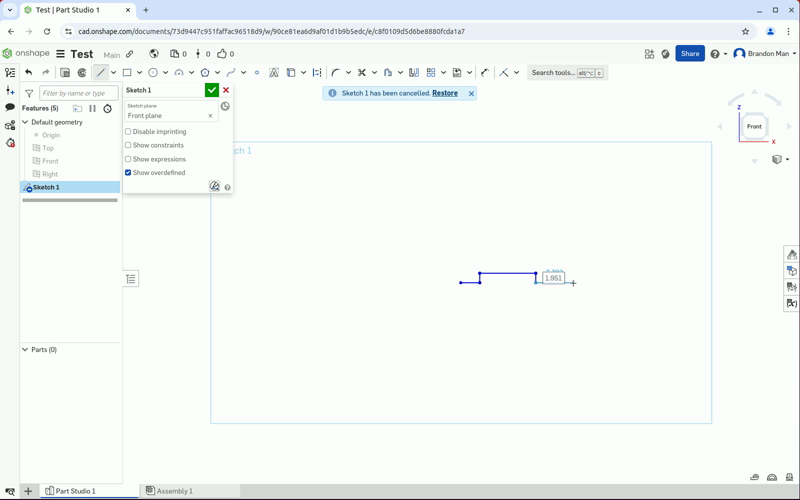
key_down(shift)
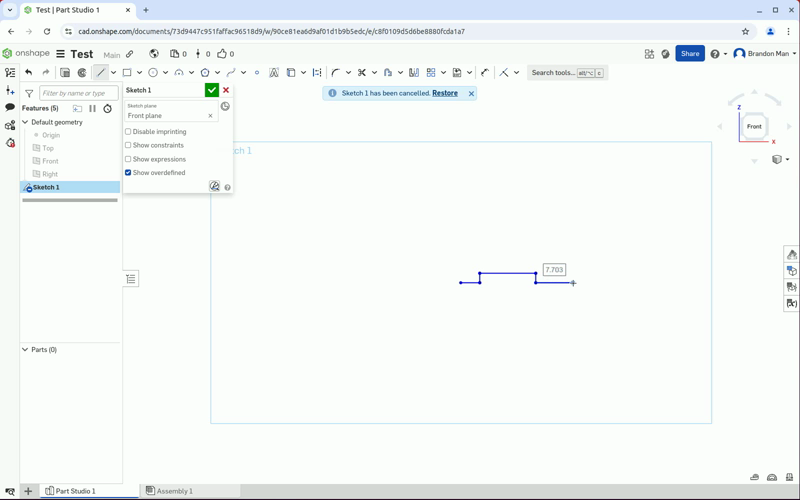
mouse_move(589, 282)
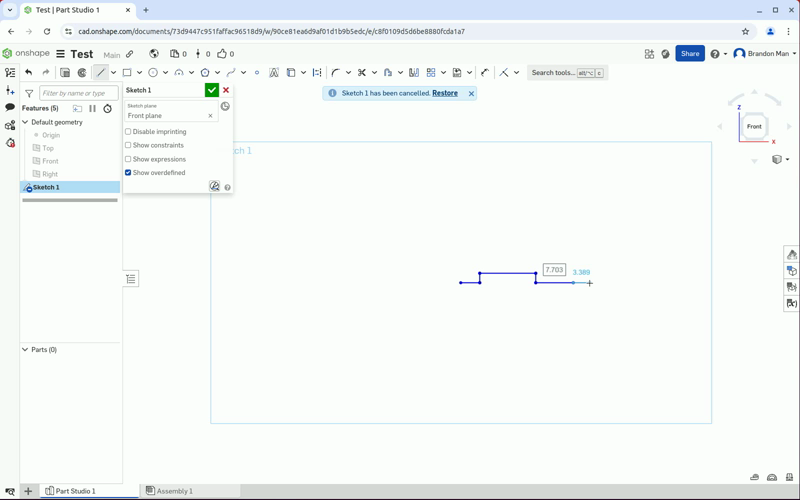
mouse_move(573, 254)
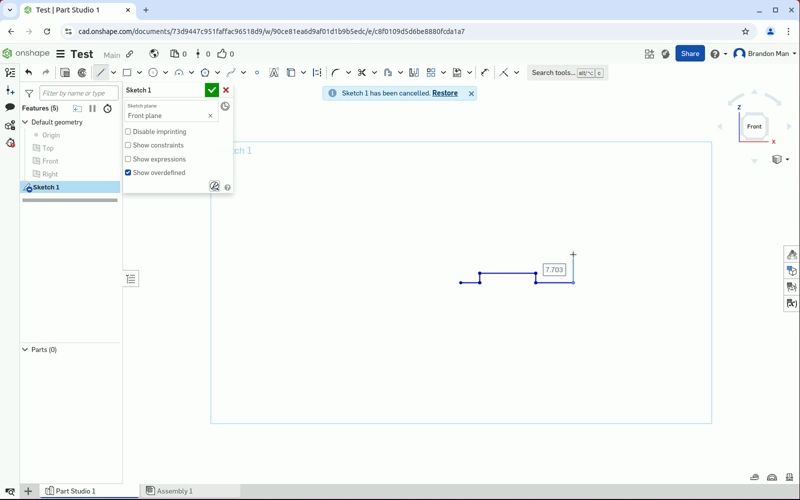
click(573, 254)
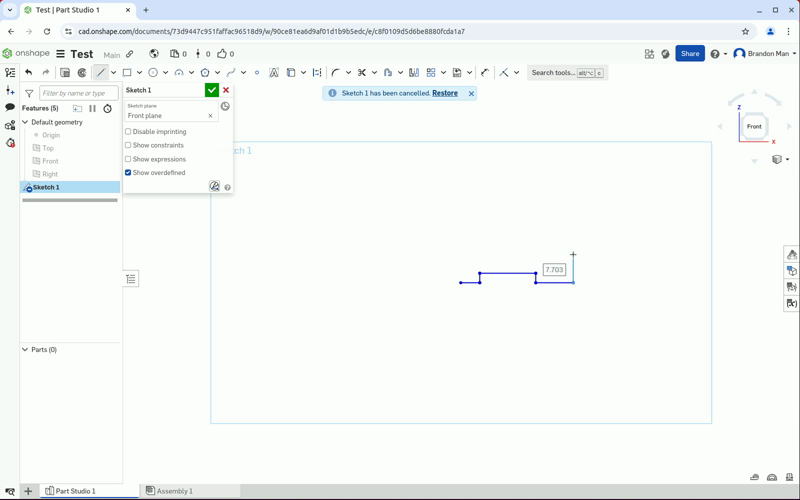
key_up(shift)
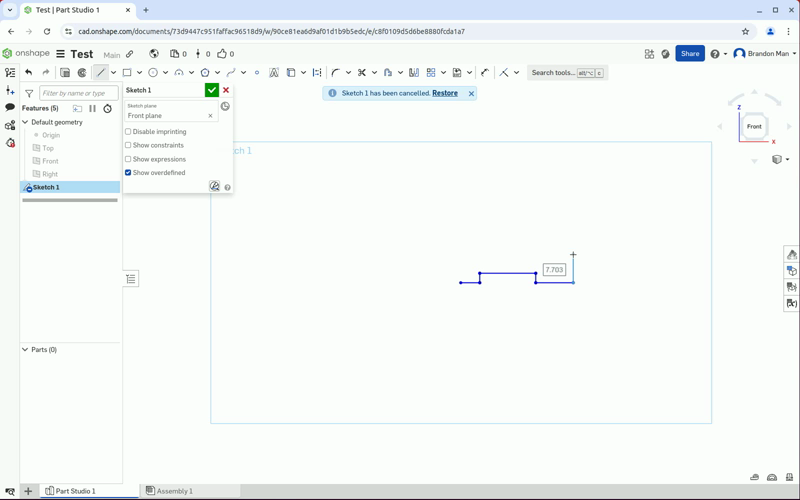
key_down(shift)
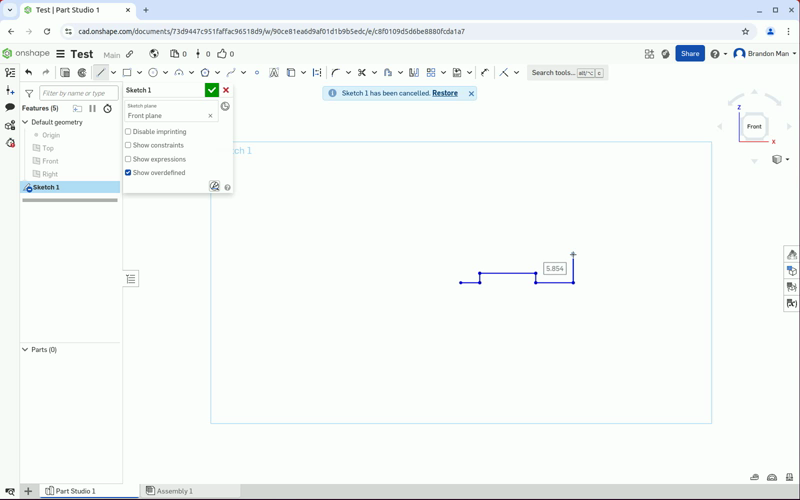
mouse_move(508, 208)
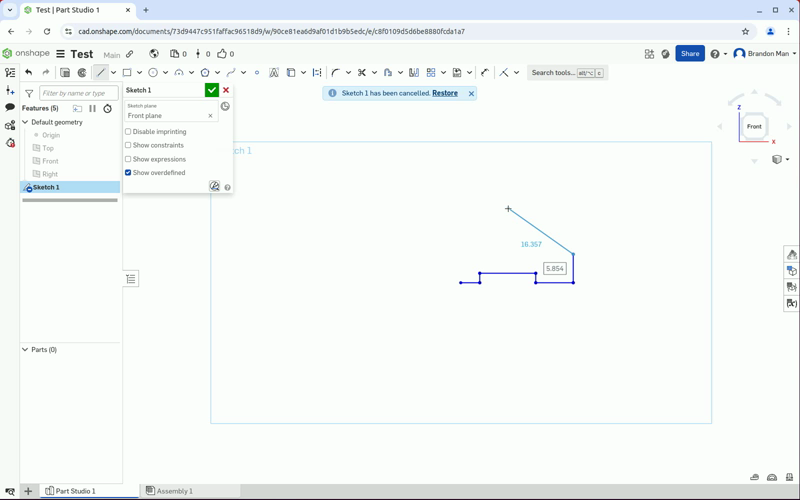
click(508, 208)
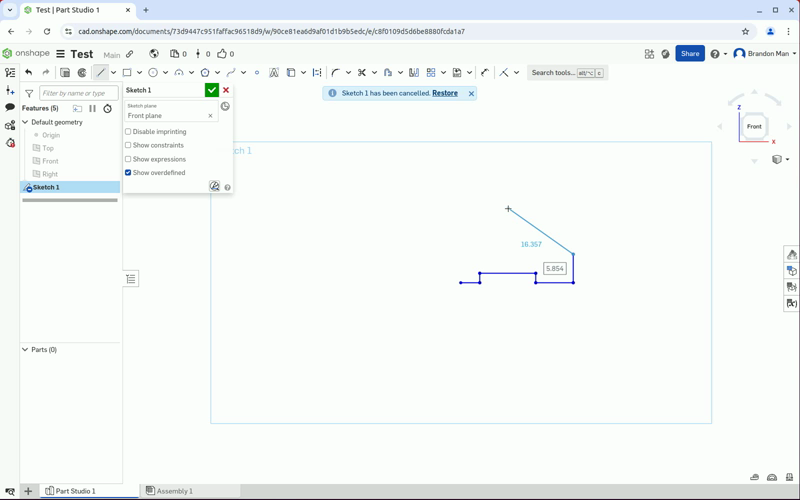
key_up(shift)
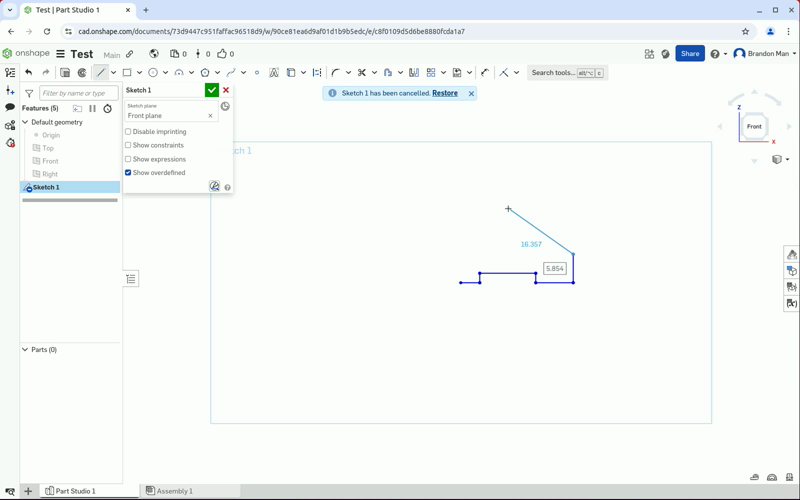
key_down(shift)
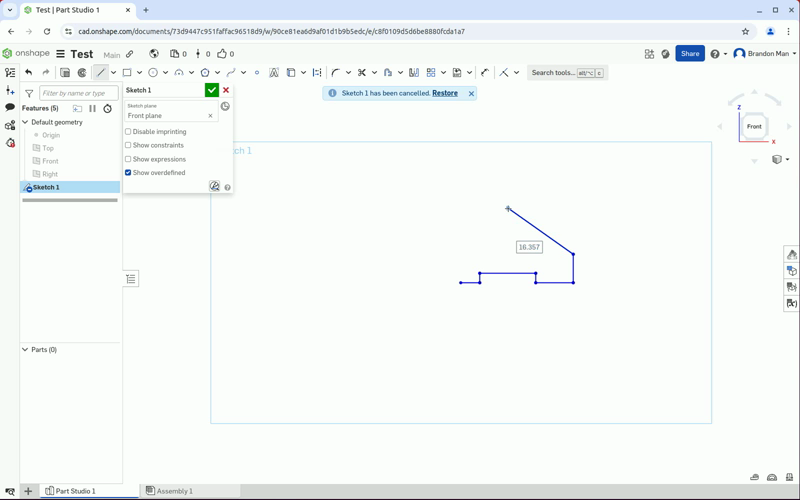
mouse_move(538, 208)
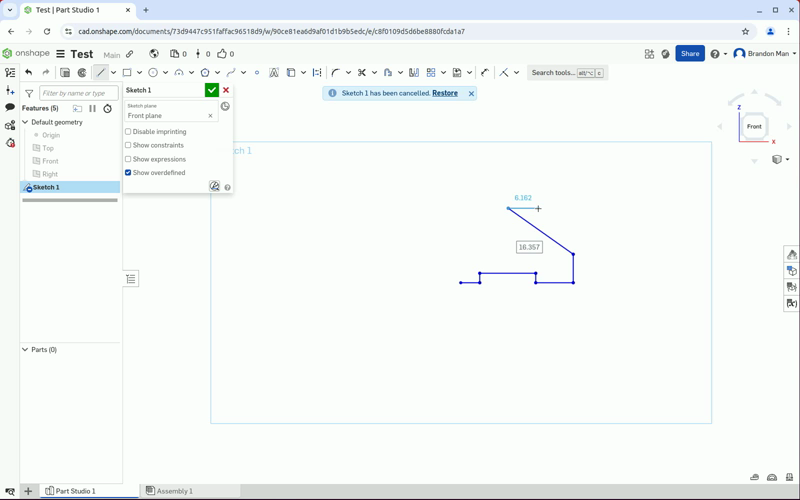
mouse_move(460, 208)
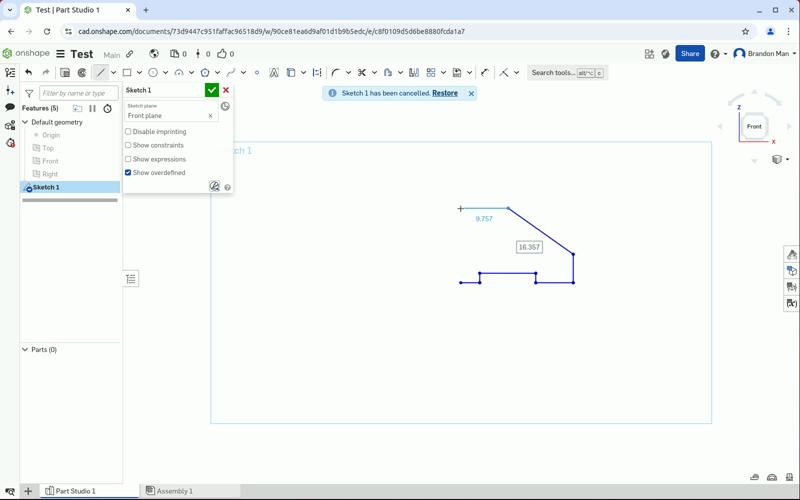
click(460, 208)
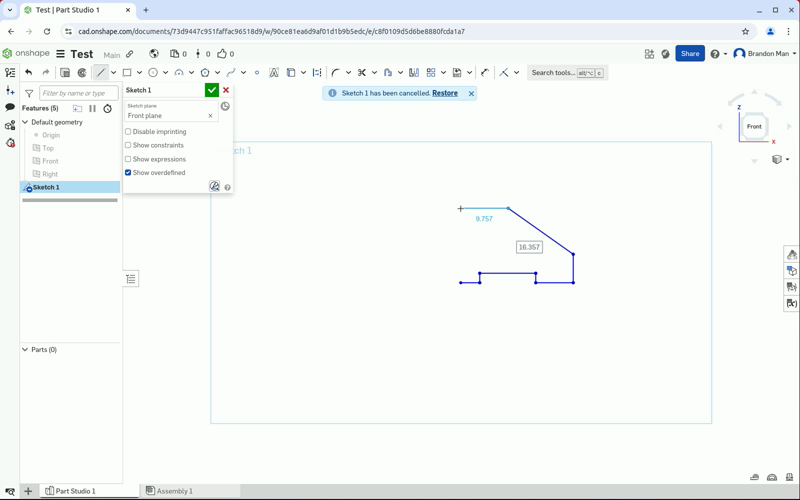
key_up(shift)
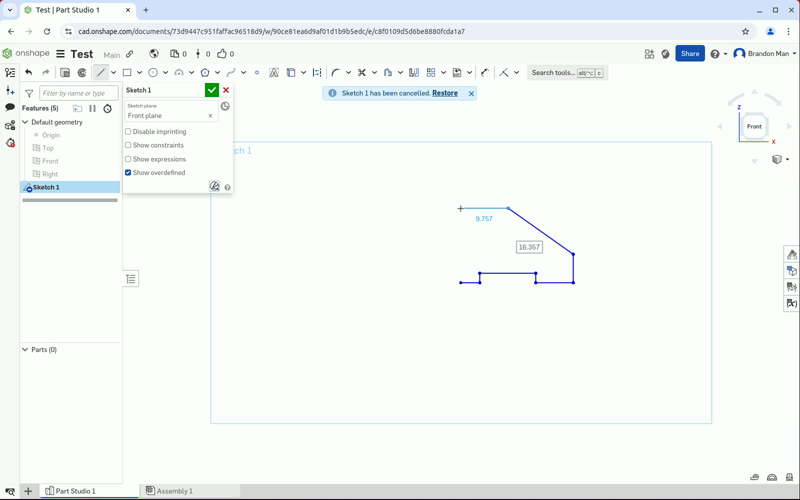
key_down(shift)
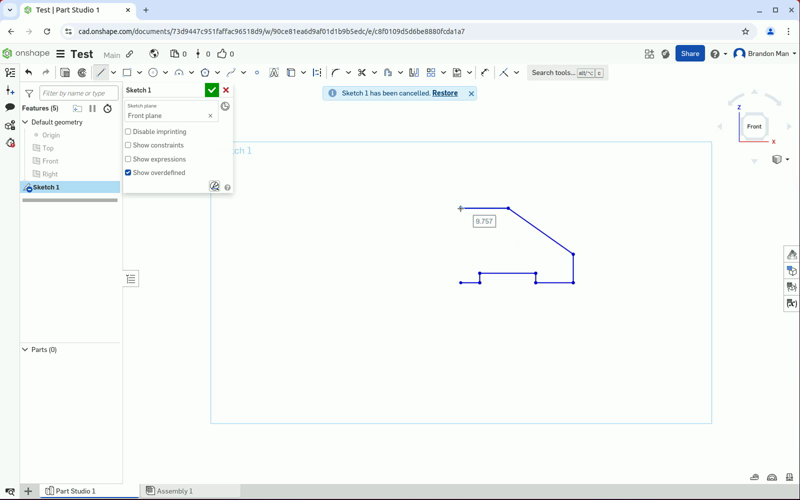
mouse_move(460, 282)
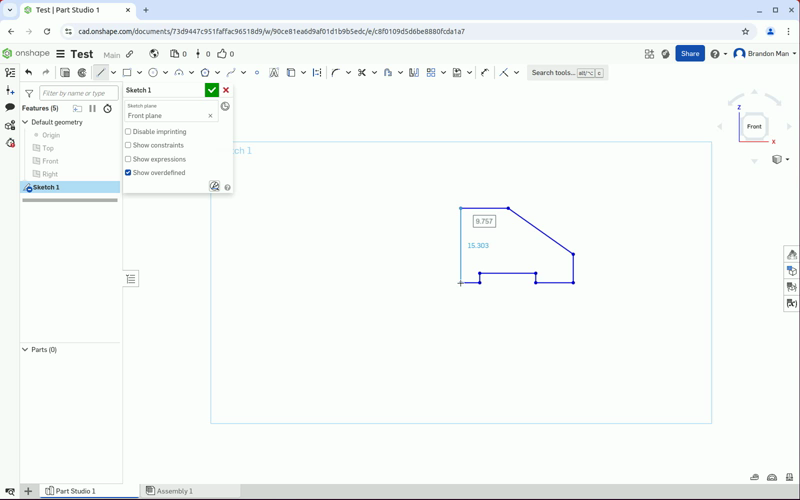
key_up(shift)
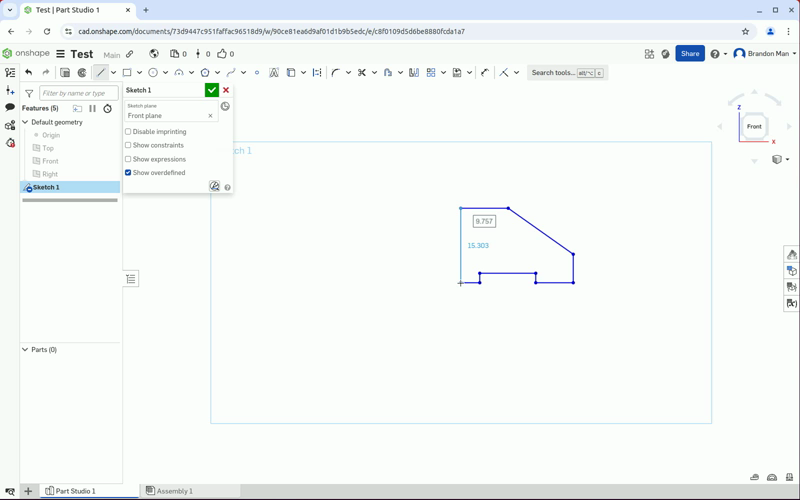
click(460, 282)
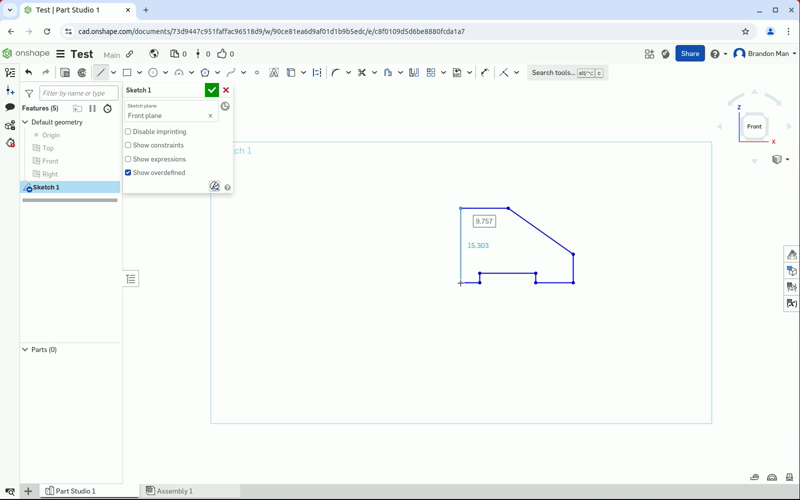
key(esc)
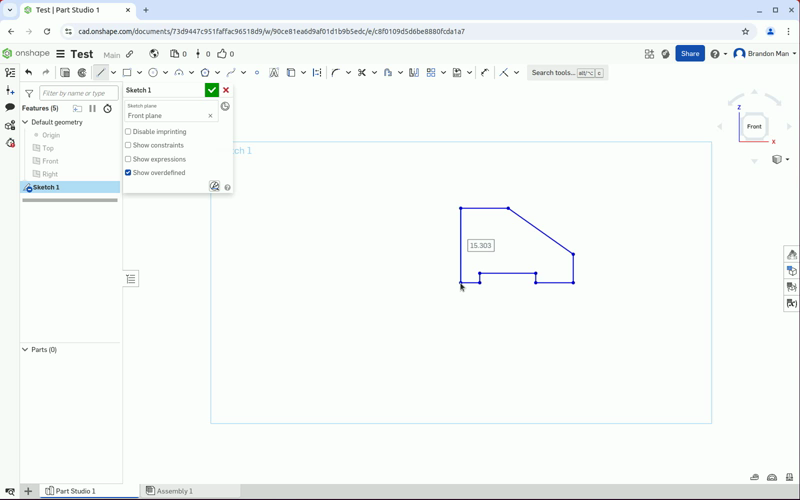
mouse_move(494, 265)
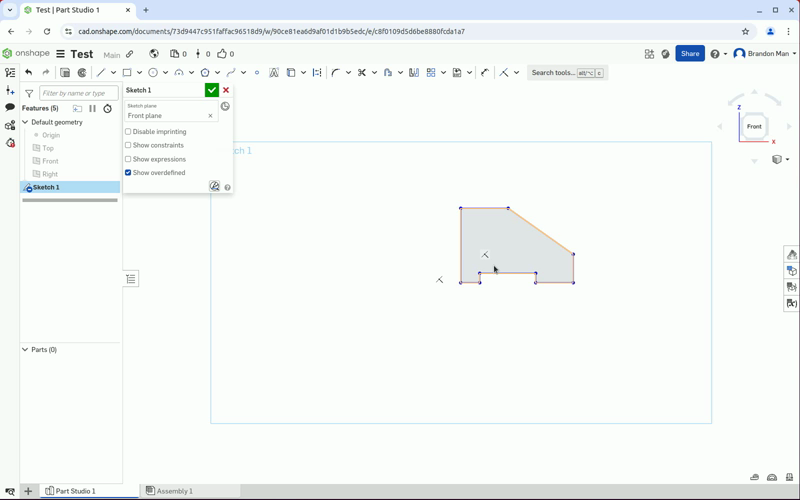
click(494, 265)
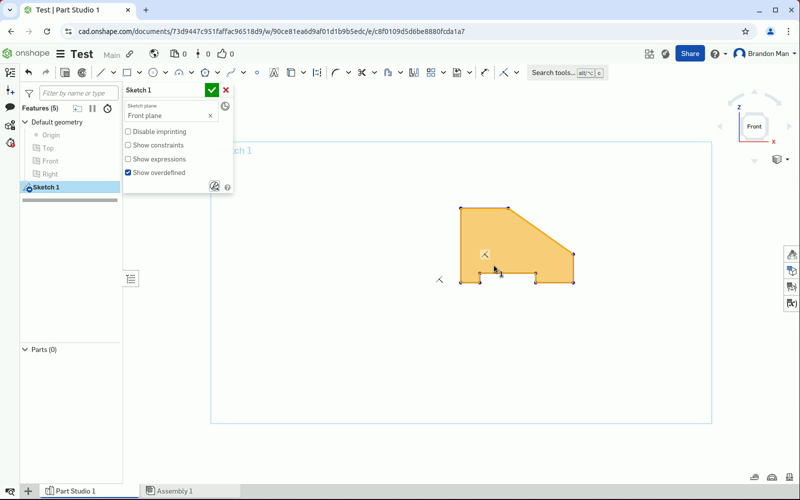
mouse_move(73, 352)
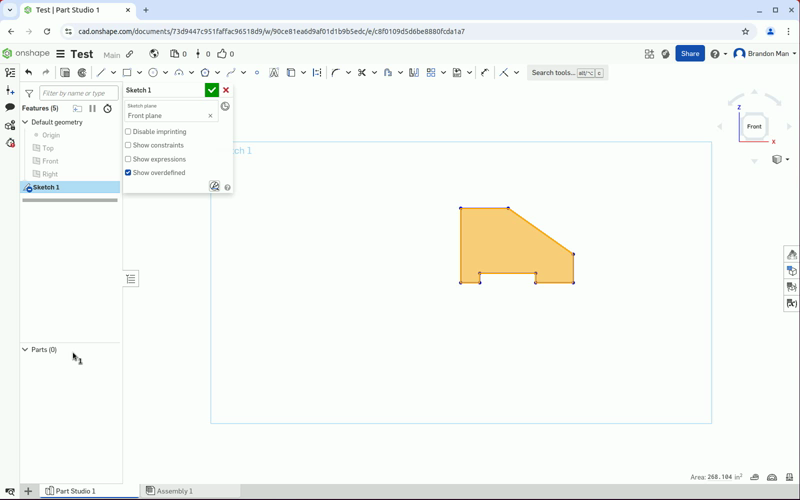
key(shift+y)
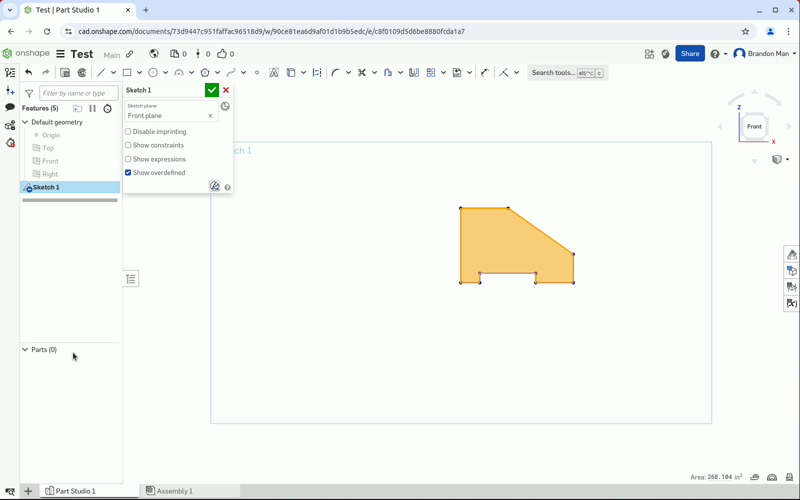
key(shift+e)
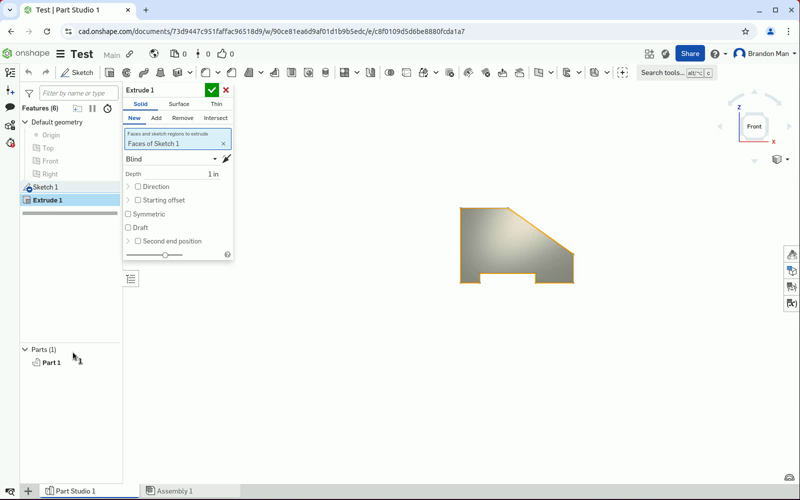
mouse_move(143, 106)
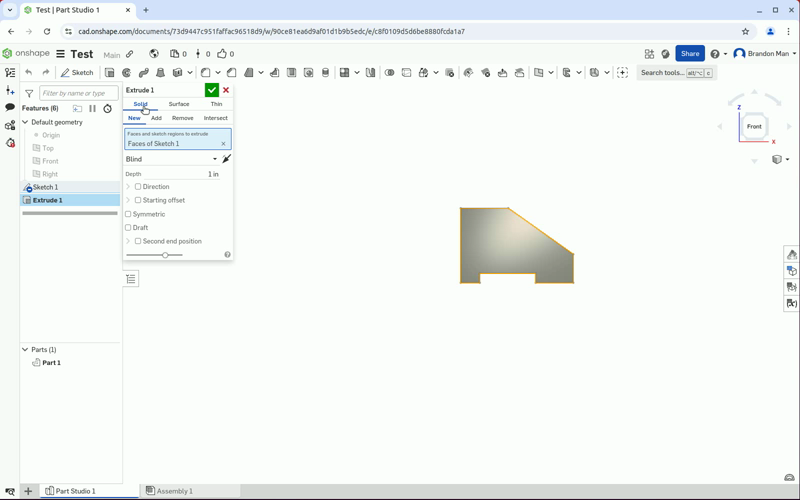
click(143, 106)
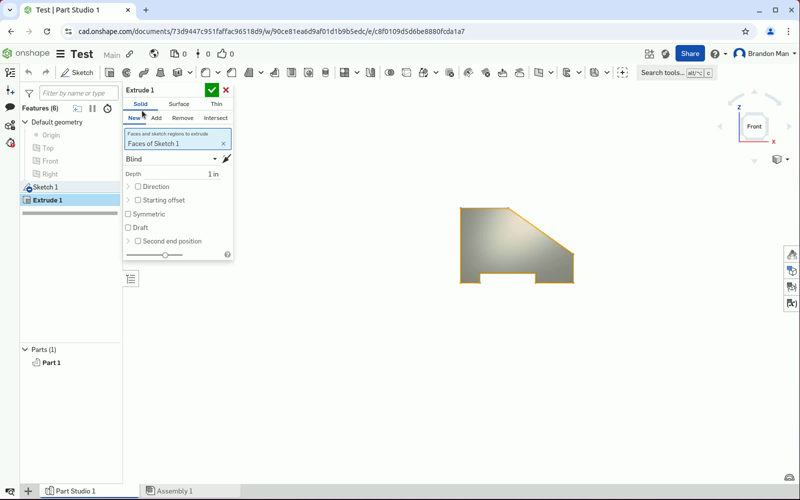
mouse_move(137, 120)
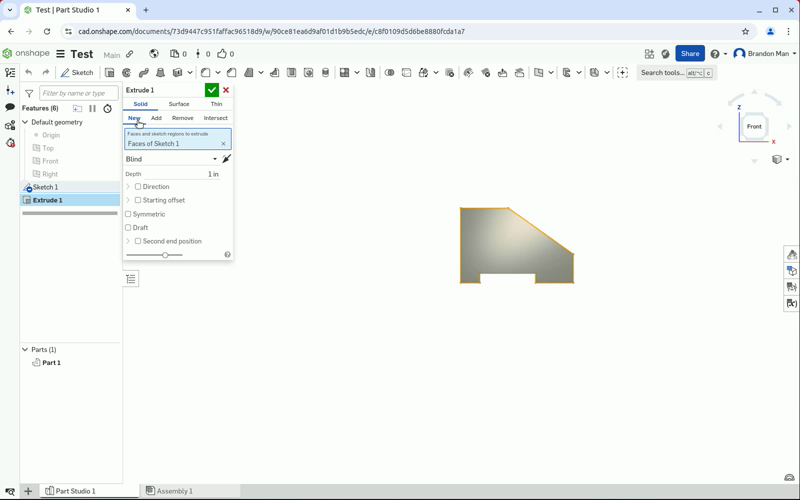
click(137, 120)
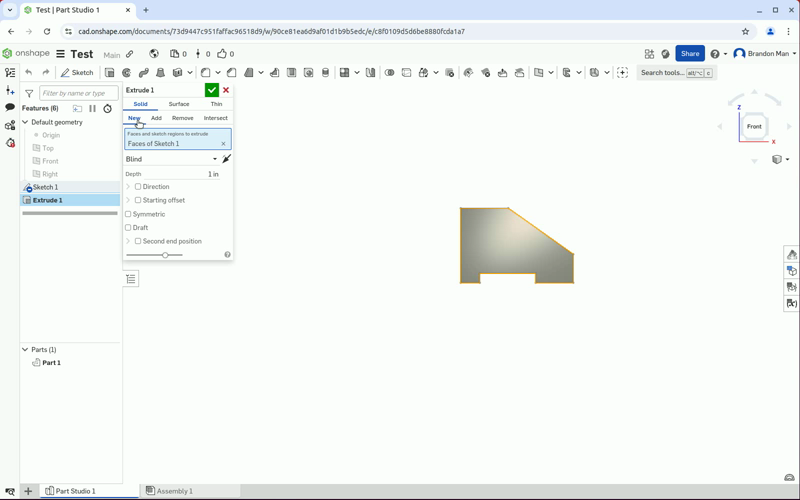
key(tab, 4)
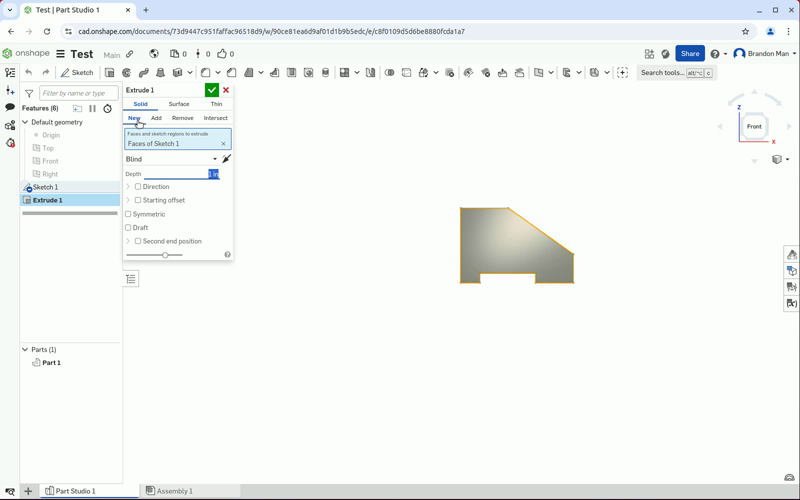
text(11.554)
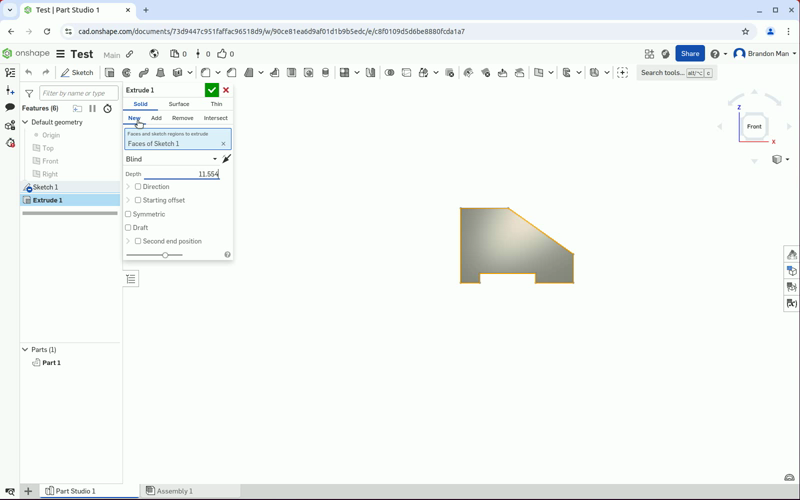
key(enter)
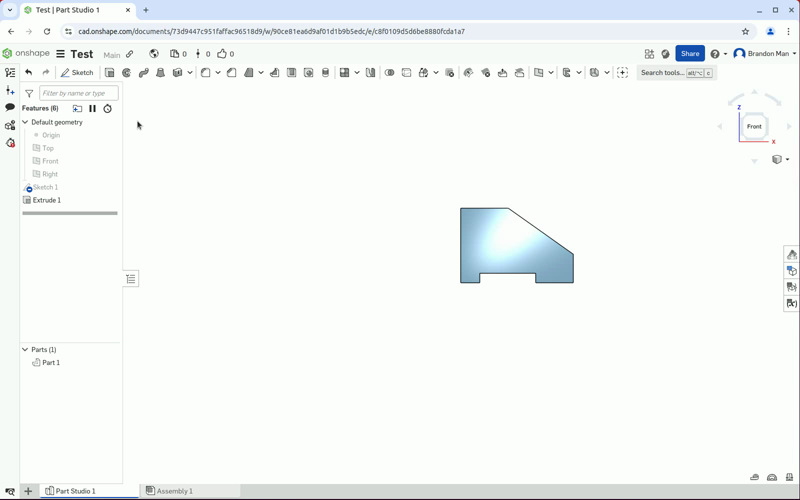
key(shift+h)
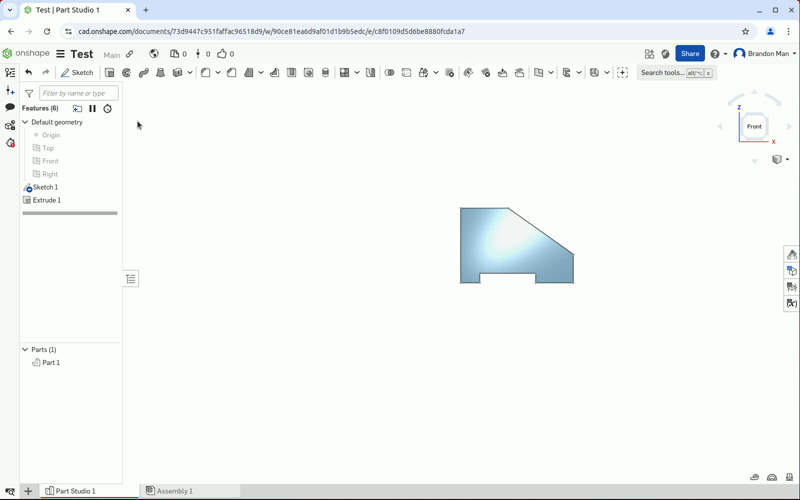
key(shift+h)
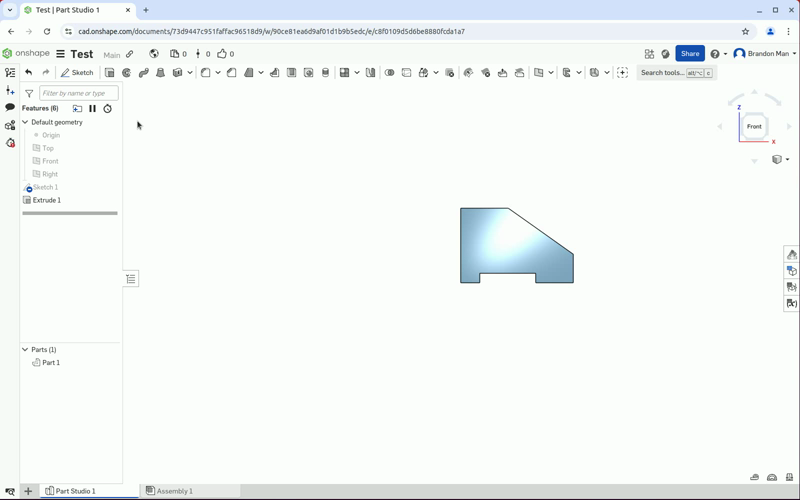
mouse_move(73, 189)
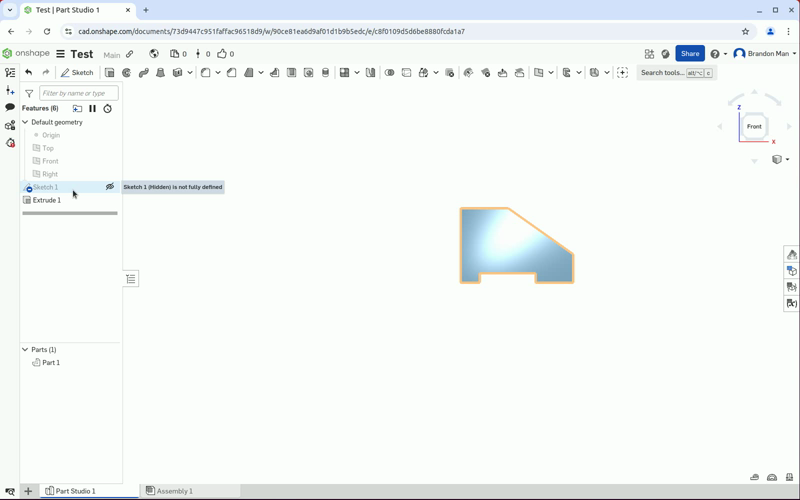
click(73, 189)
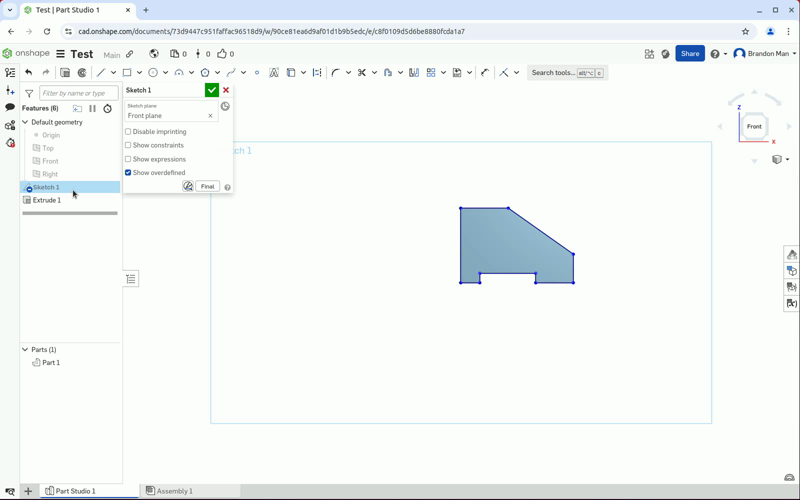
mouse_move(229, 92)
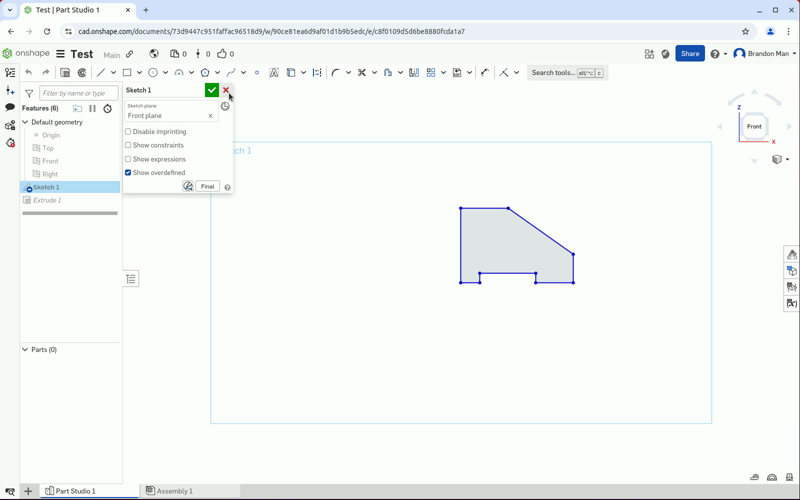
click(229, 92)
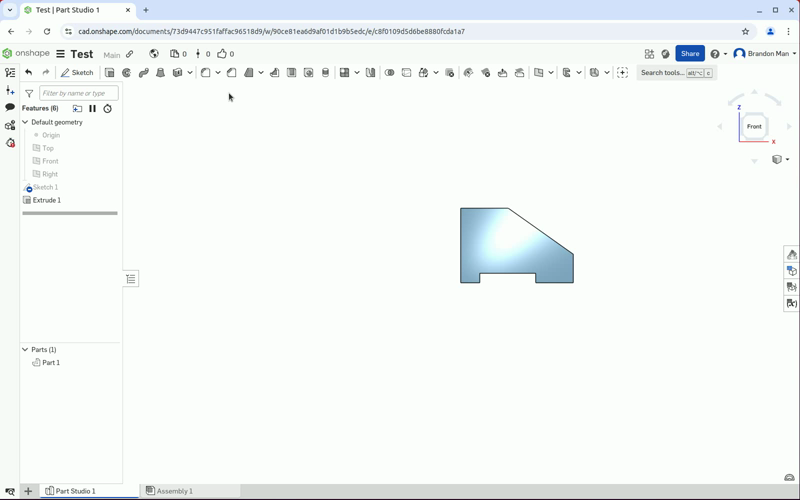
mouse_move(541, 75)
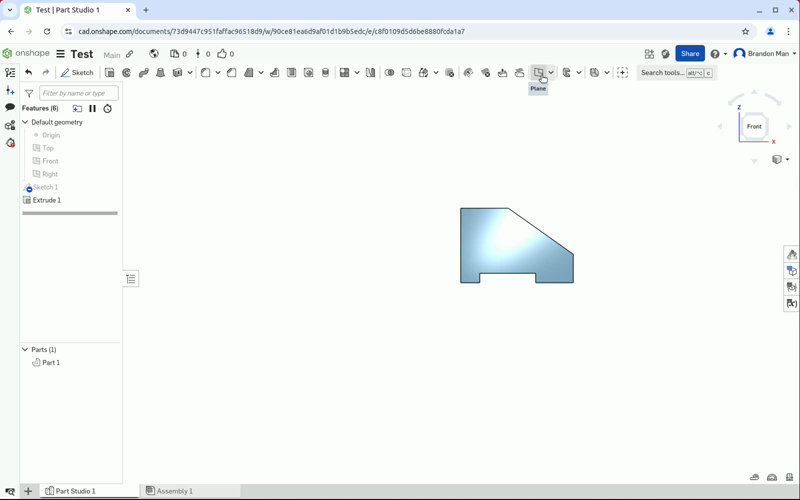
click(541, 75)
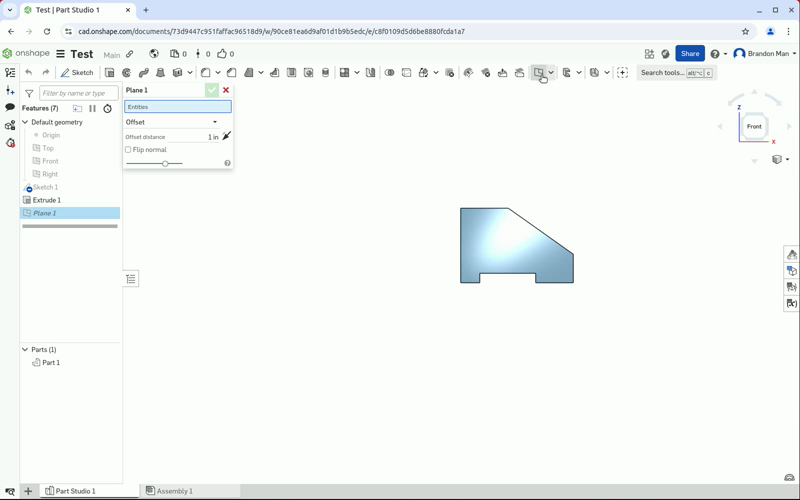
mouse_move(73, 163)
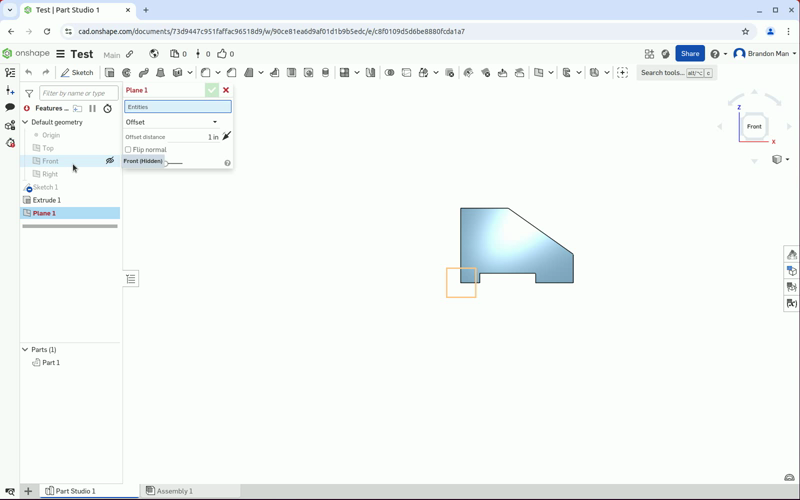
click(73, 163)
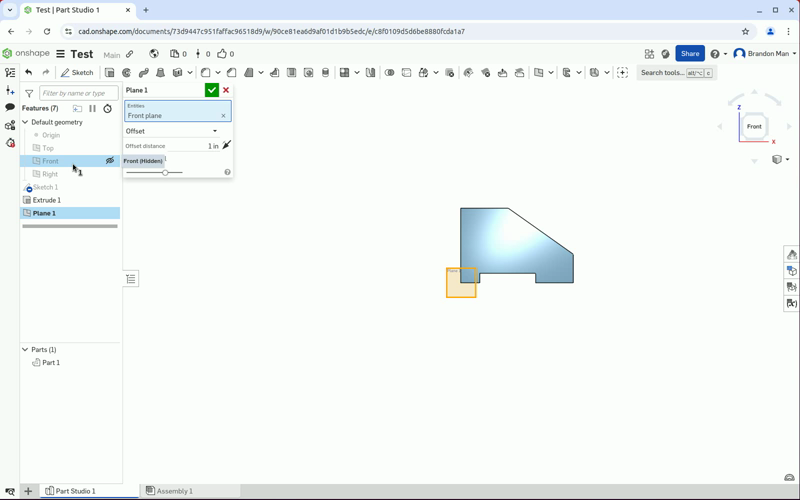
key(tab, 2)
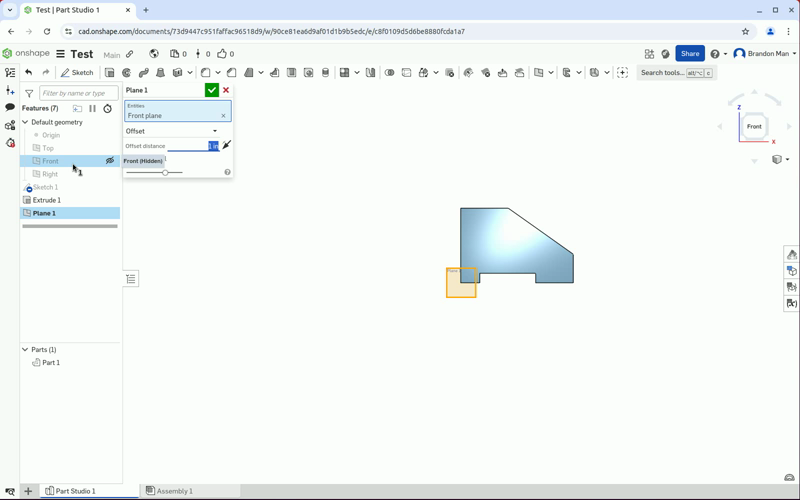
text(11.554)
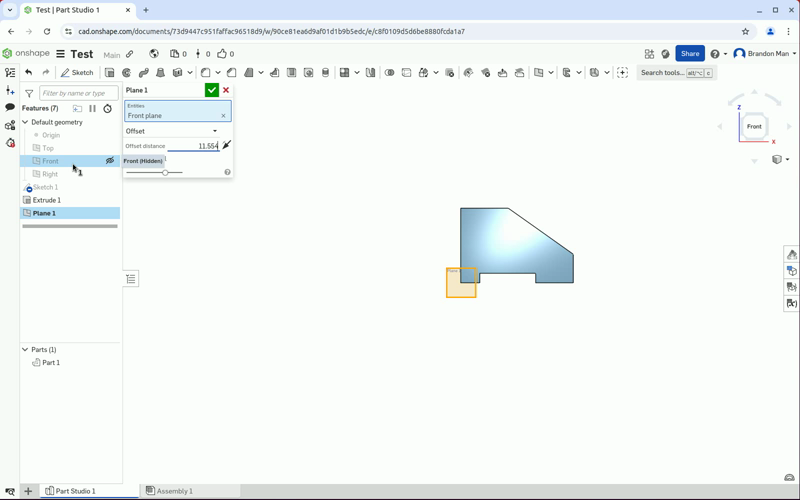
key(enter, 2)
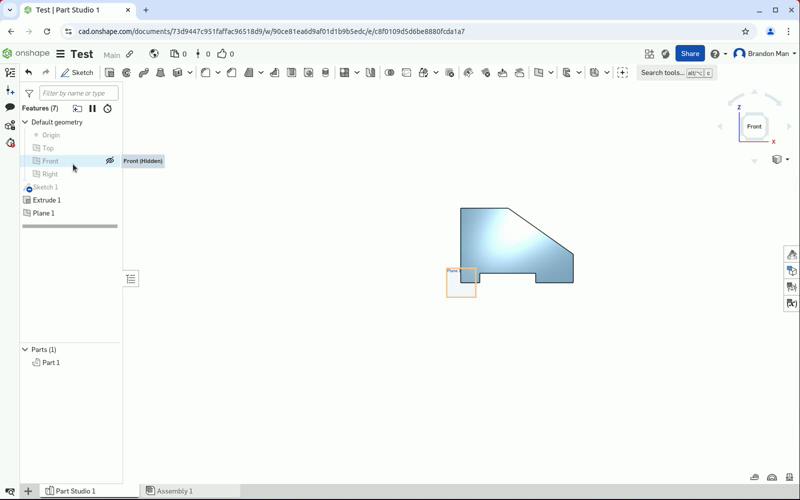
key(shift+s)
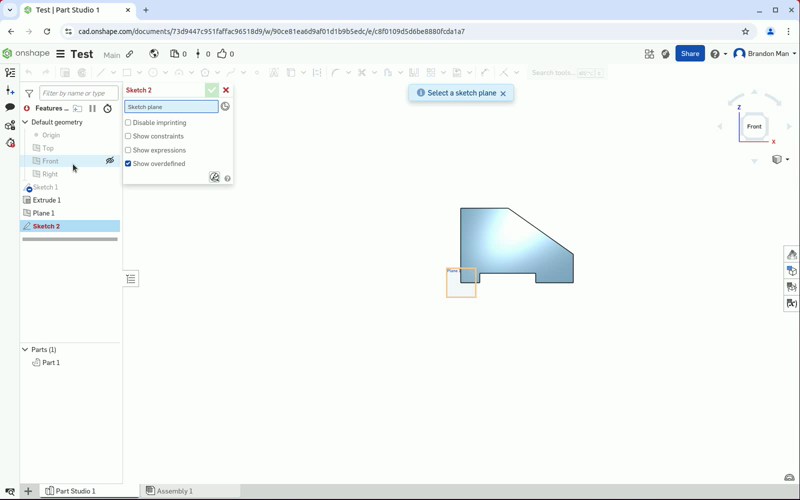
mouse_move(73, 215)
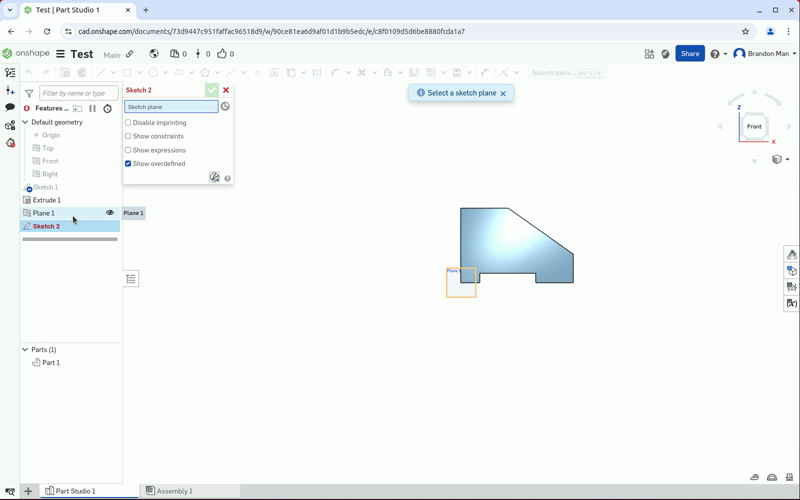
click(73, 215)
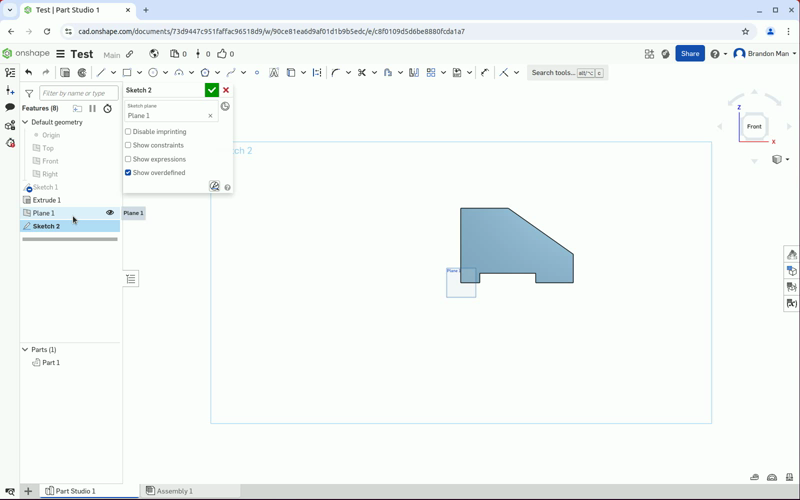
mouse_move(73, 352)
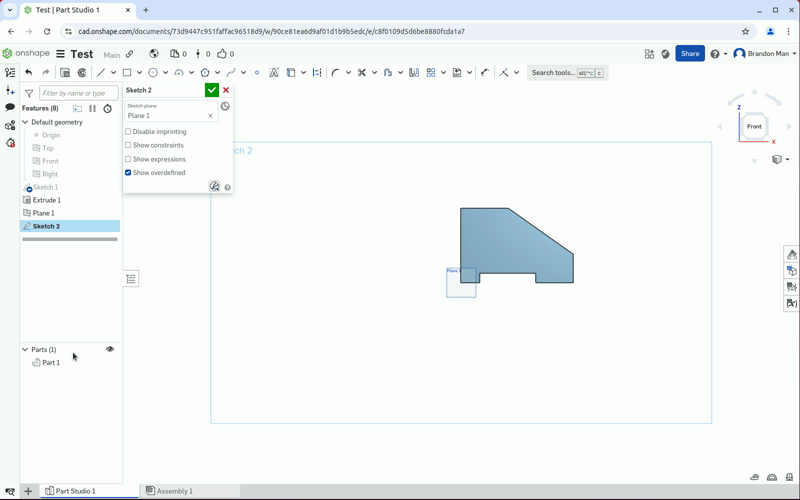
key(y)
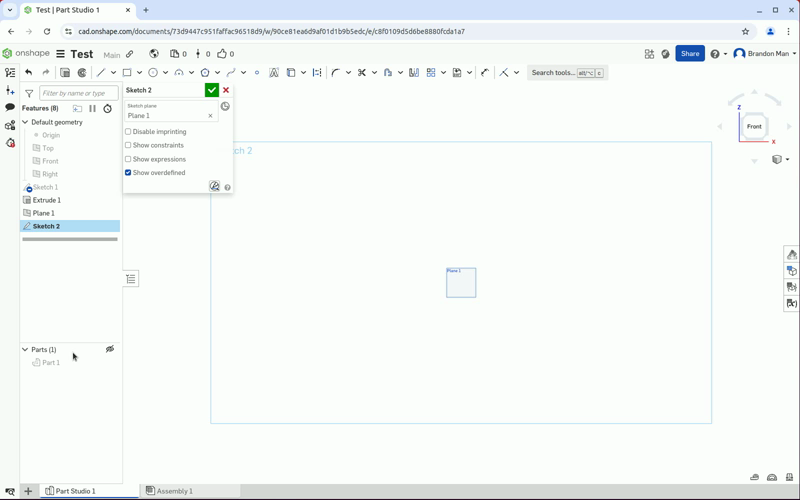
key(l)
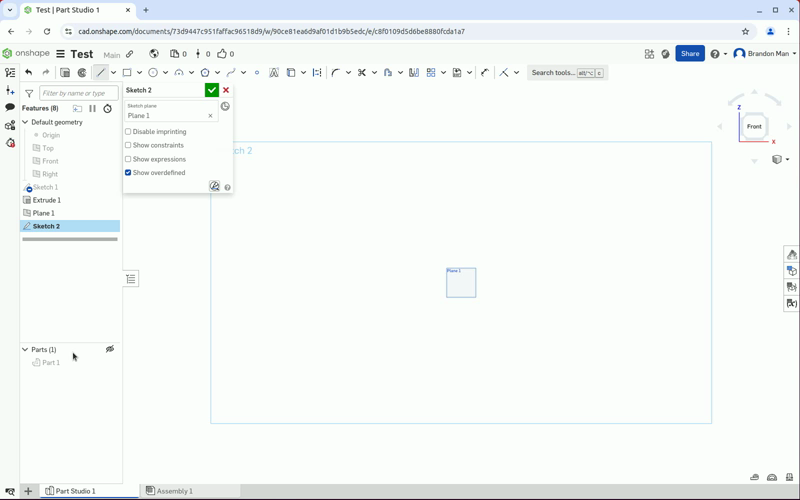
key_down(shift)
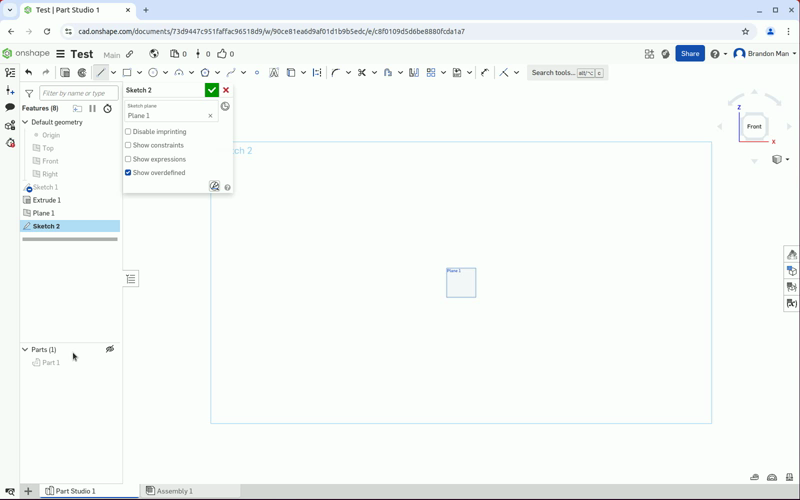
mouse_move(535, 282)
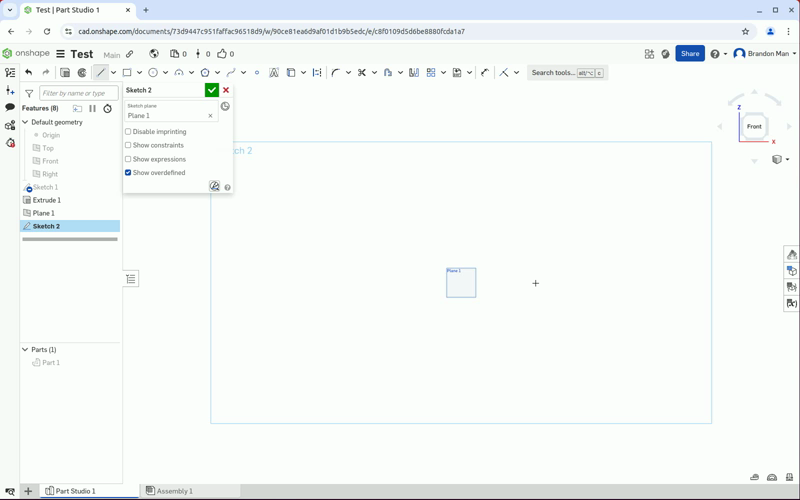
click(535, 282)
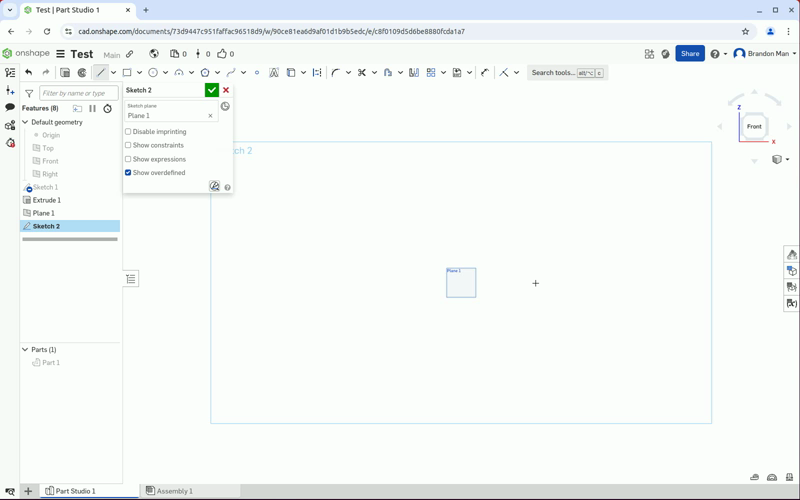
key_up(shift)
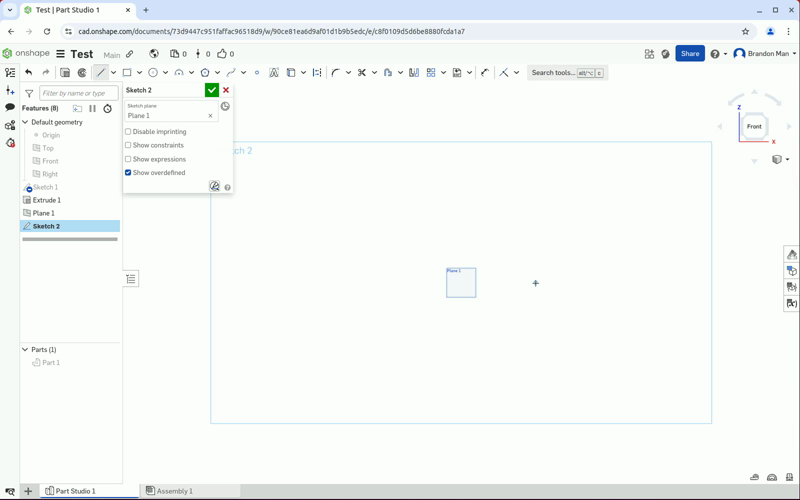
key_down(shift)
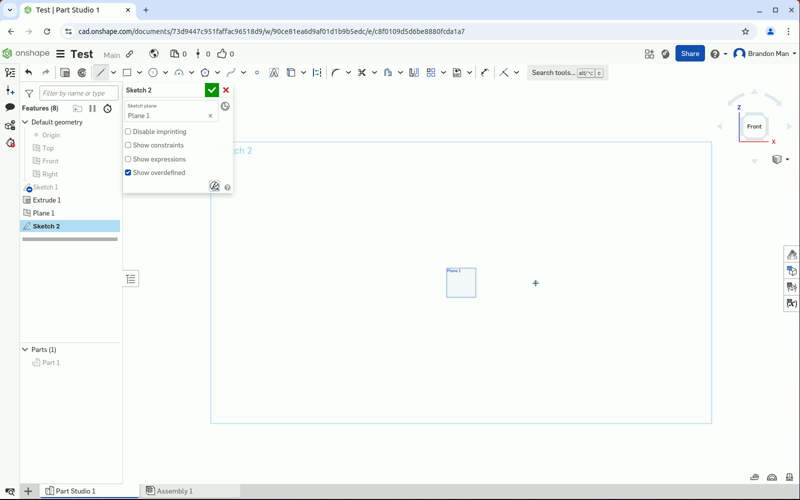
mouse_move(565, 282)
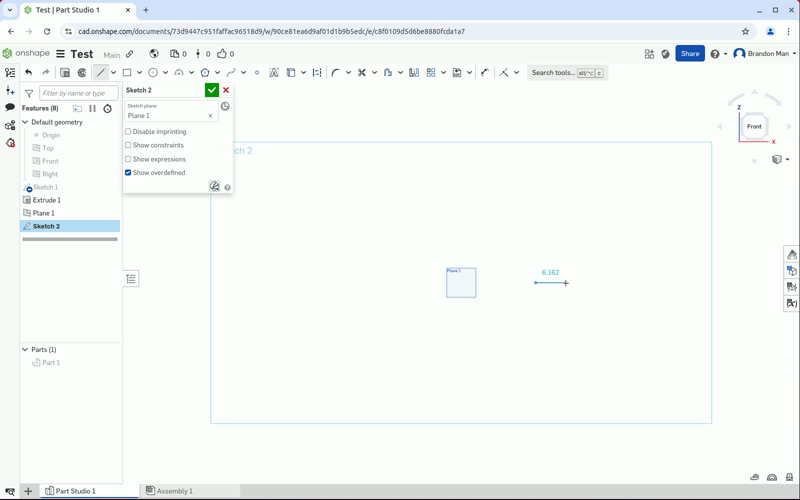
mouse_move(573, 282)
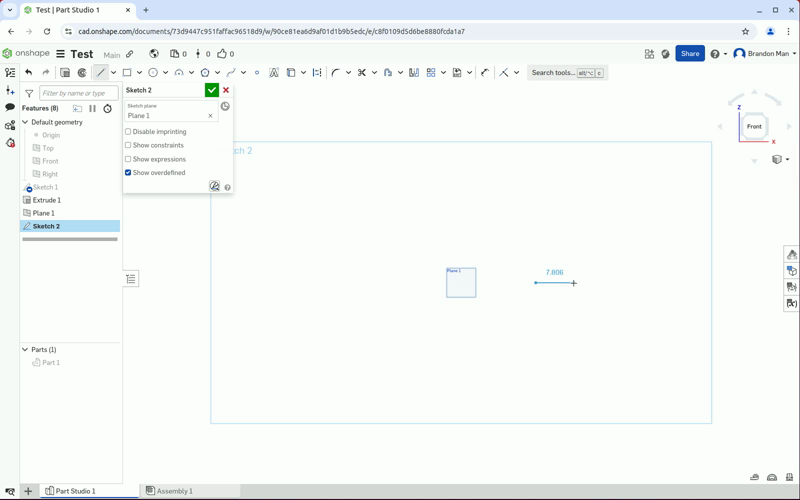
click(573, 282)
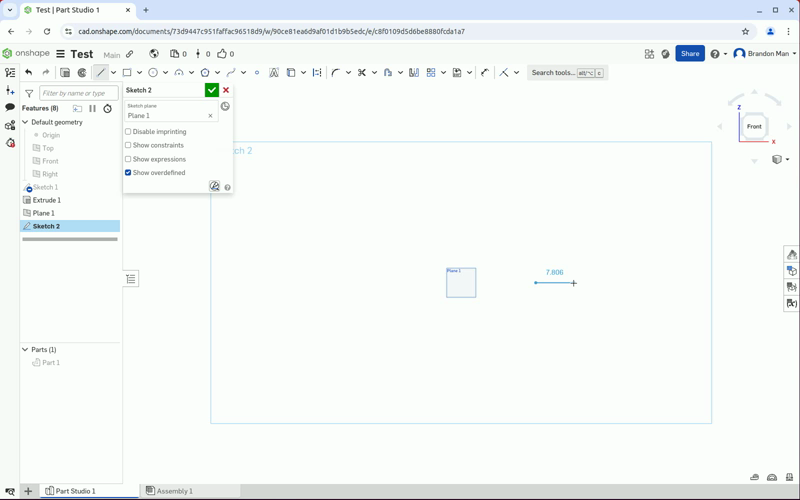
key_up(shift)
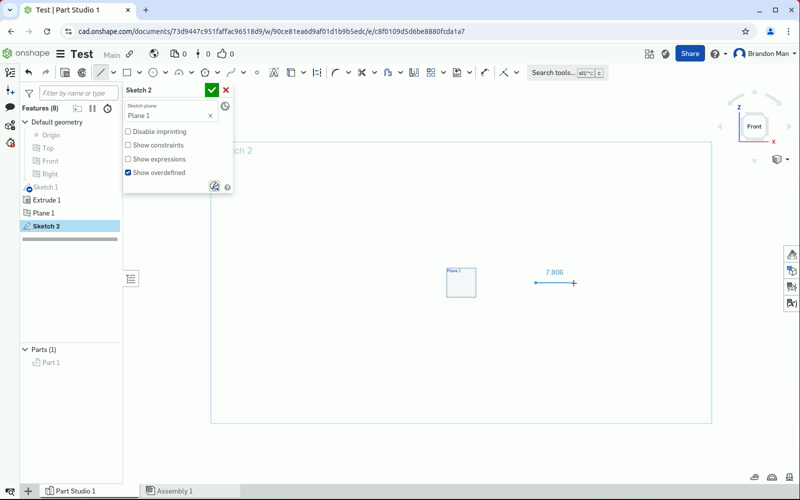
key_down(shift)
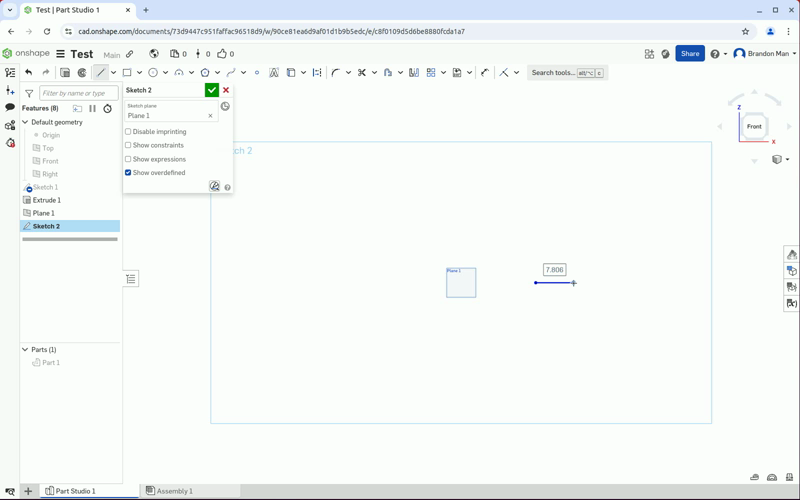
mouse_move(589, 282)
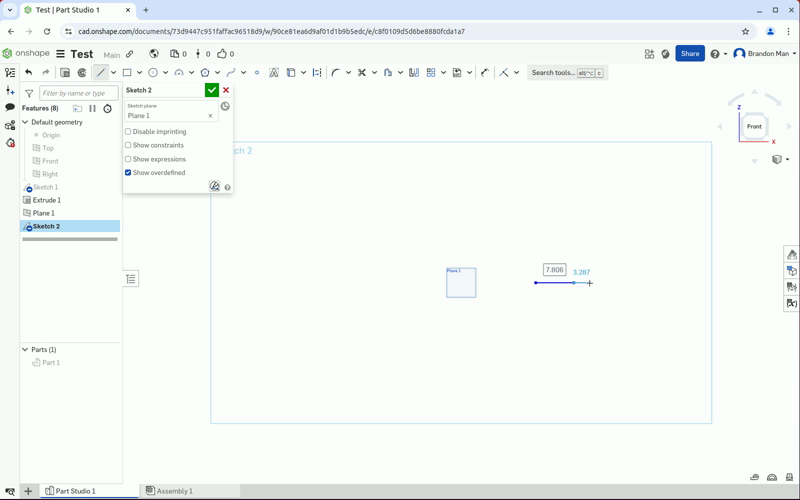
mouse_move(573, 254)
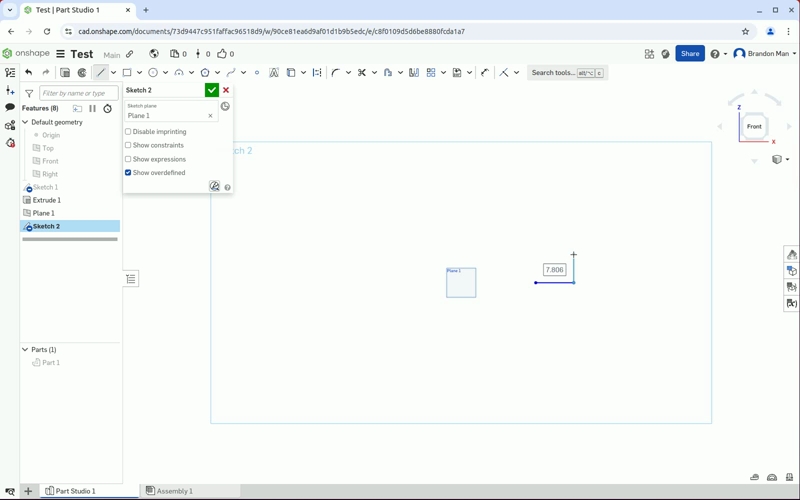
click(573, 254)
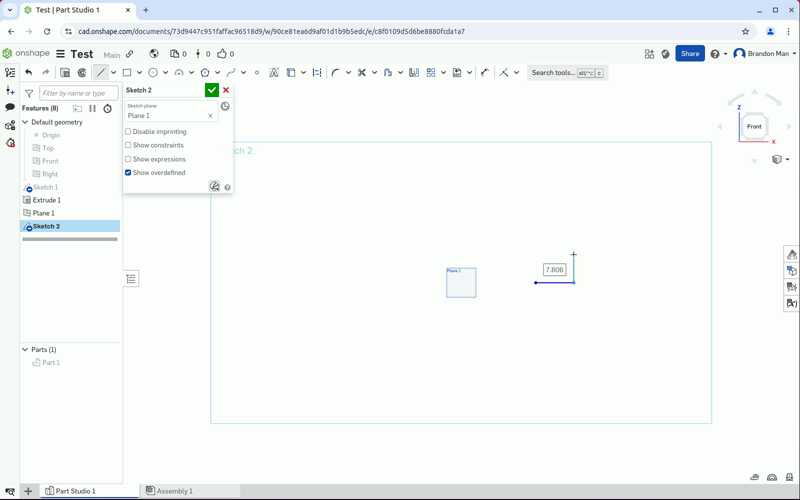
key_up(shift)
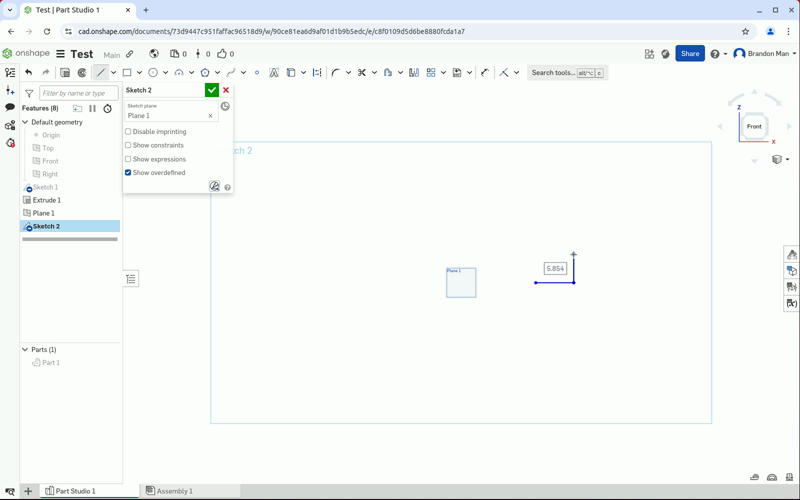
key_down(shift)
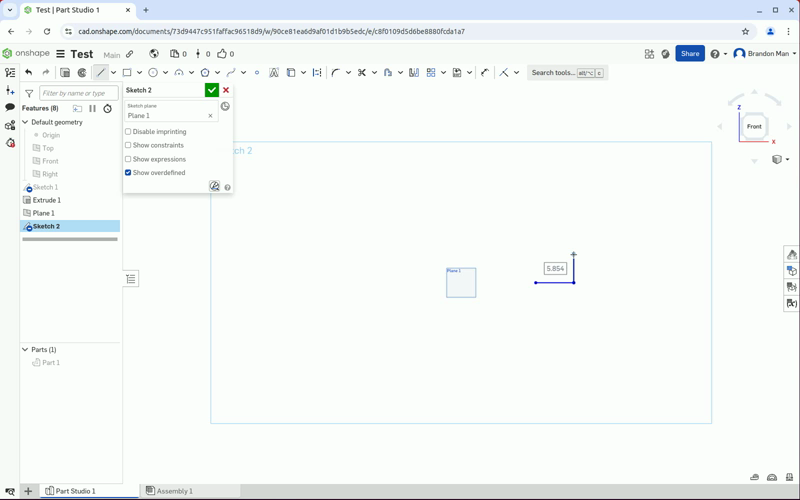
mouse_move(589, 254)
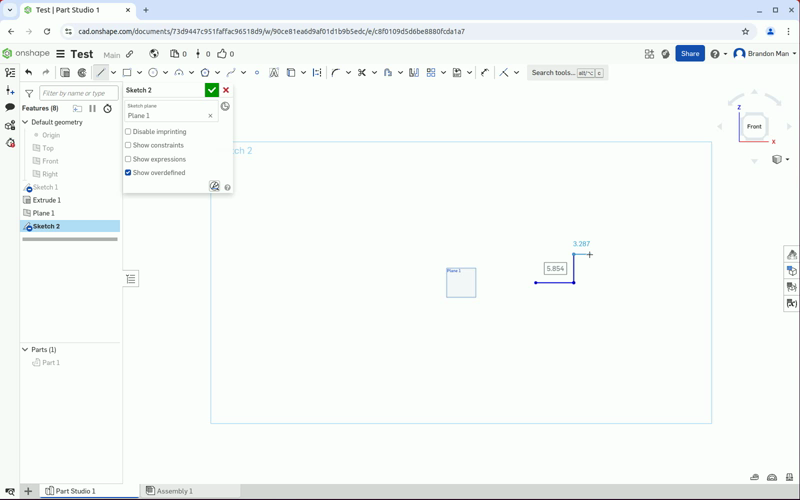
mouse_move(535, 227)
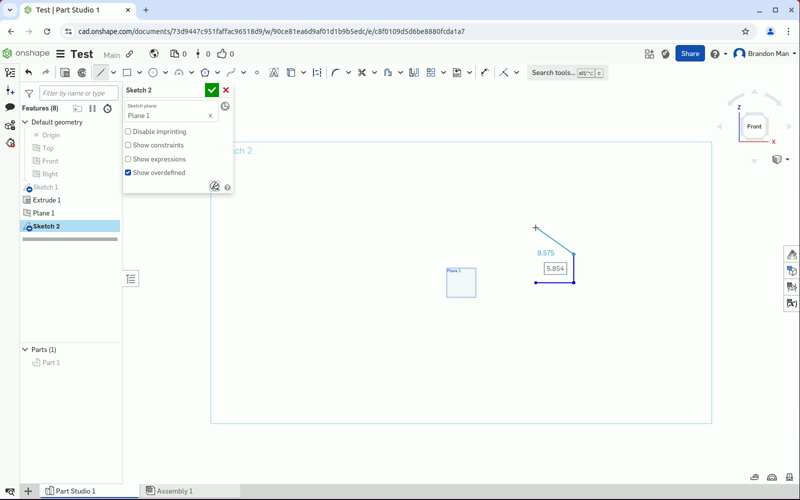
click(535, 227)
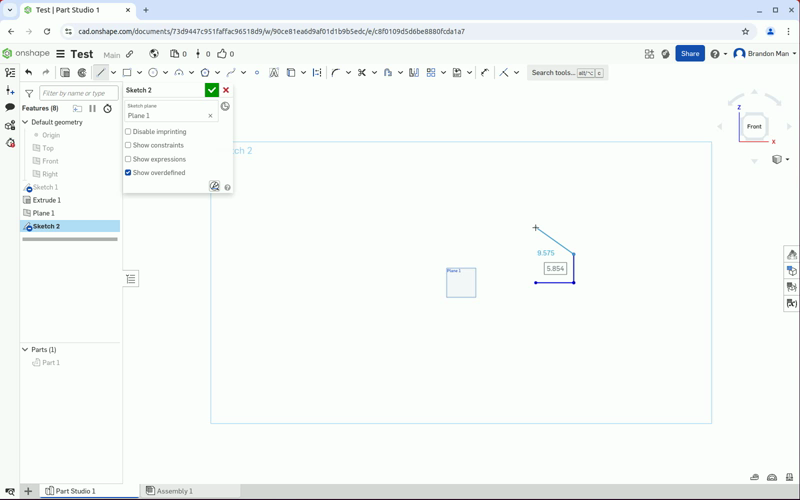
key_up(shift)
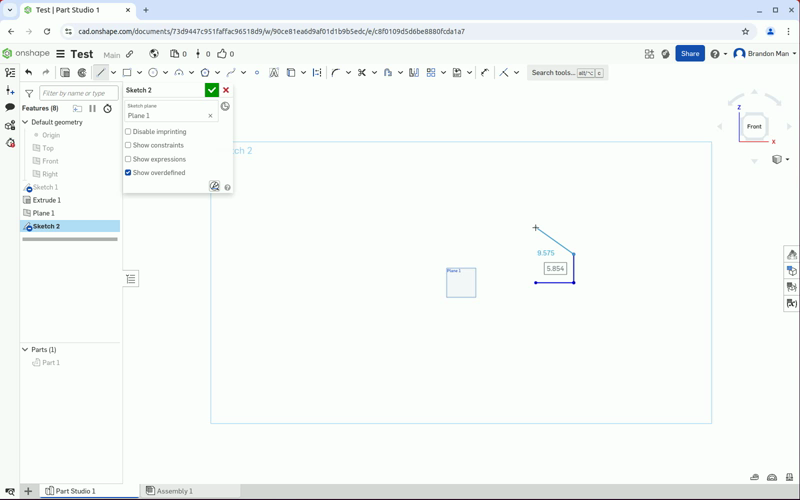
key_down(shift)
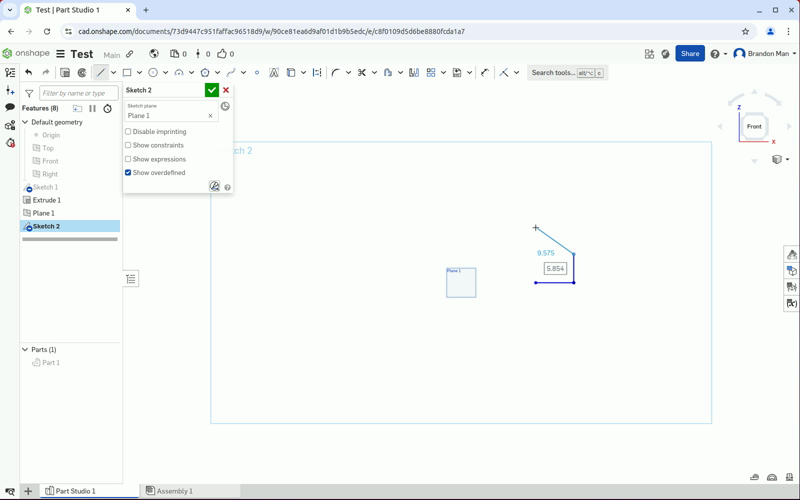
mouse_move(565, 227)
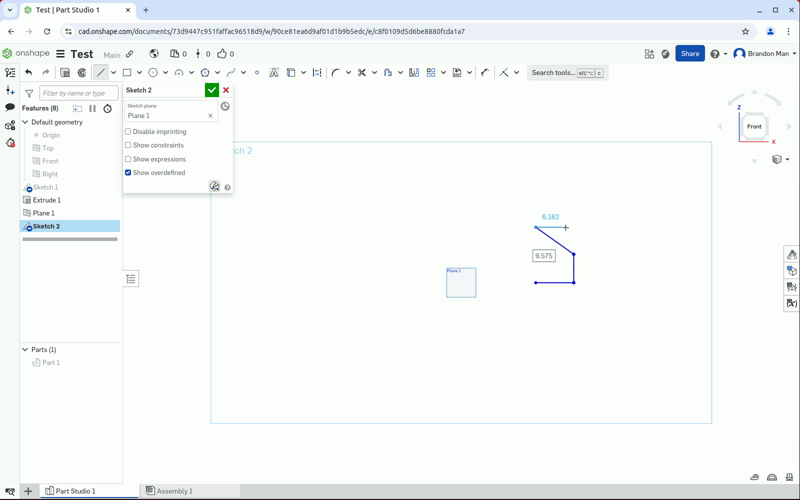
mouse_move(535, 273)
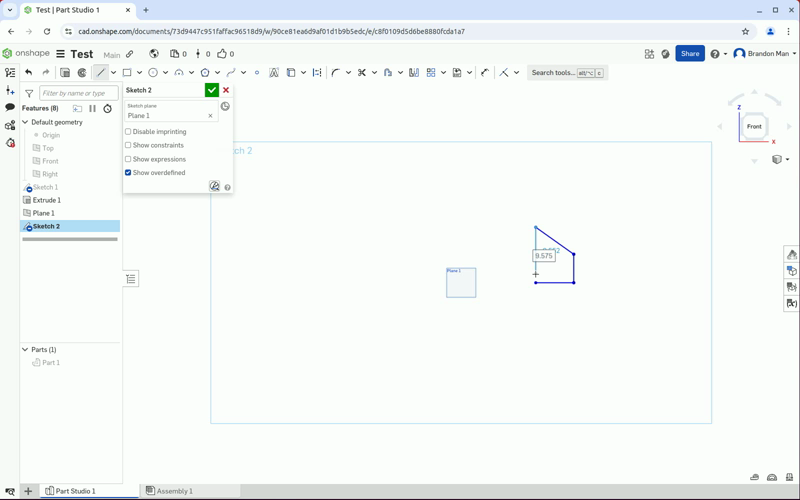
click(535, 273)
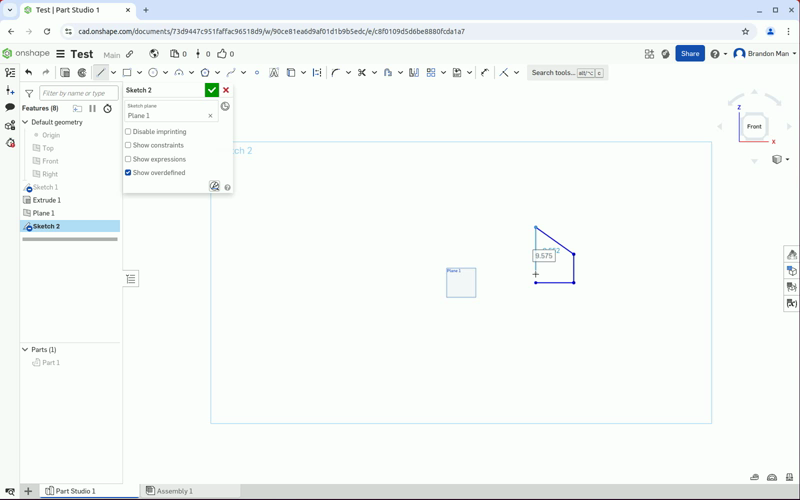
key_up(shift)
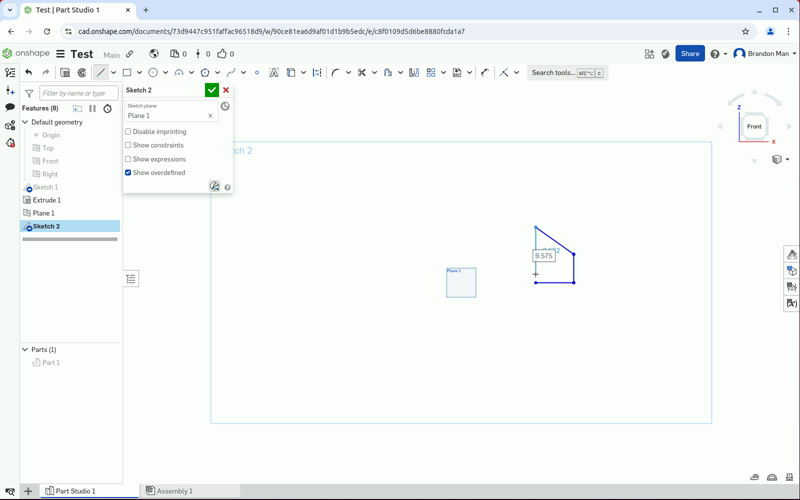
mouse_move(565, 273)
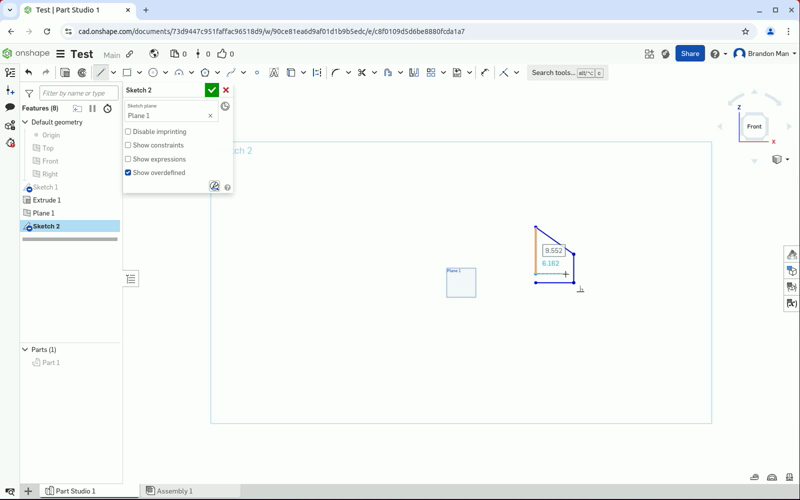
key_down(shift)
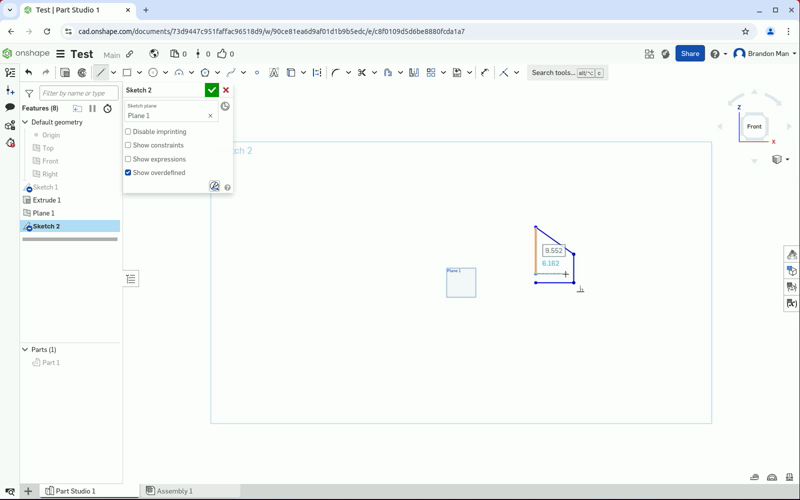
mouse_move(535, 282)
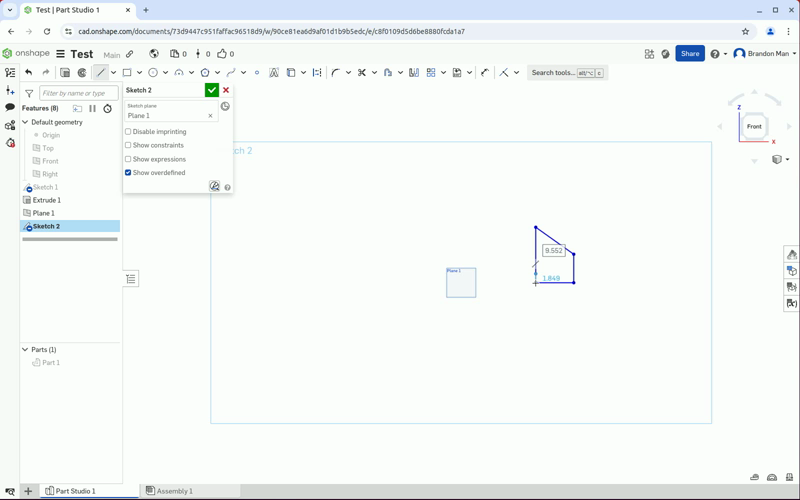
key_up(shift)
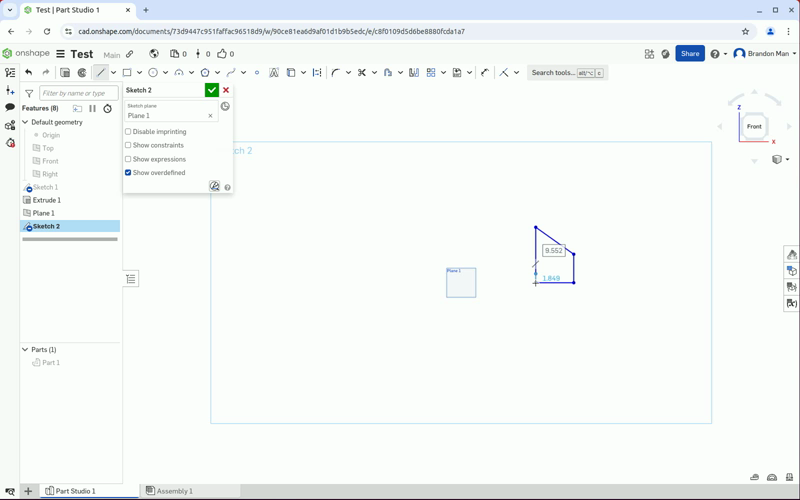
click(535, 282)
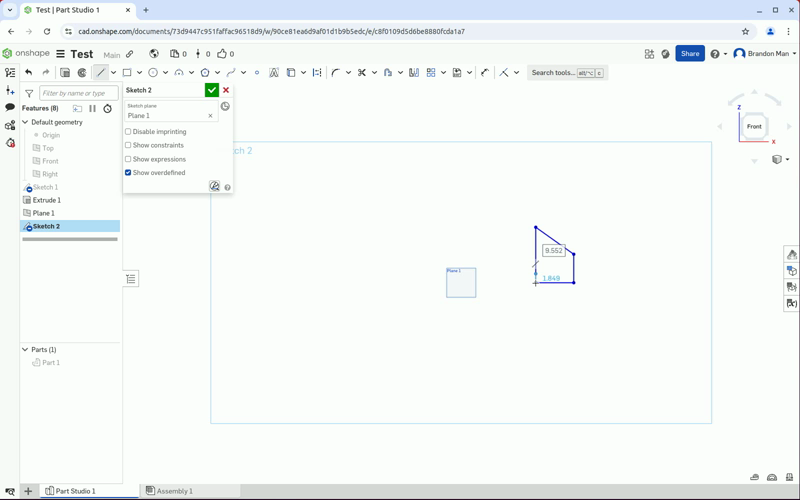
key(esc)
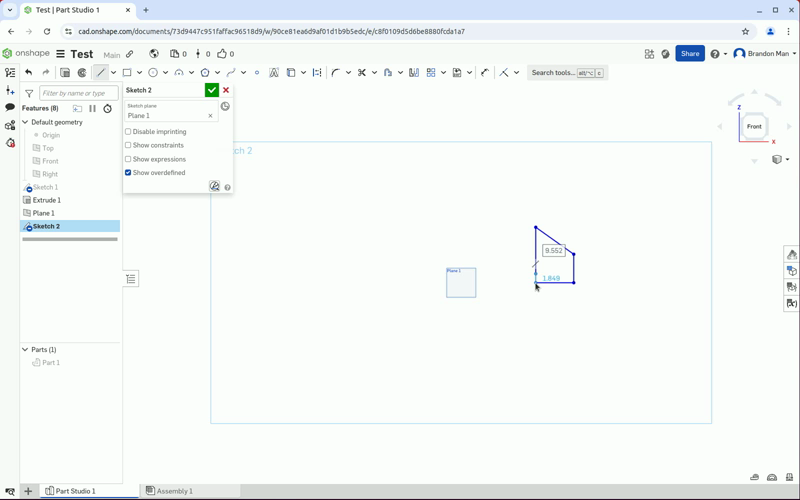
mouse_move(538, 264)
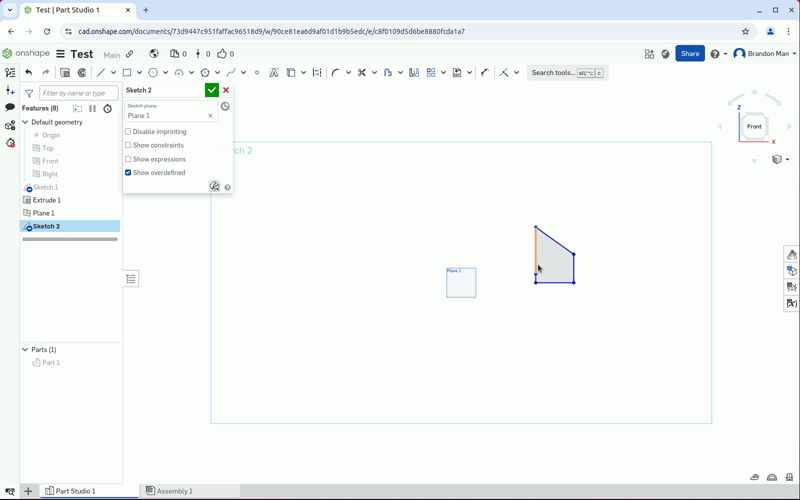
scroll(6)
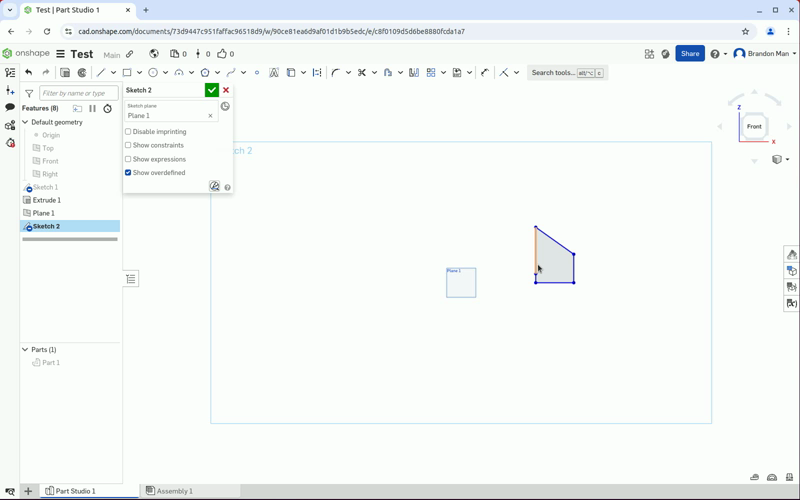
scroll(6)
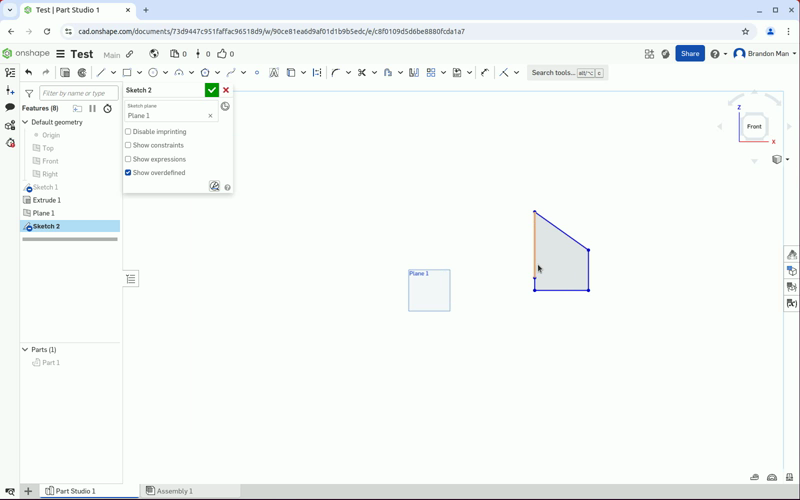
scroll(6)
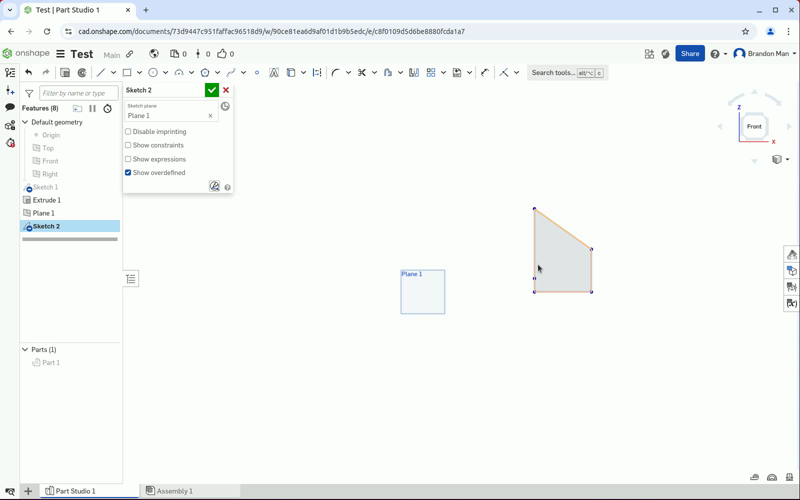
scroll(6)
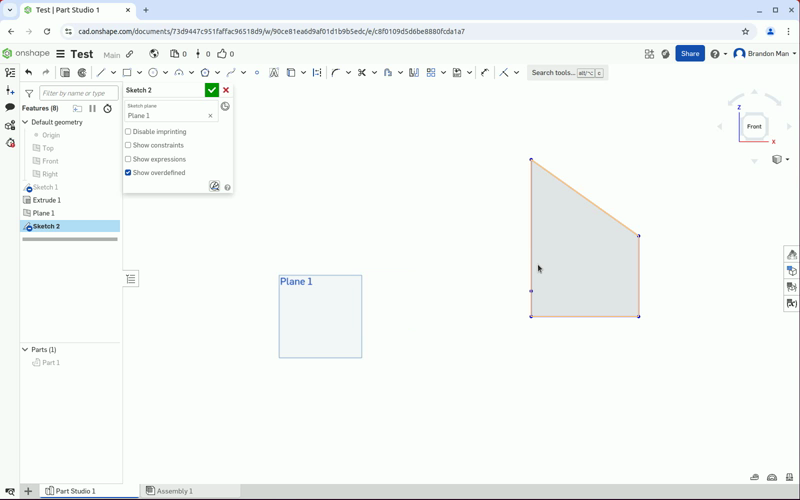
scroll(6)
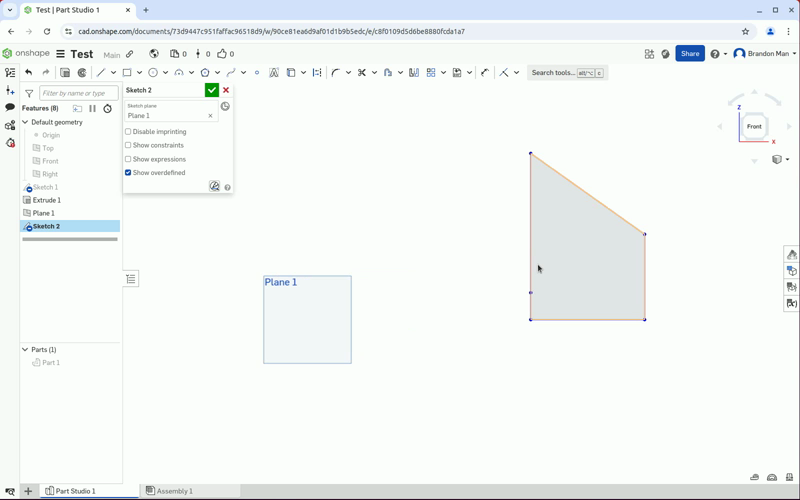
scroll(6)
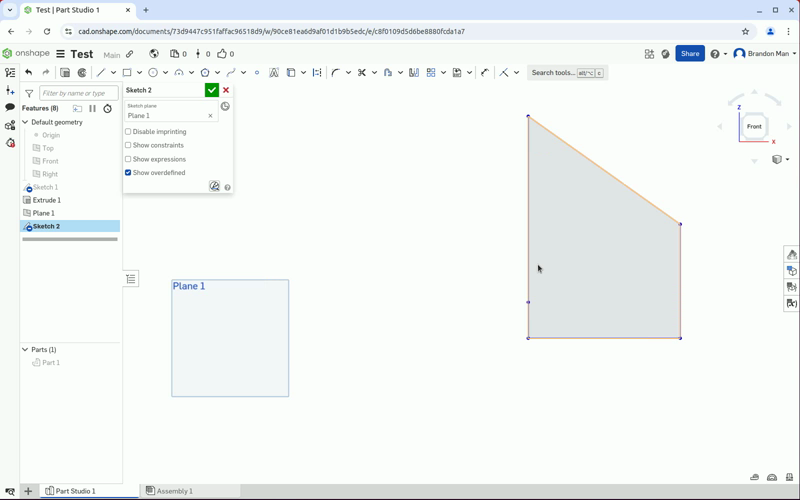
scroll(6)
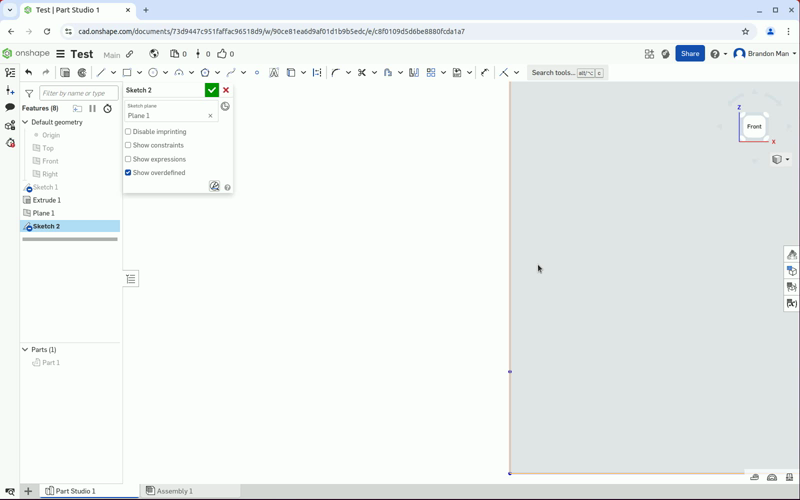
click(538, 264)
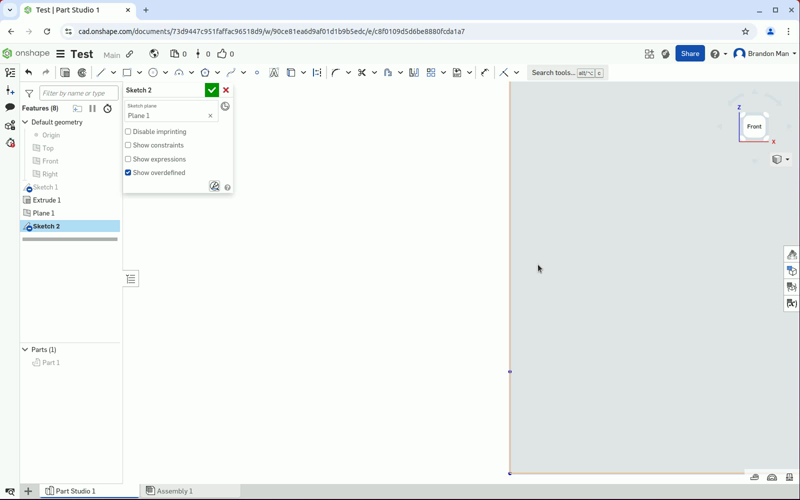
scroll(-6)
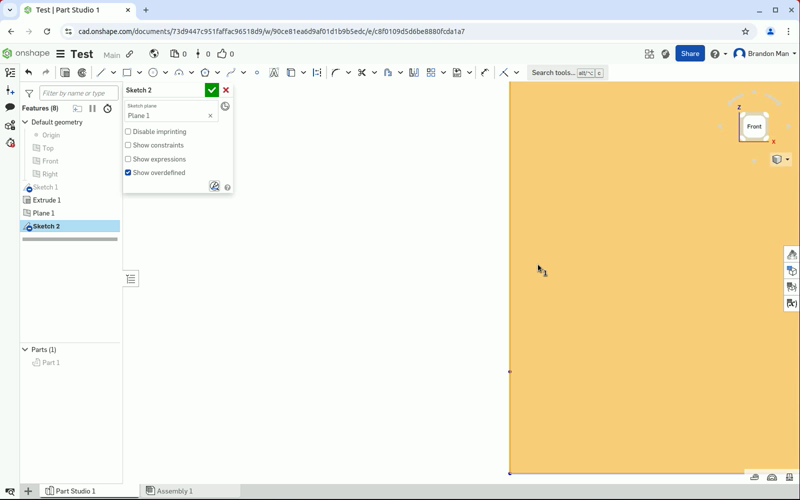
scroll(-6)
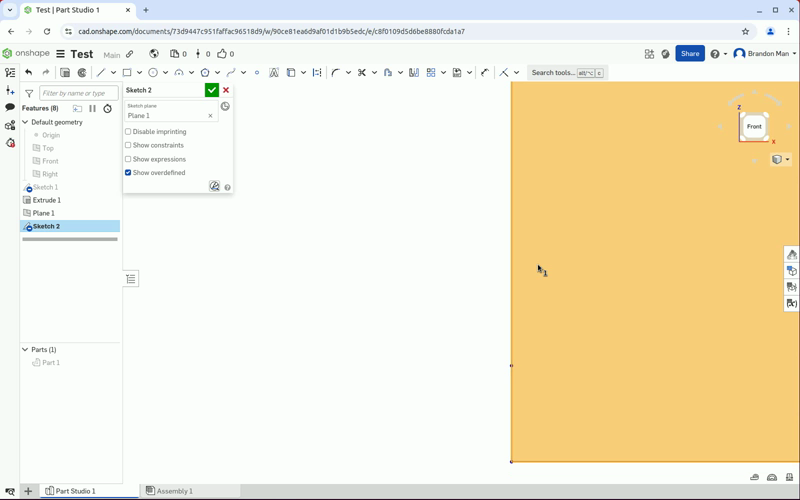
scroll(-6)
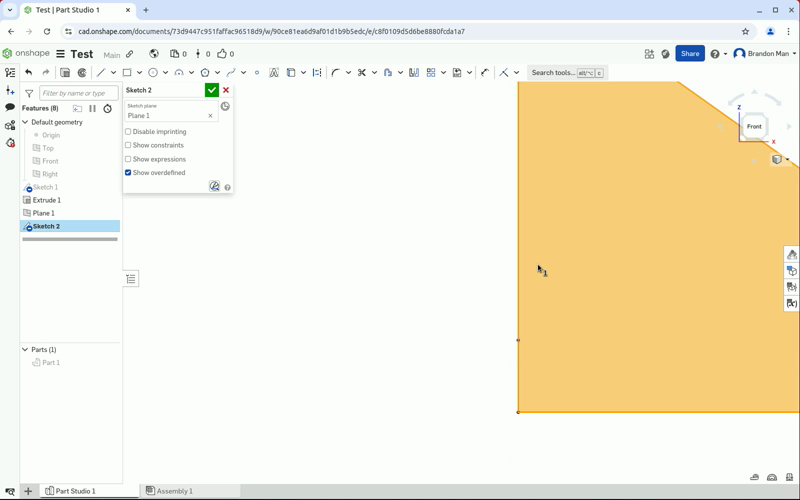
scroll(-6)
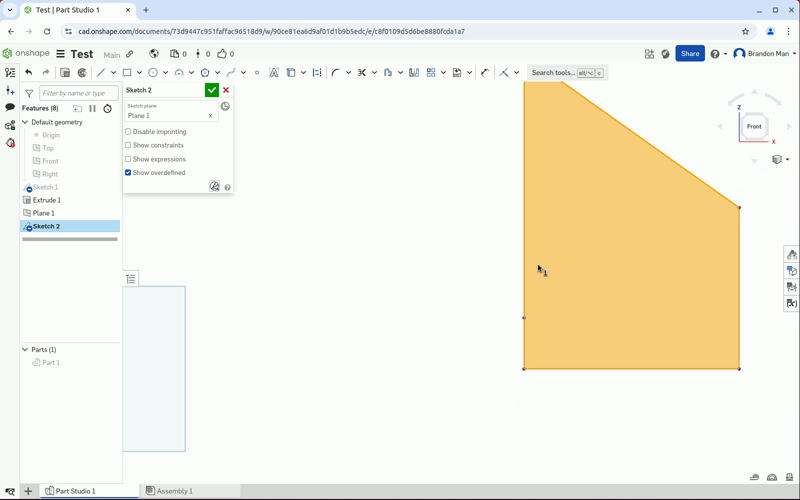
scroll(-6)
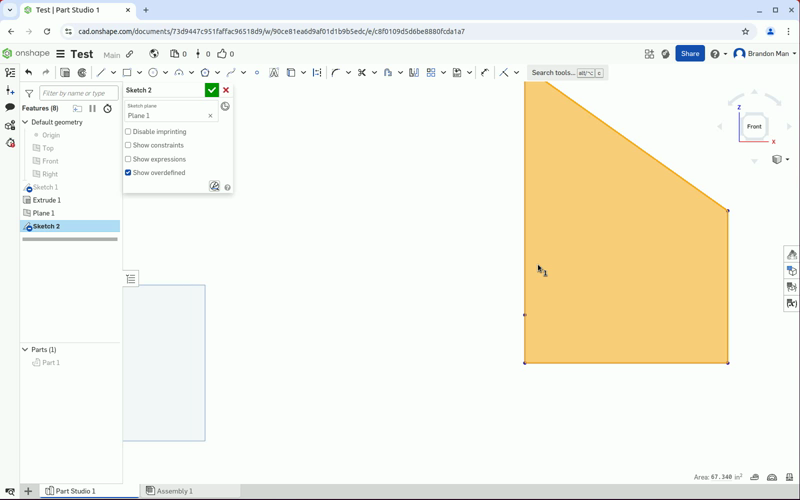
scroll(-6)
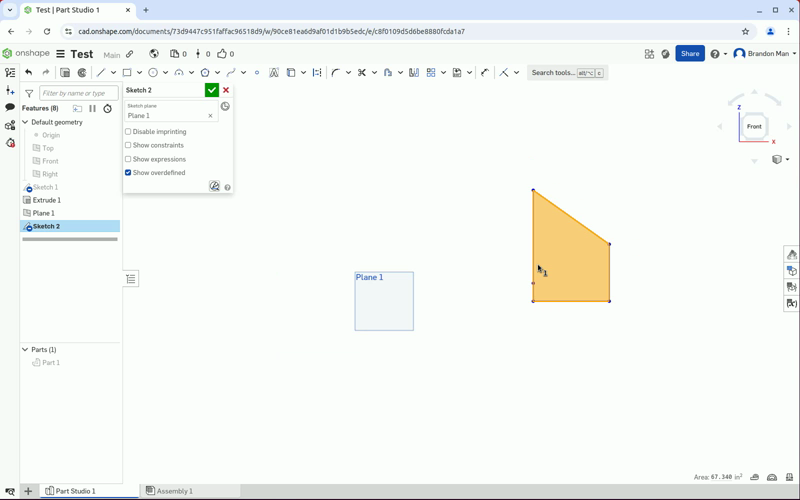
scroll(-6)
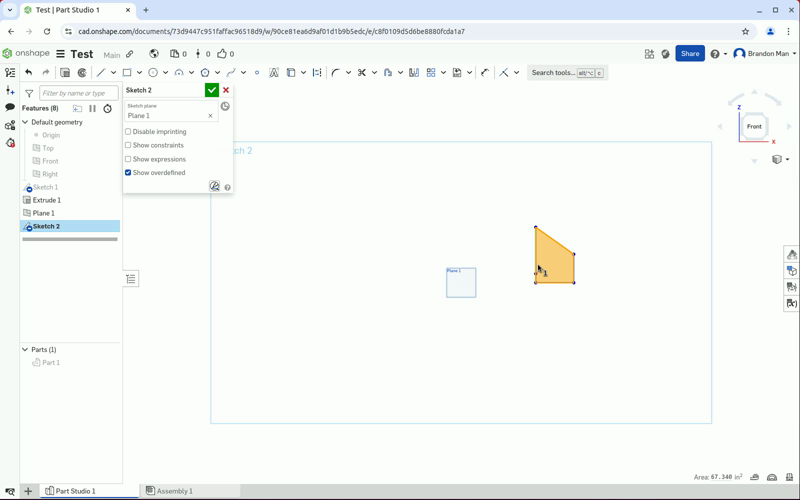
mouse_move(73, 352)
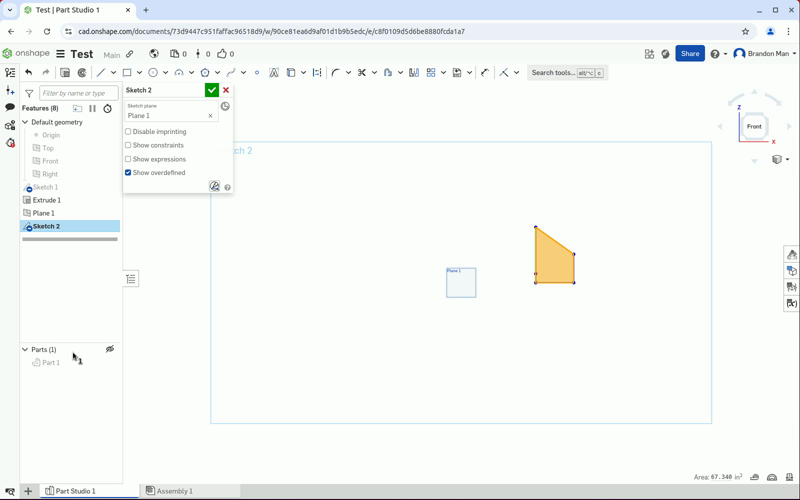
key(shift+y)
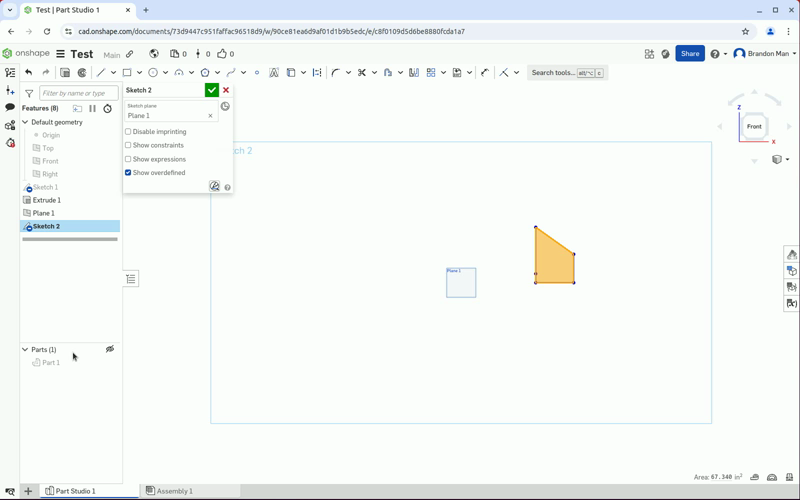
key(shift+e)
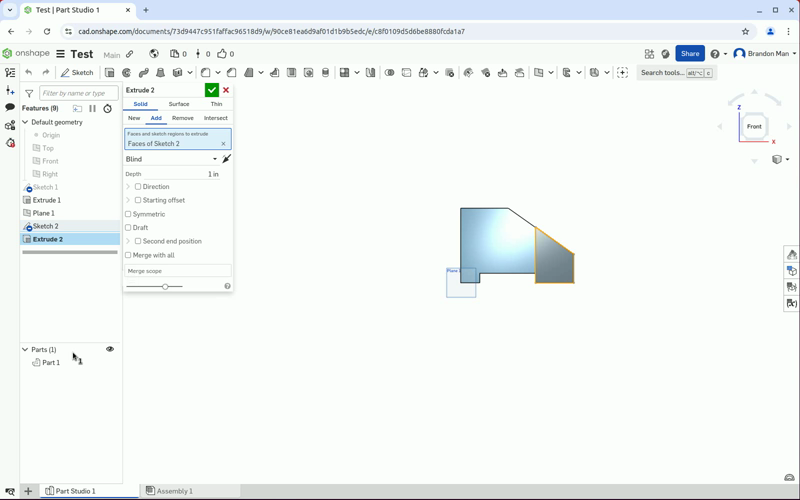
mouse_move(143, 106)
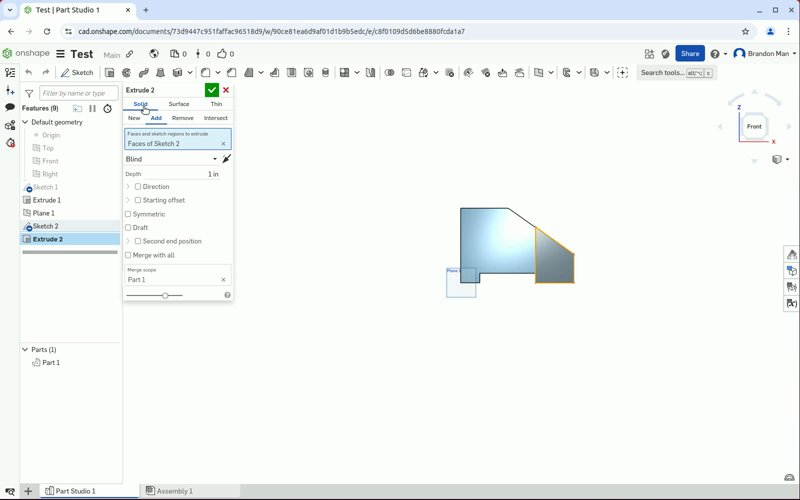
click(143, 106)
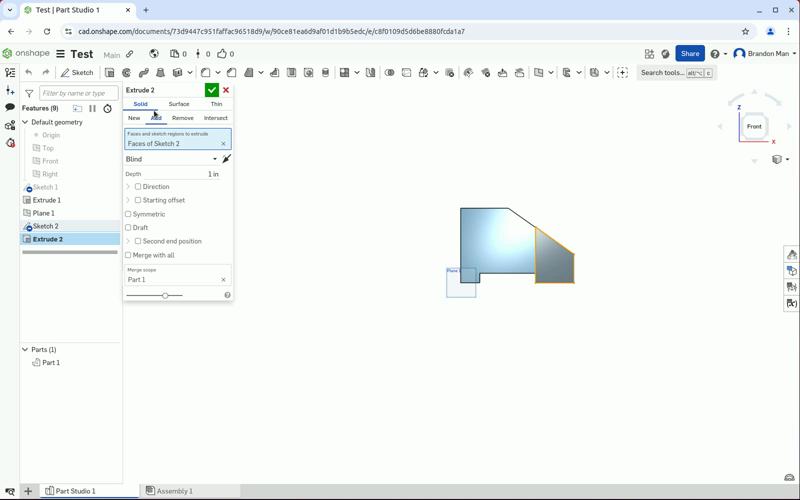
mouse_move(186, 120)
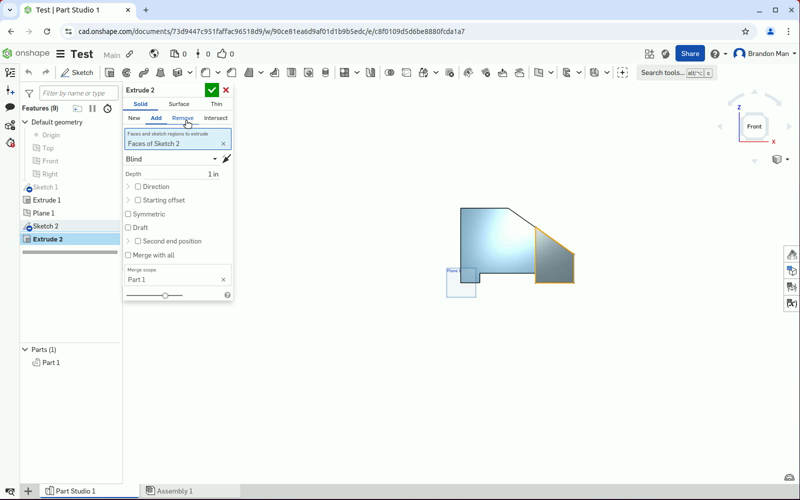
click(186, 120)
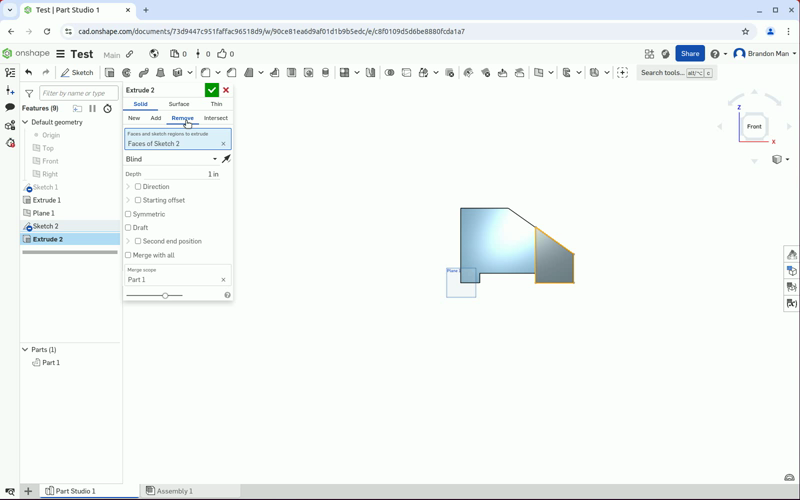
key(tab, 4)
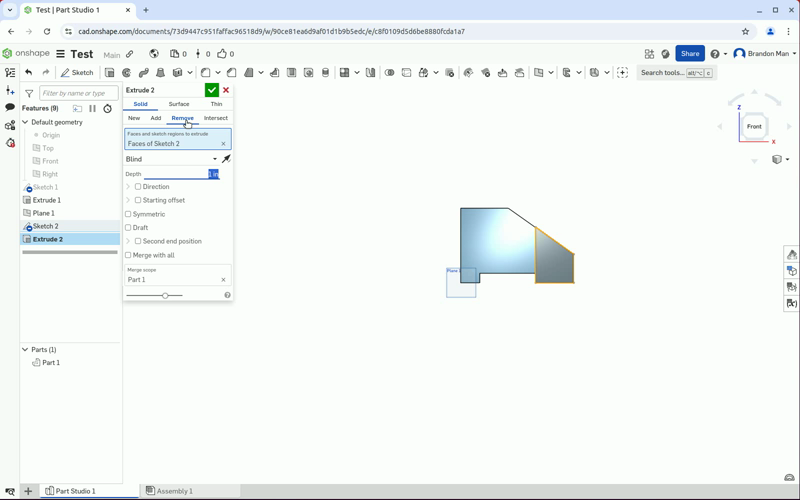
text(9.628)
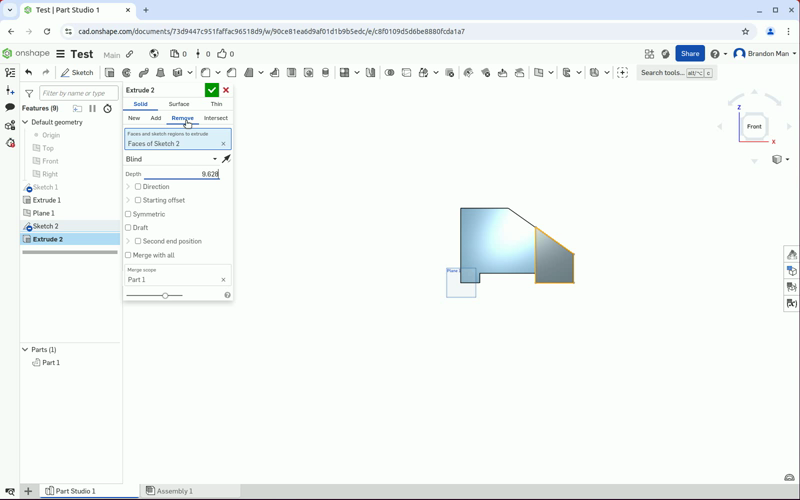
key(tab, 3)
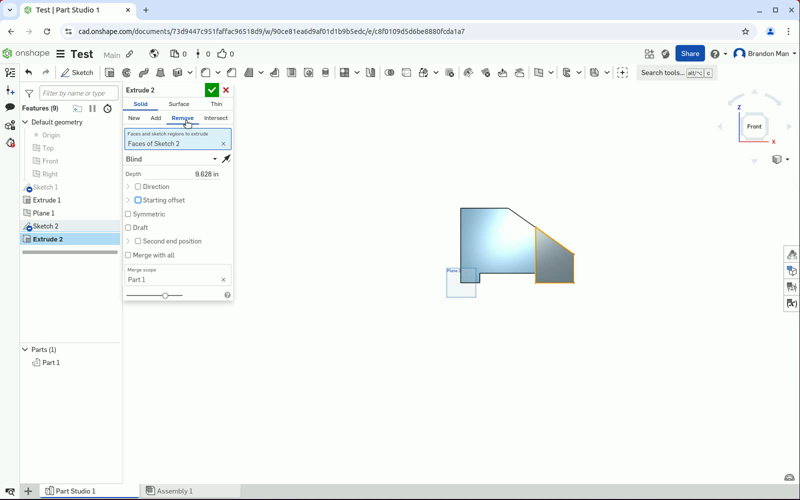
key(tab, 2)
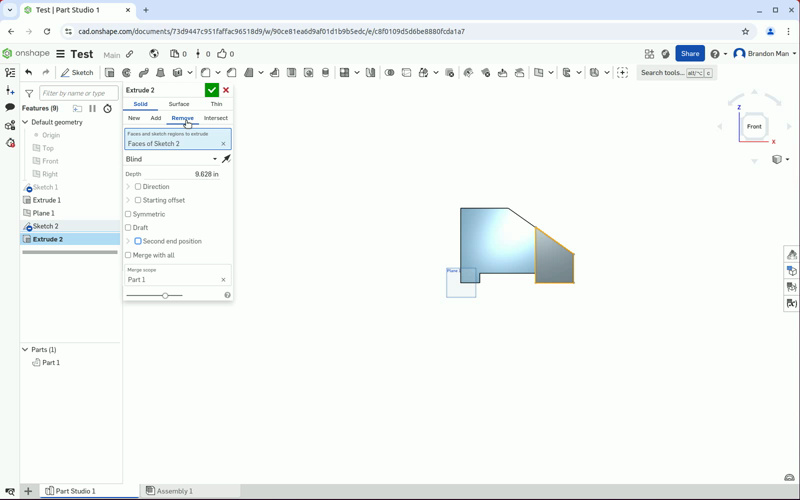
key(space)
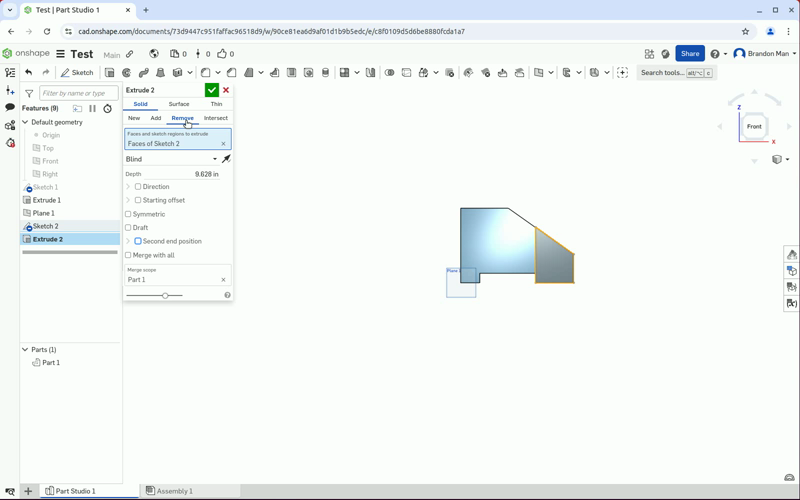
key(tab, 3)
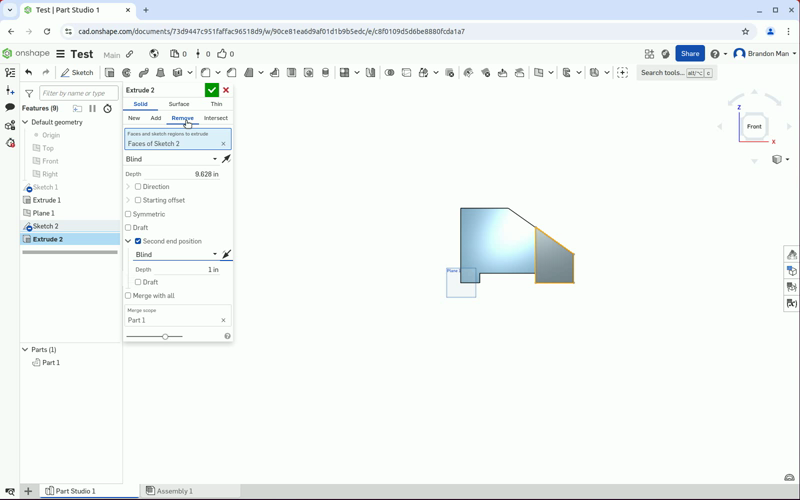
text(1.926)
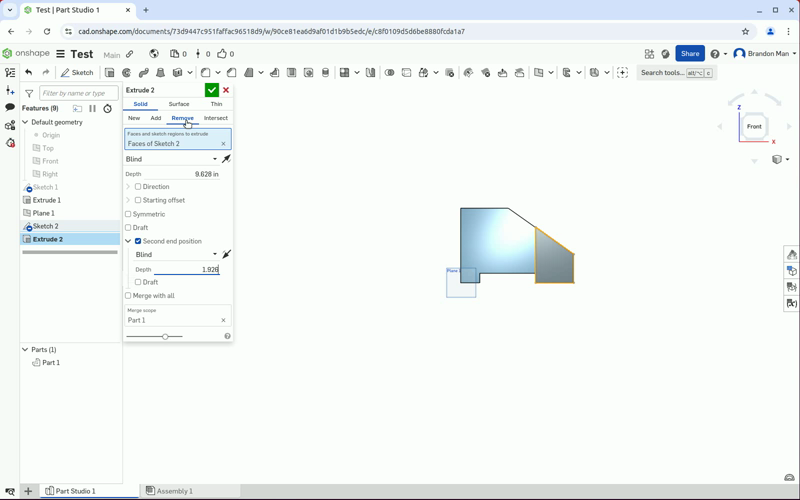
key(tab, 2)
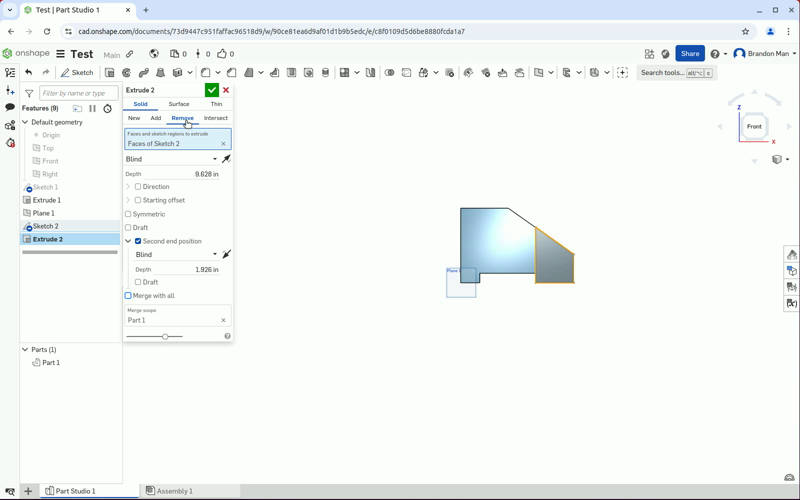
key(space)
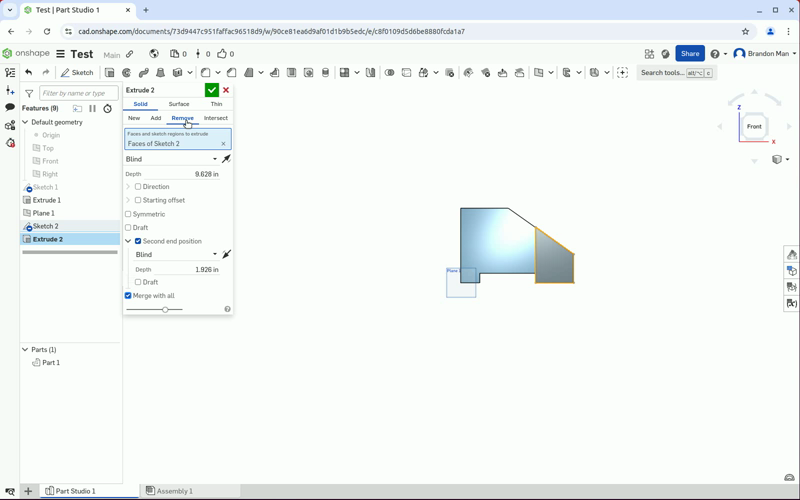
key(enter)
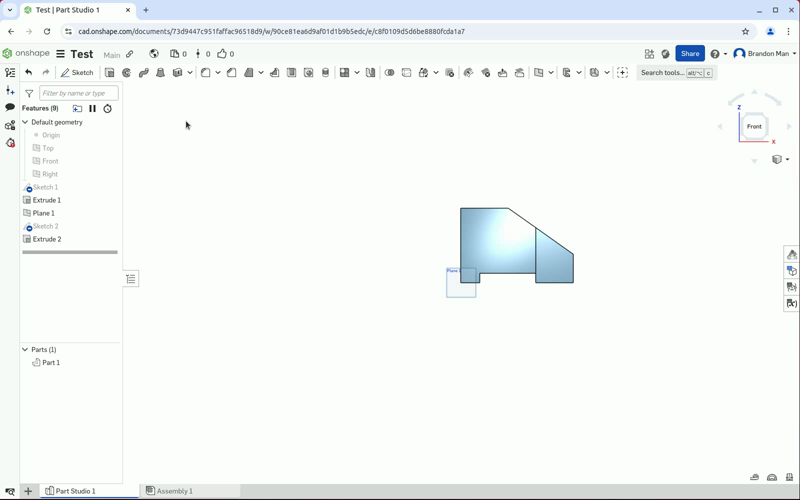
key(shift+h)
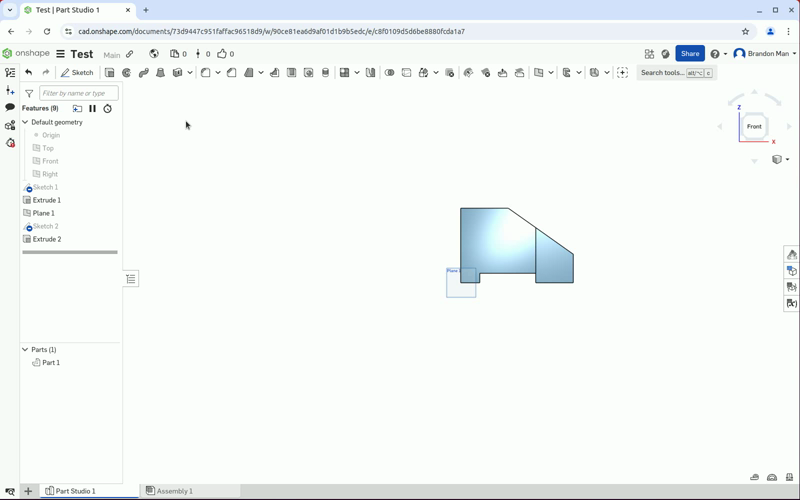
key(shift+h)
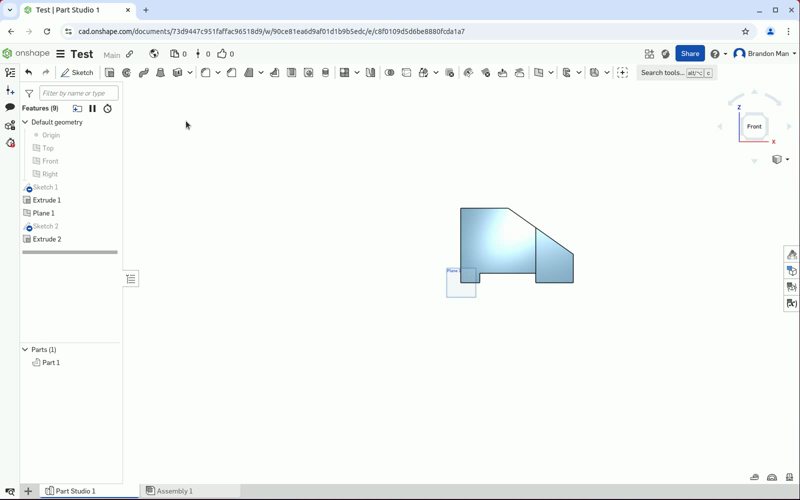
mouse_move(73, 189)
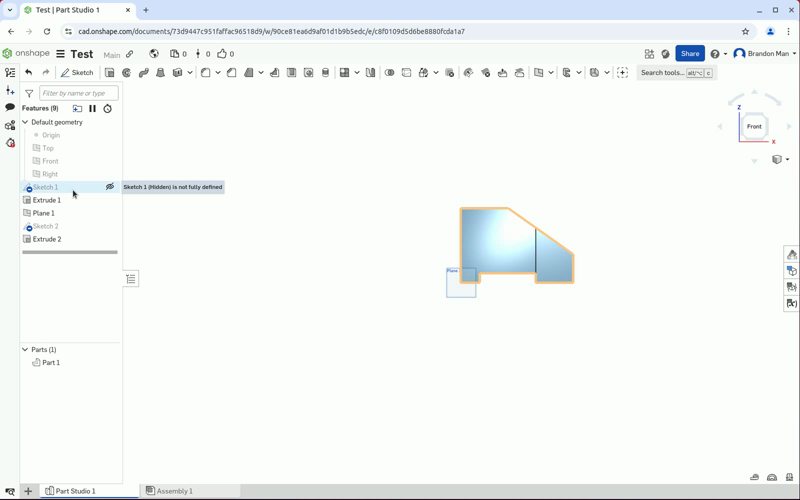
click(73, 189)
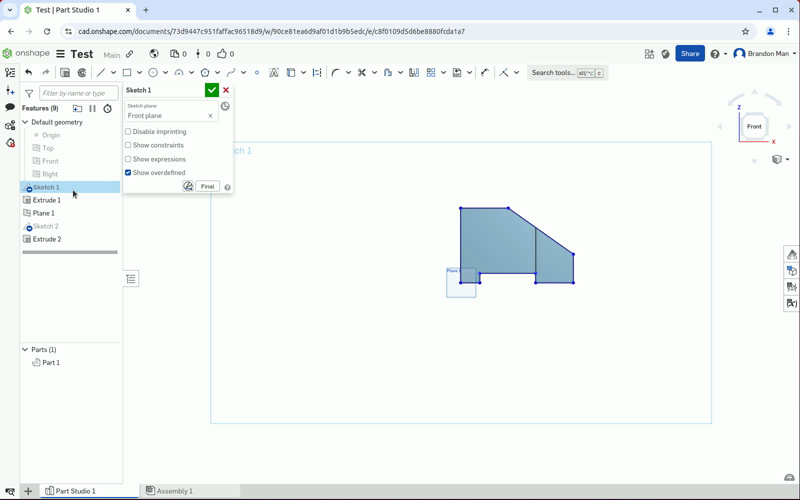
mouse_move(229, 92)
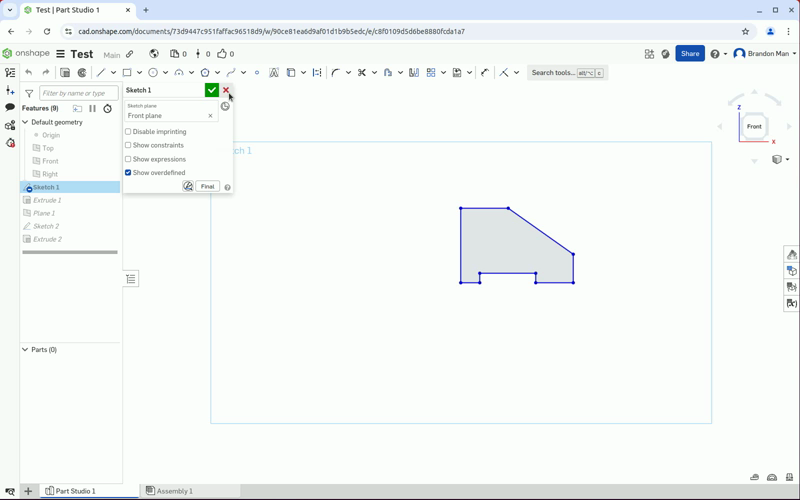
click(229, 92)
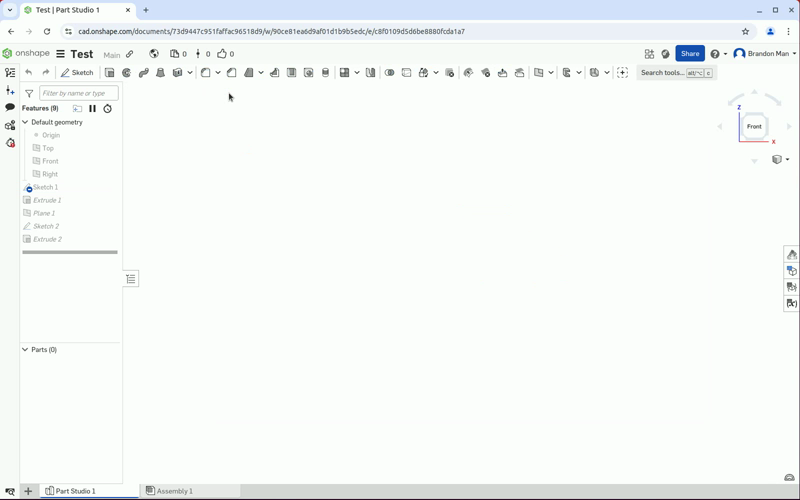
key(shift+s)
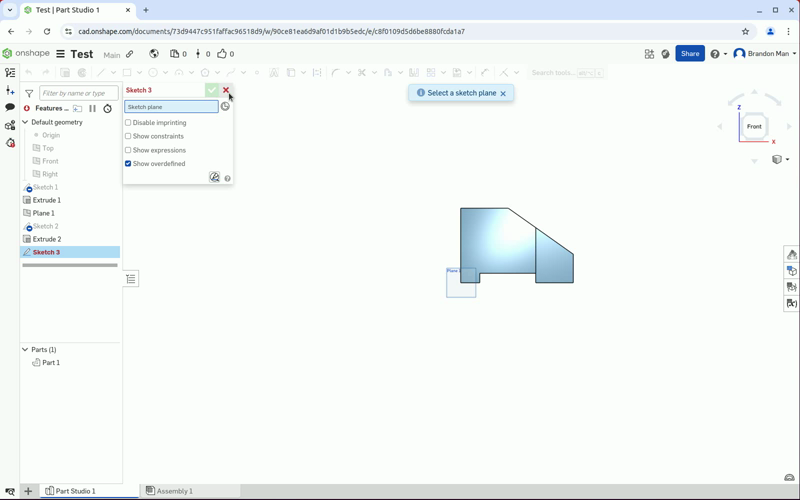
mouse_move(73, 215)
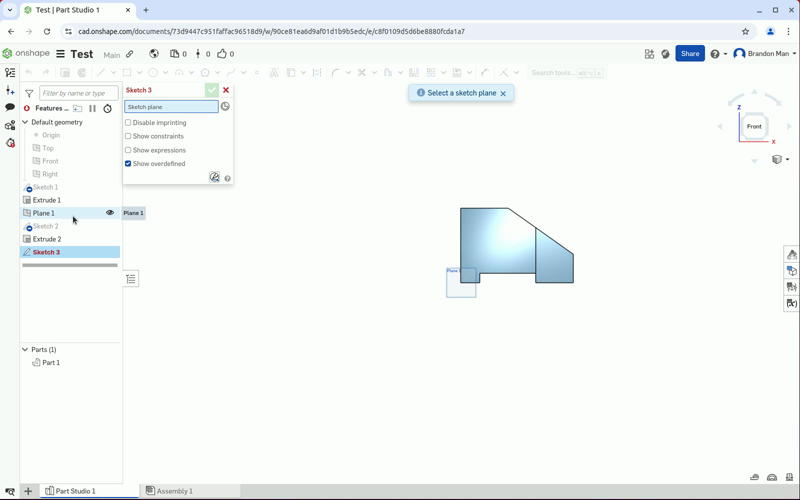
click(73, 215)
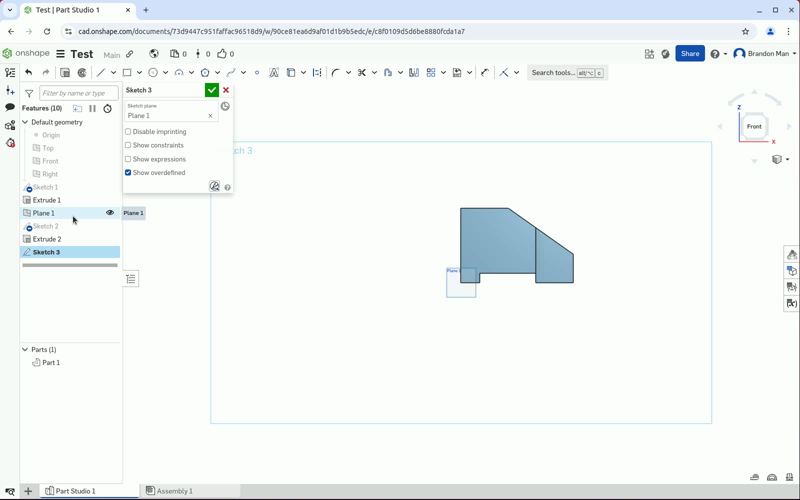
mouse_move(73, 352)
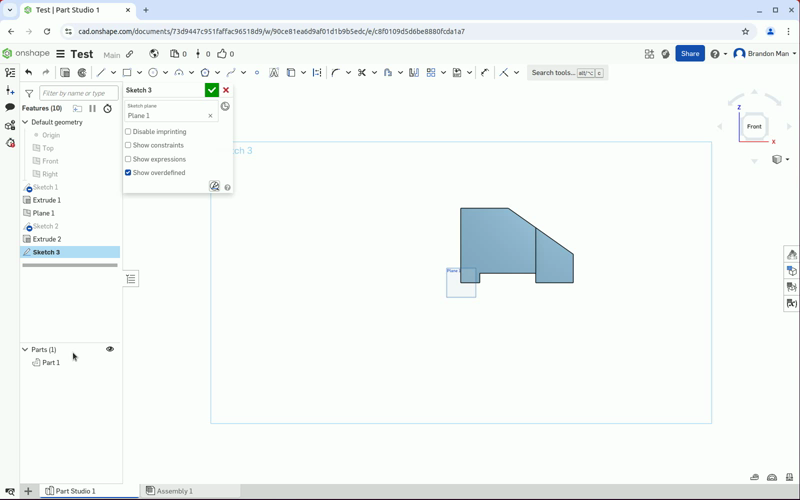
key(y)
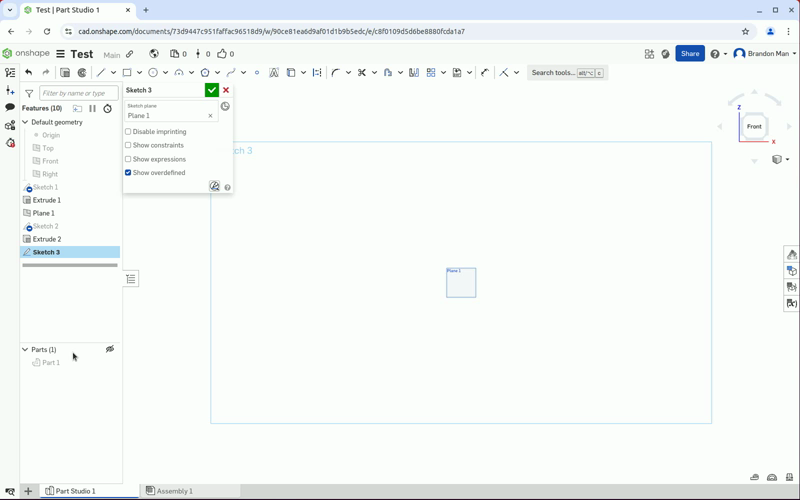
key(l)
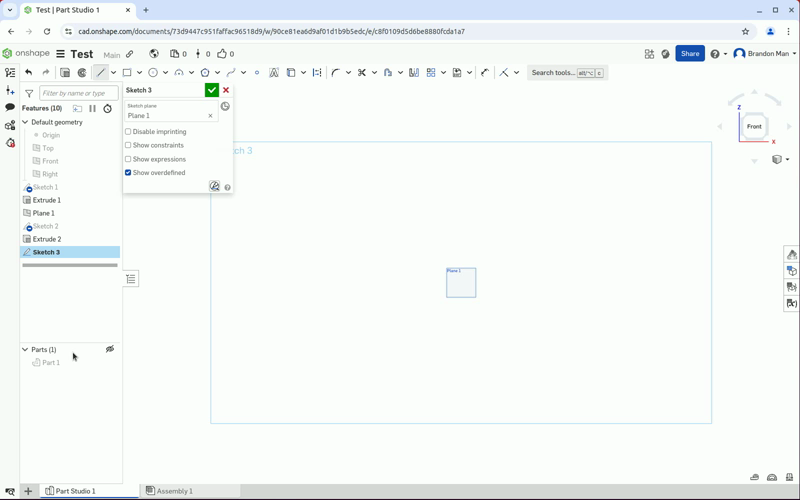
key_down(shift)
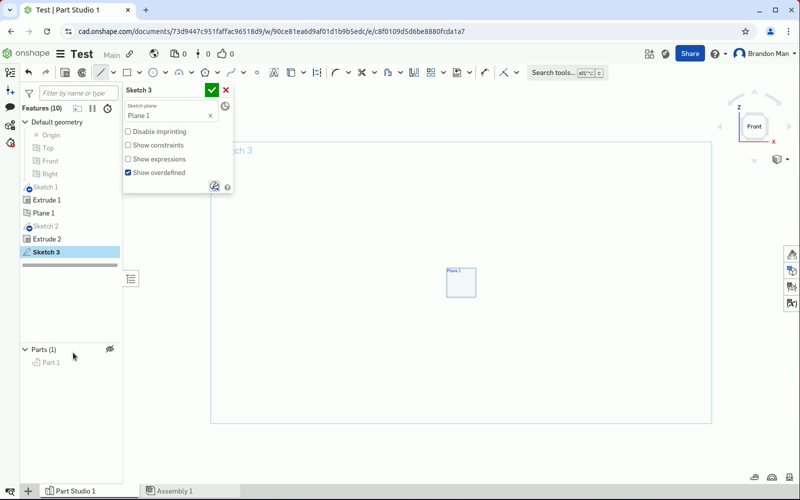
mouse_move(535, 282)
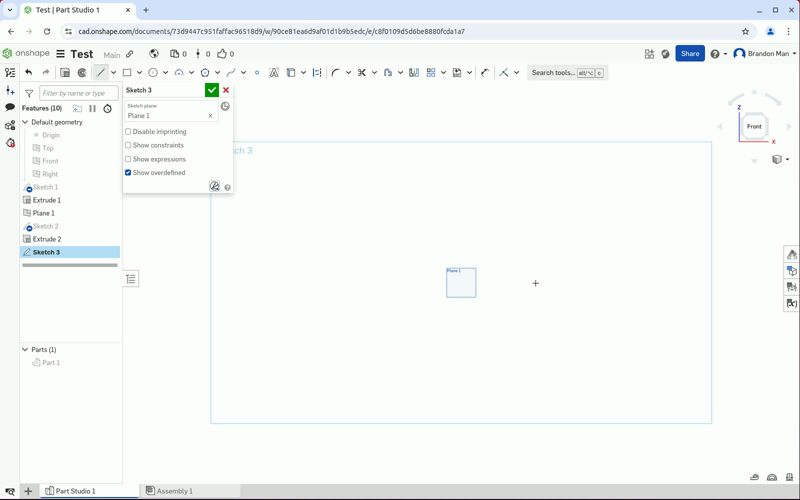
click(535, 282)
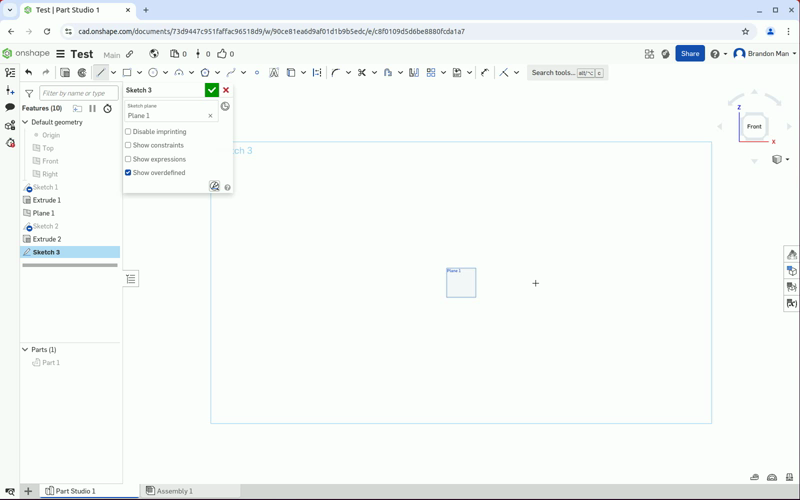
key_up(shift)
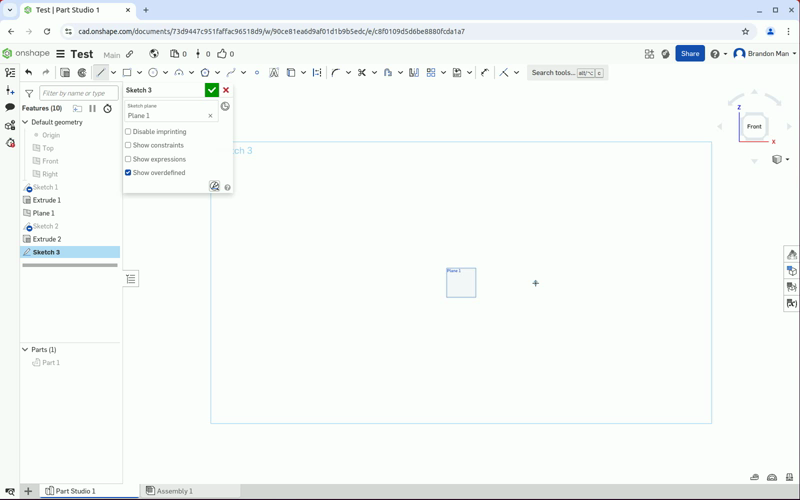
key_down(shift)
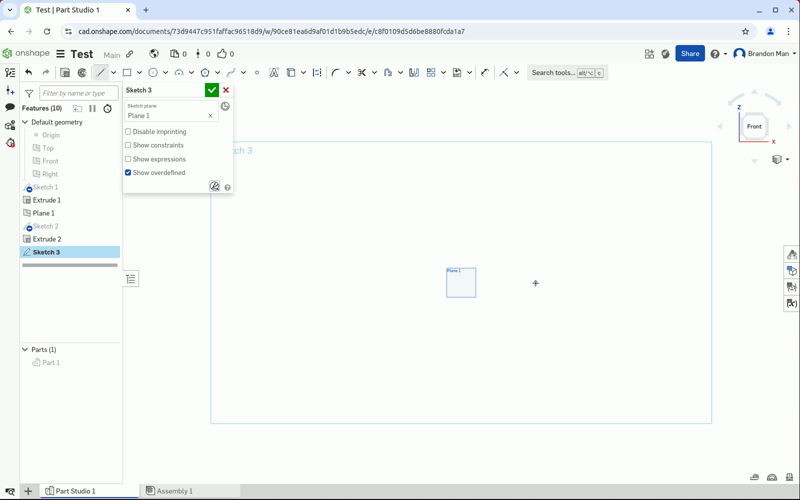
mouse_move(565, 282)
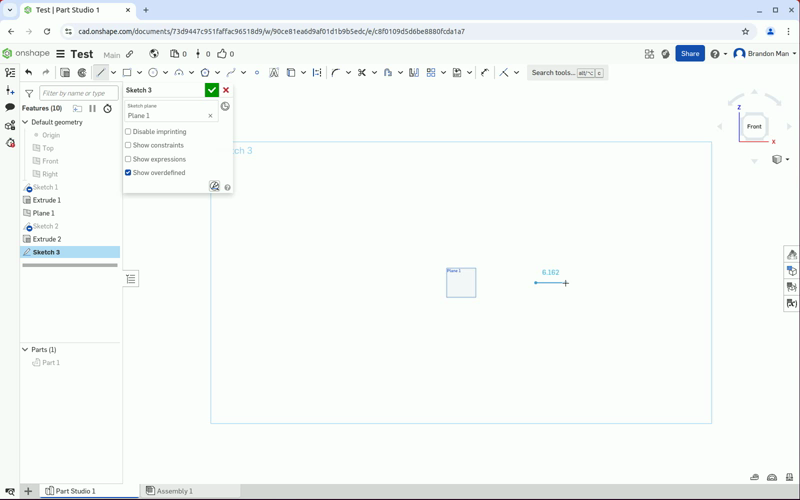
mouse_move(573, 282)
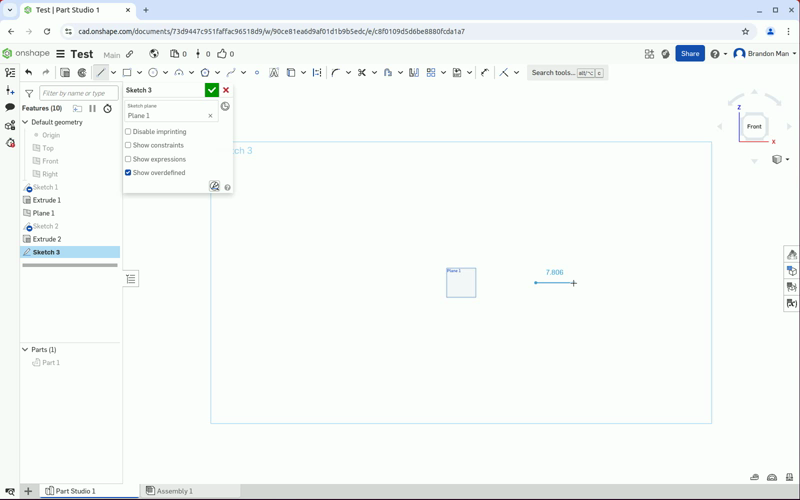
click(573, 282)
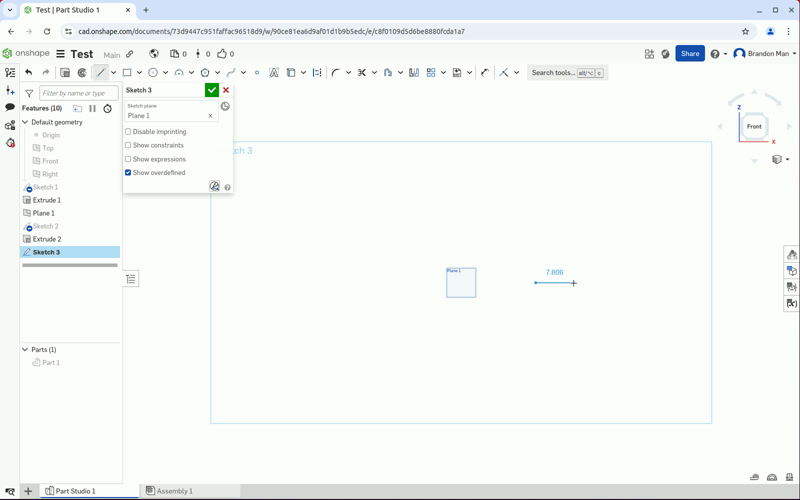
key_up(shift)
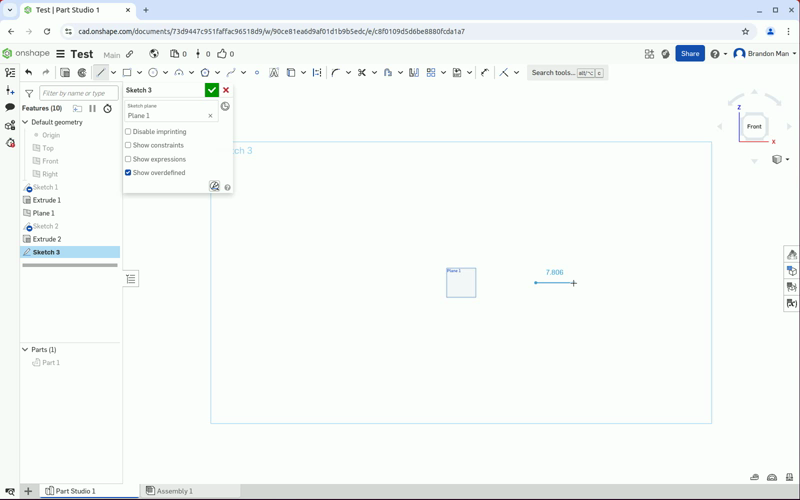
key_down(shift)
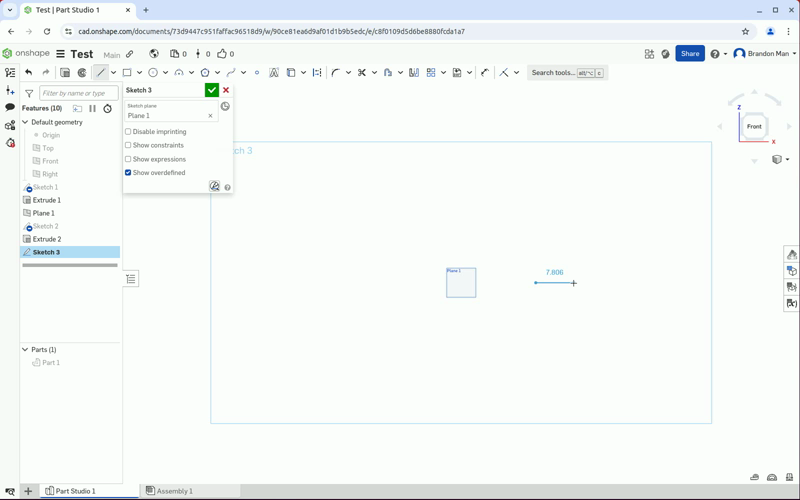
mouse_move(589, 282)
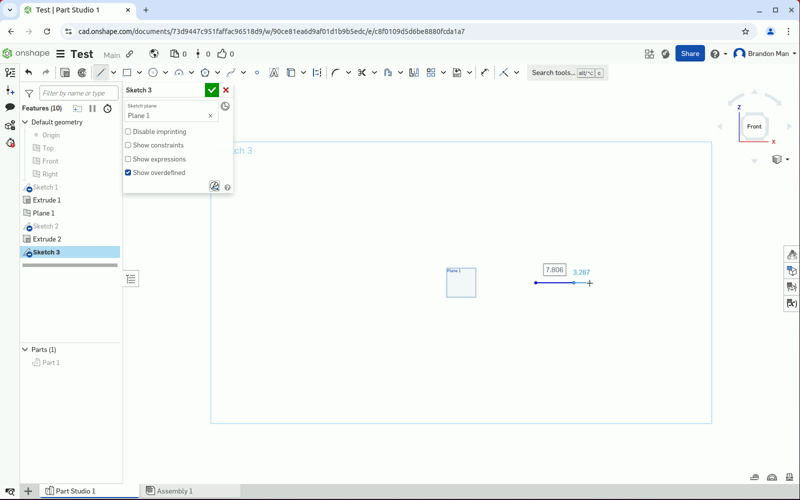
mouse_move(573, 254)
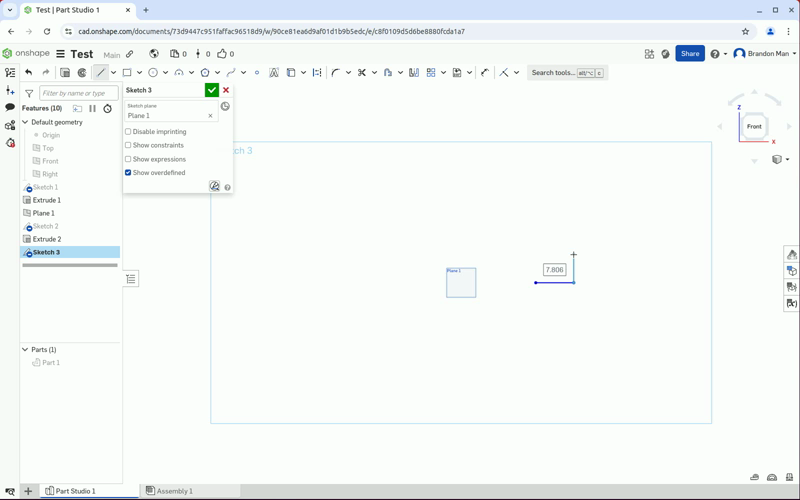
click(573, 254)
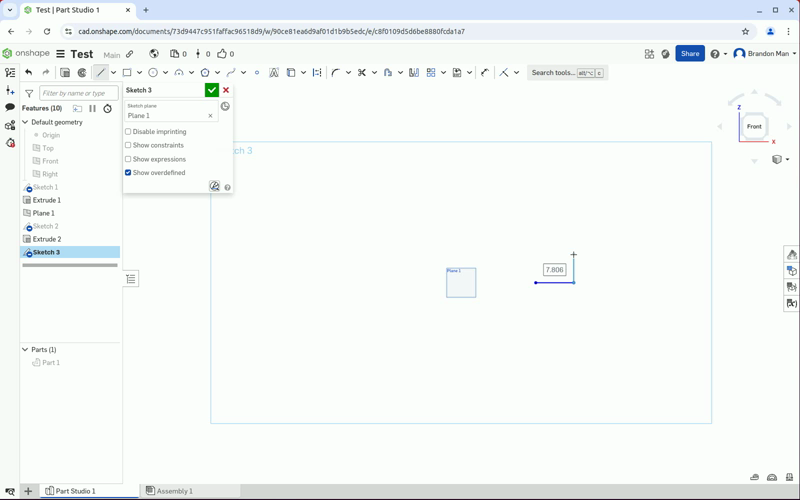
key_up(shift)
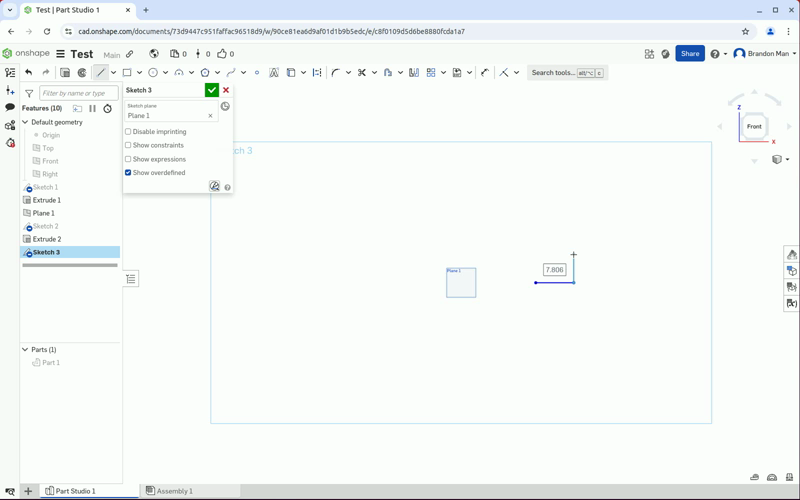
key_down(shift)
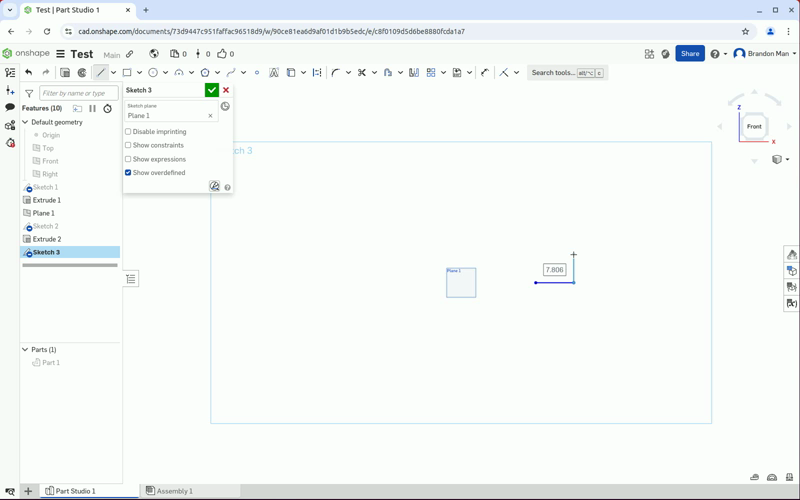
mouse_move(589, 254)
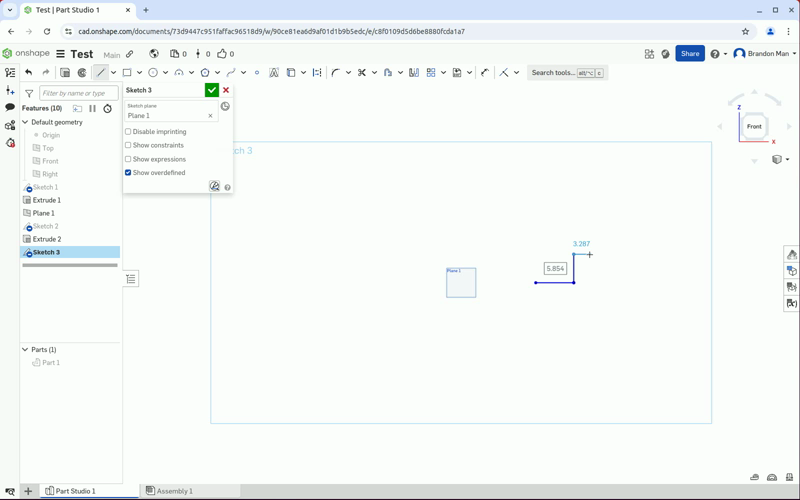
mouse_move(535, 227)
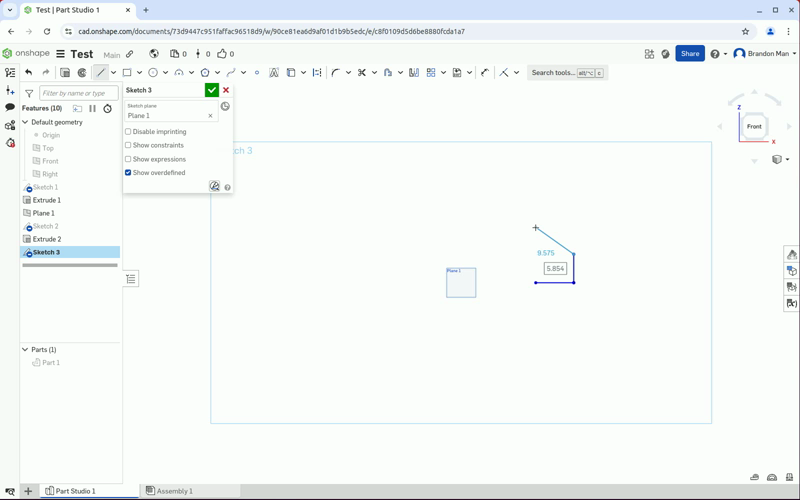
click(535, 227)
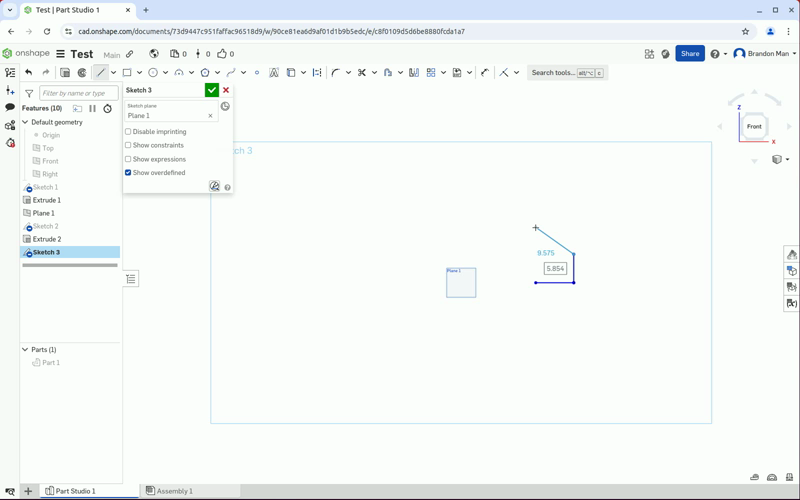
key_up(shift)
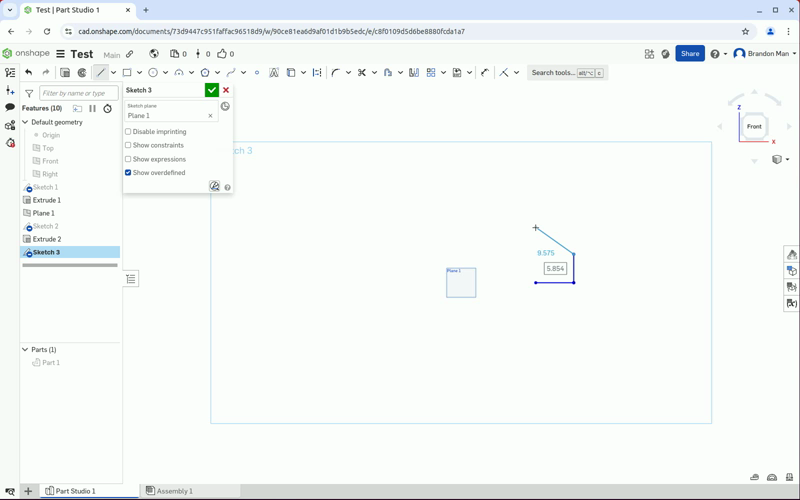
key_down(shift)
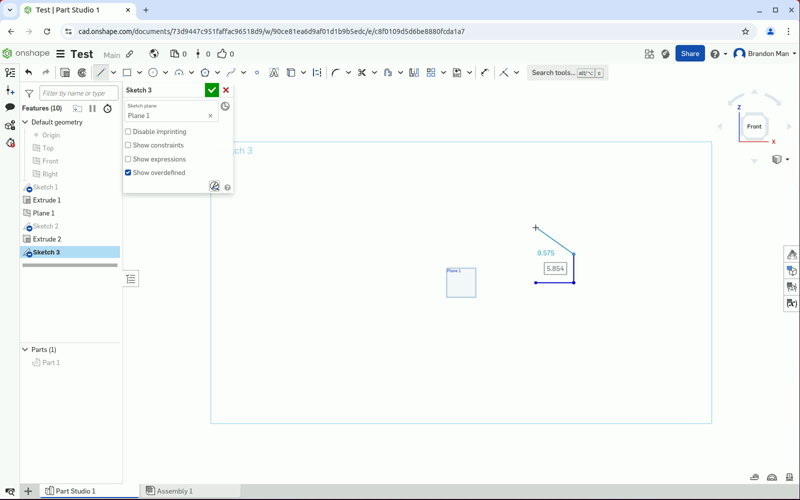
mouse_move(565, 227)
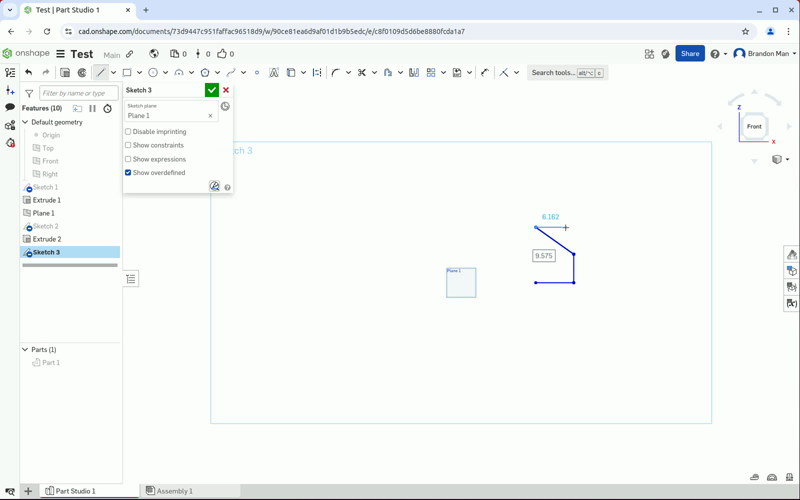
mouse_move(535, 273)
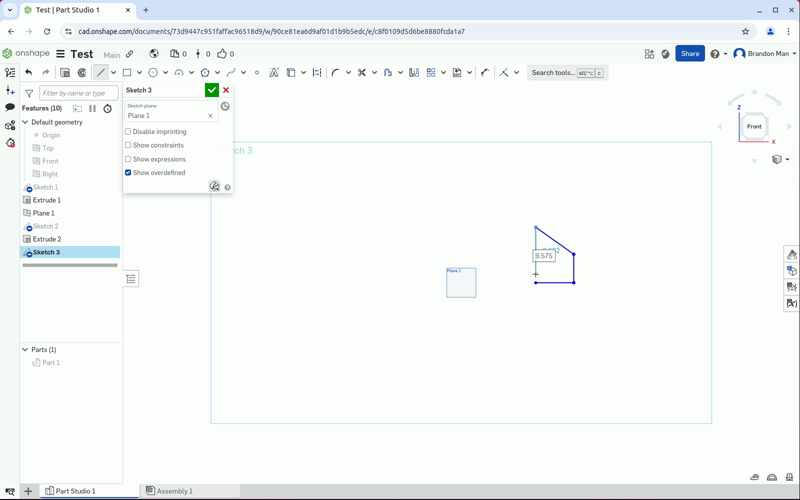
click(535, 273)
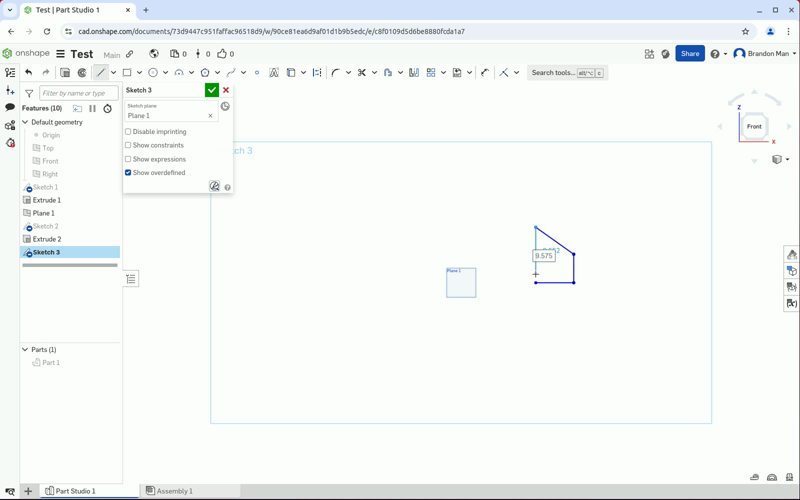
key_up(shift)
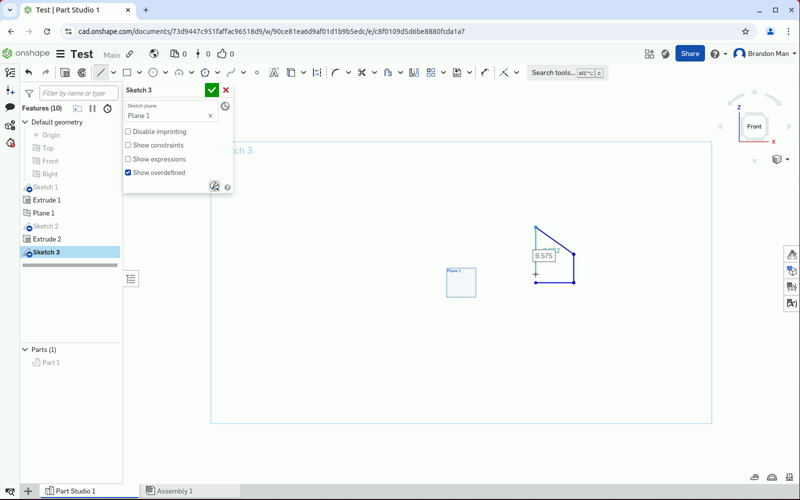
mouse_move(565, 273)
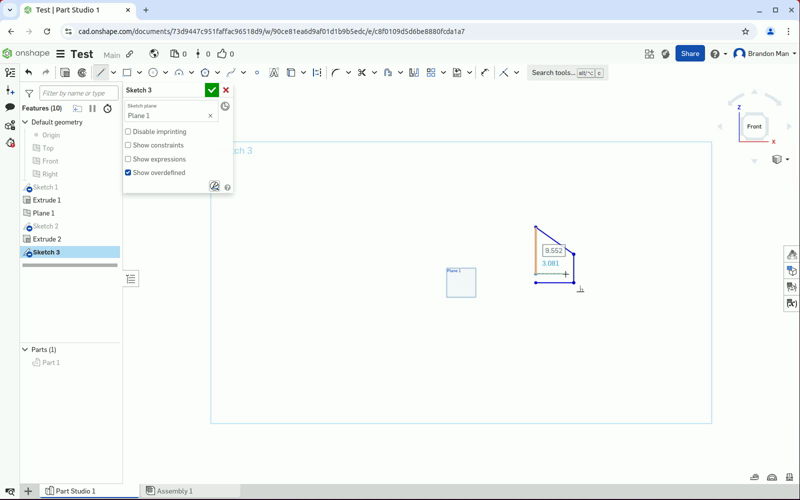
key_down(shift)
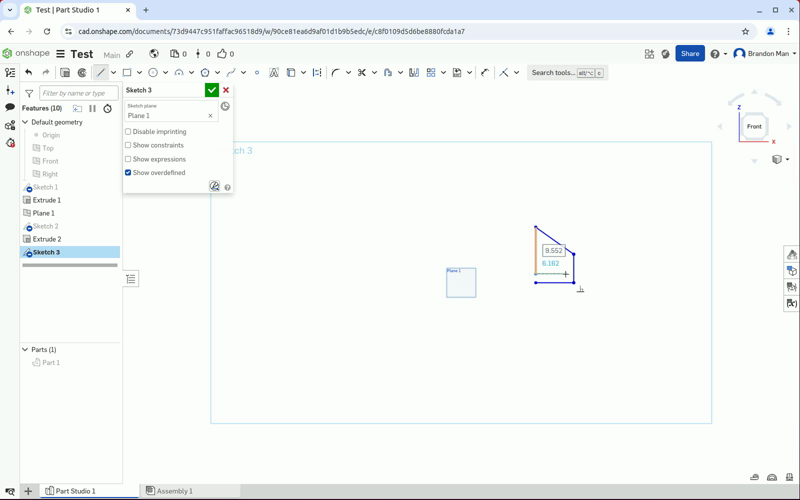
mouse_move(535, 282)
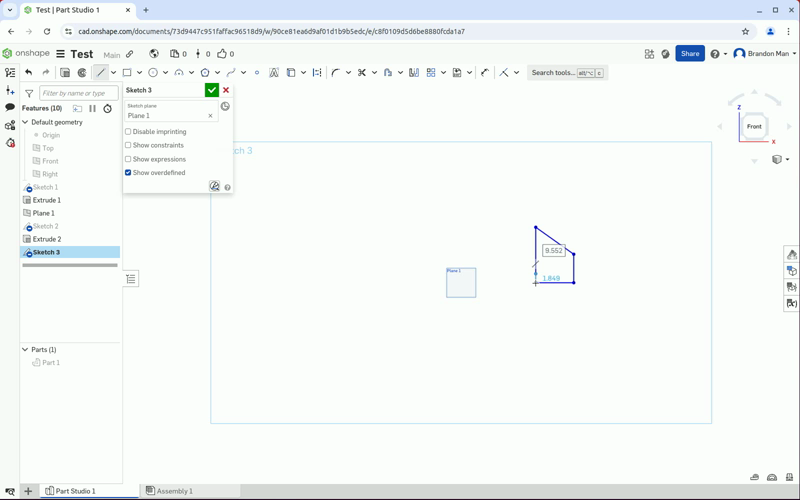
key_up(shift)
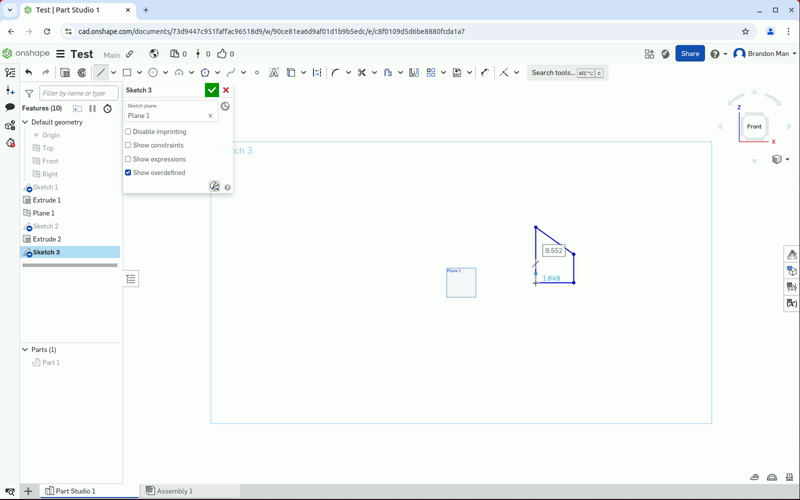
click(535, 282)
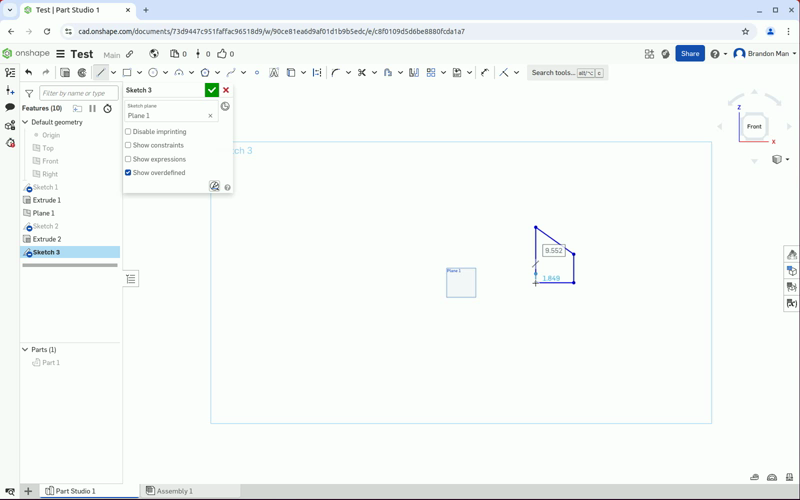
key(esc)
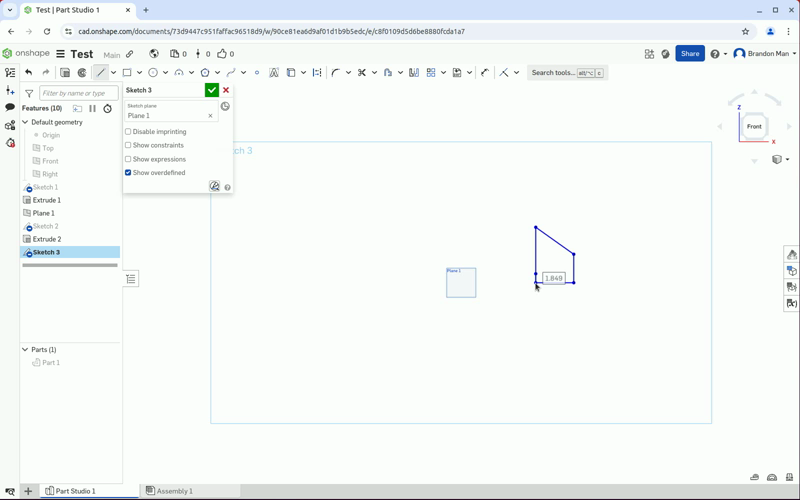
mouse_move(541, 257)
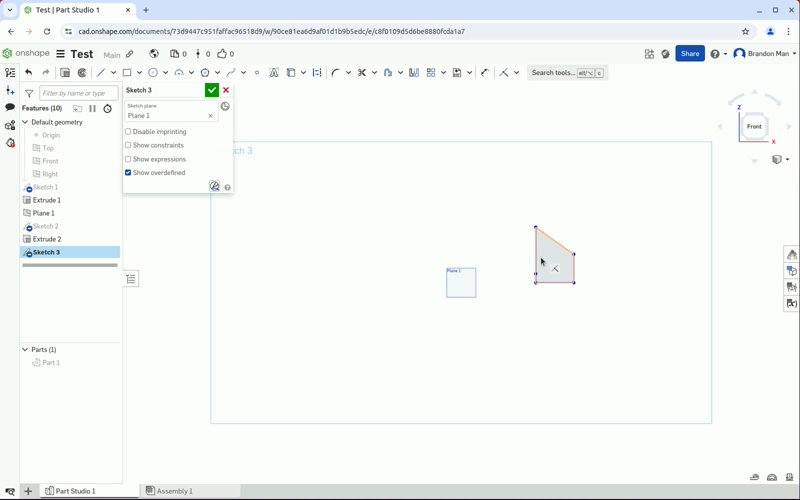
scroll(6)
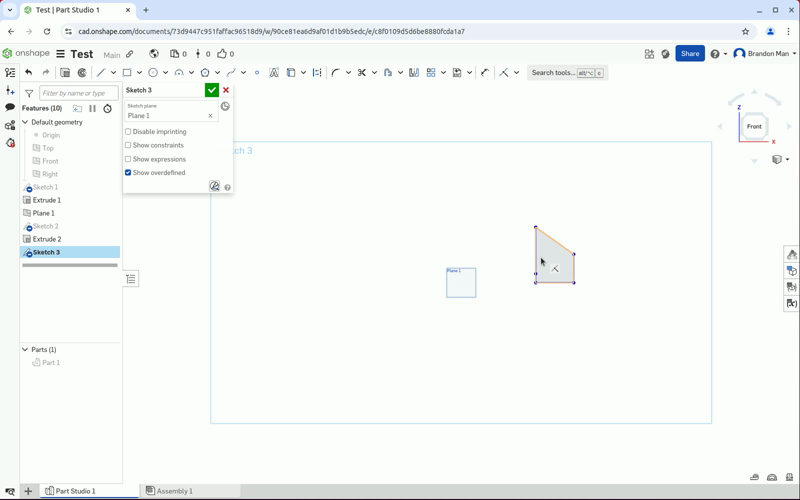
scroll(6)
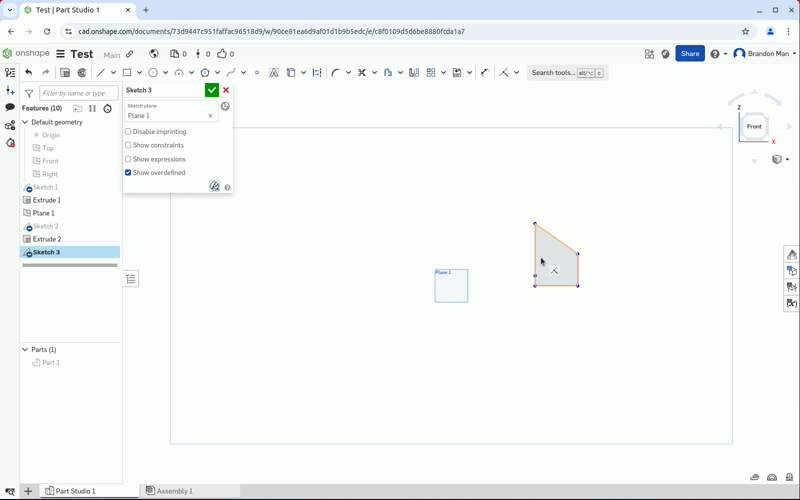
scroll(6)
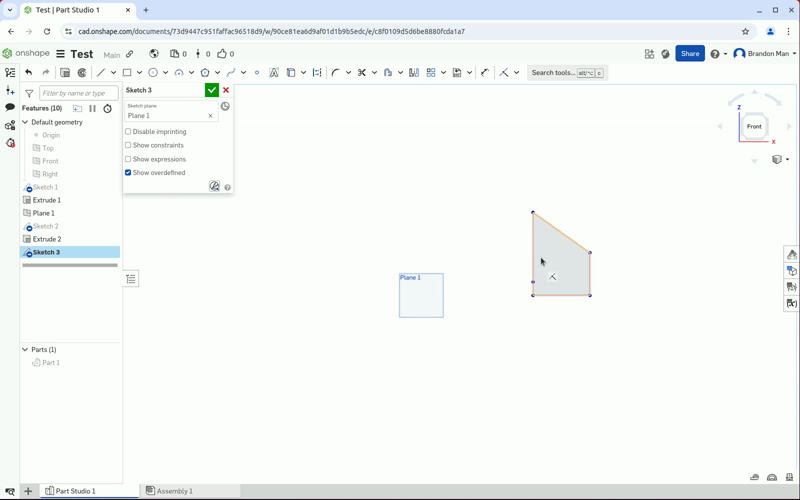
scroll(6)
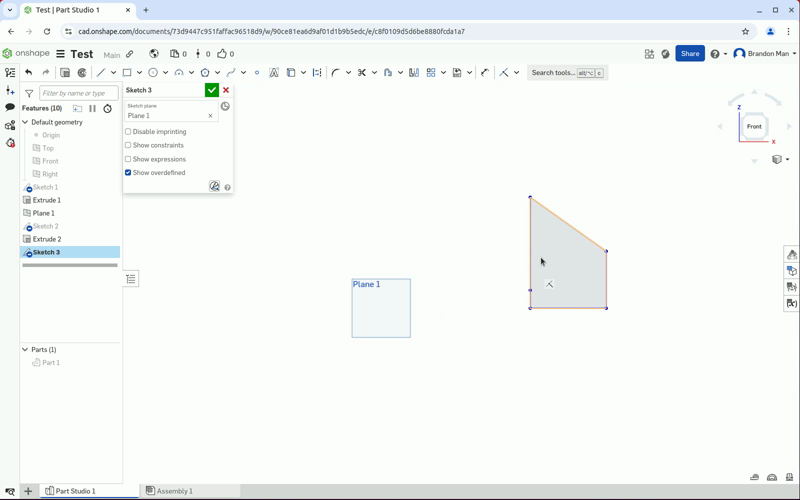
scroll(6)
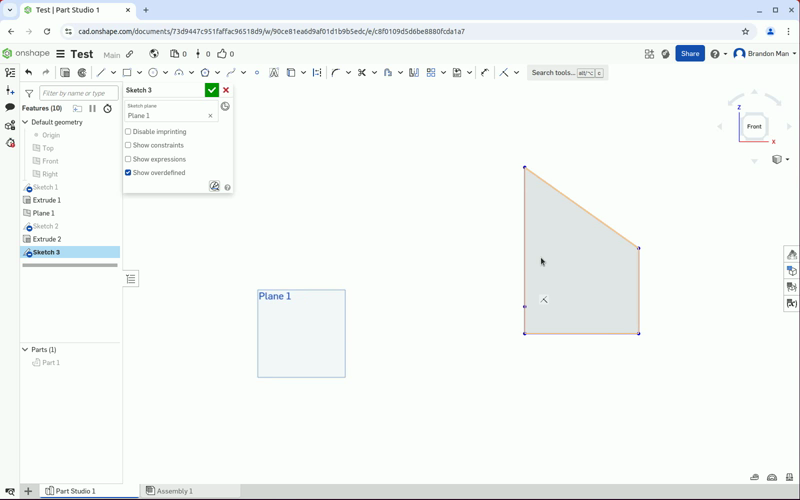
scroll(6)
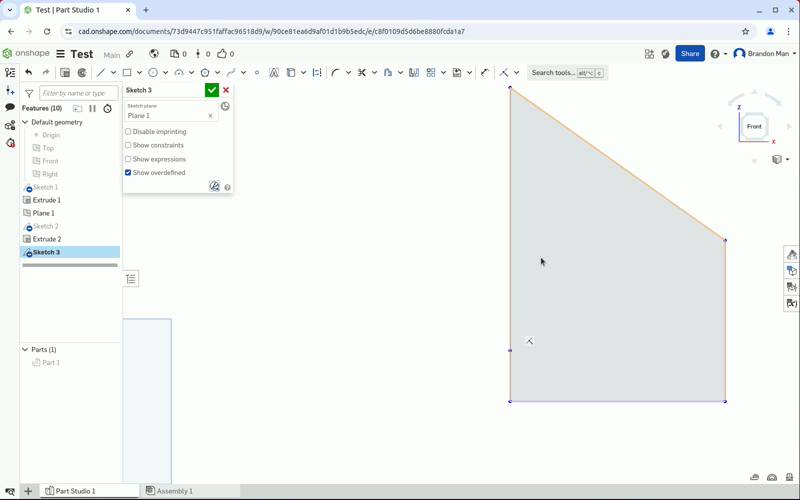
scroll(6)
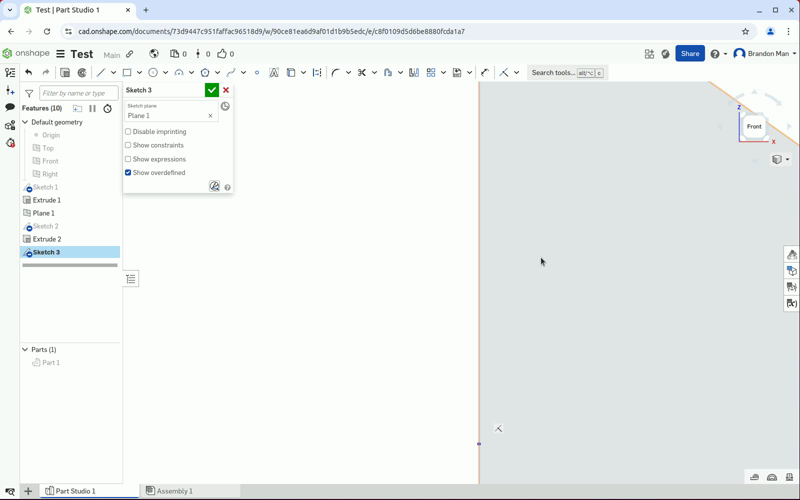
click(541, 257)
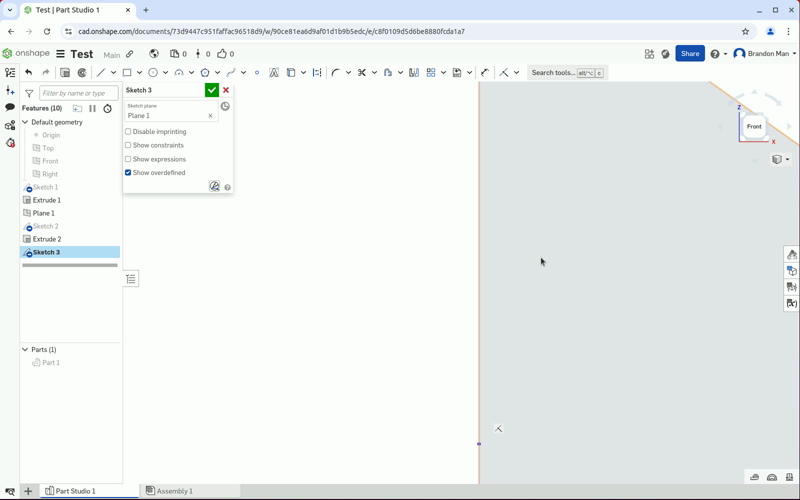
scroll(-6)
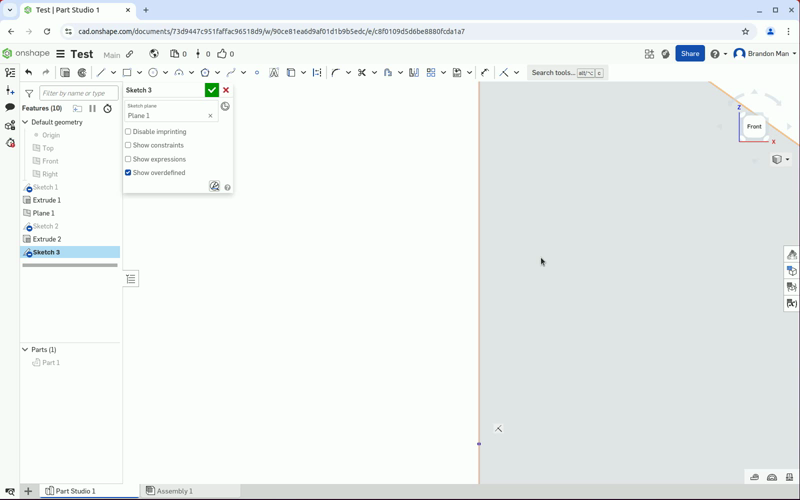
scroll(-6)
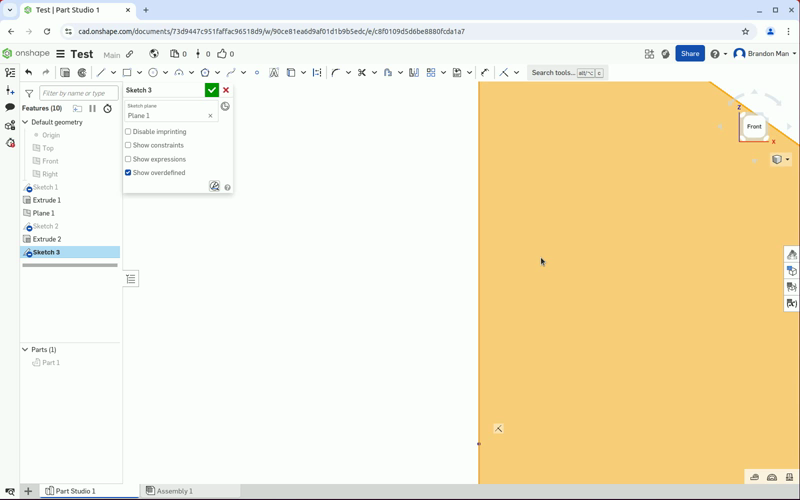
scroll(-6)
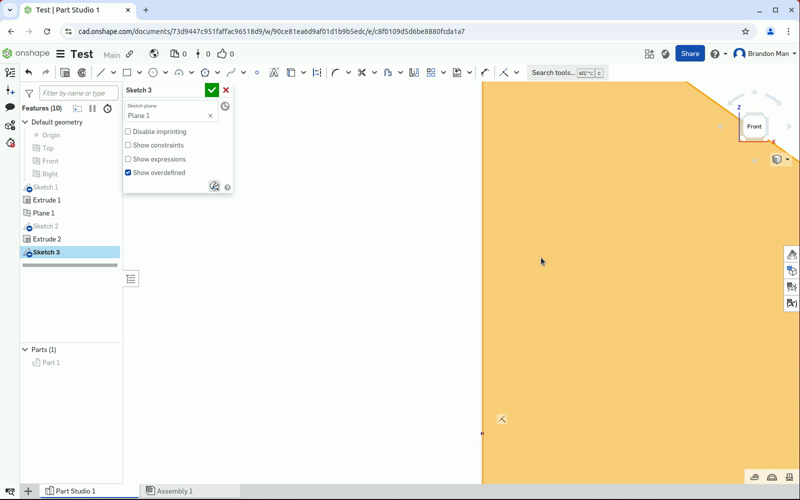
scroll(-6)
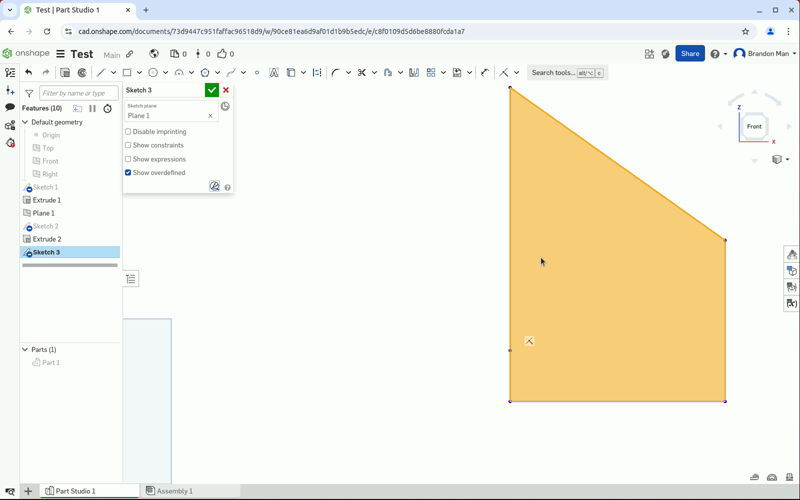
scroll(-6)
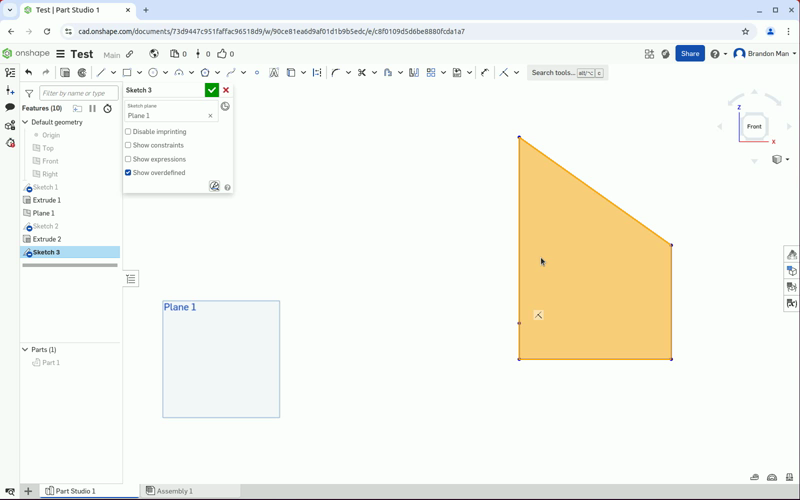
scroll(-6)
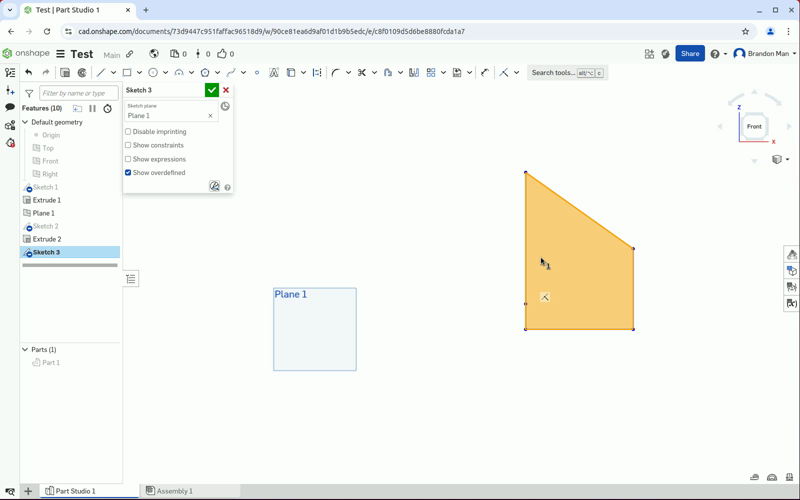
scroll(-6)
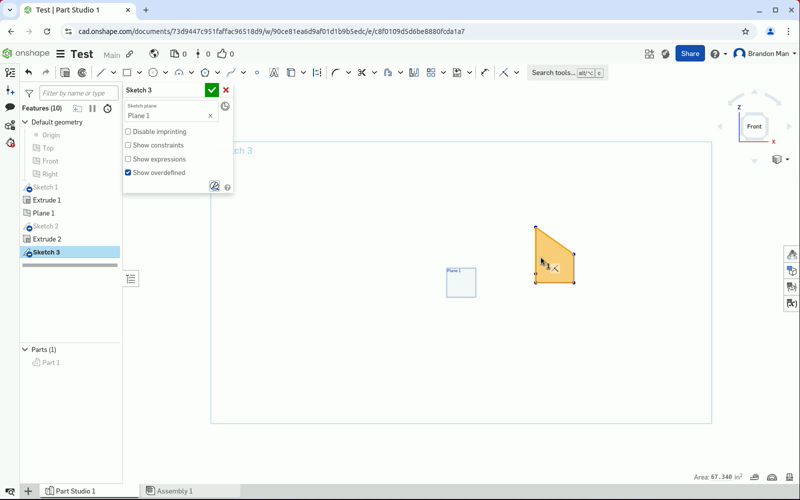
mouse_move(73, 352)
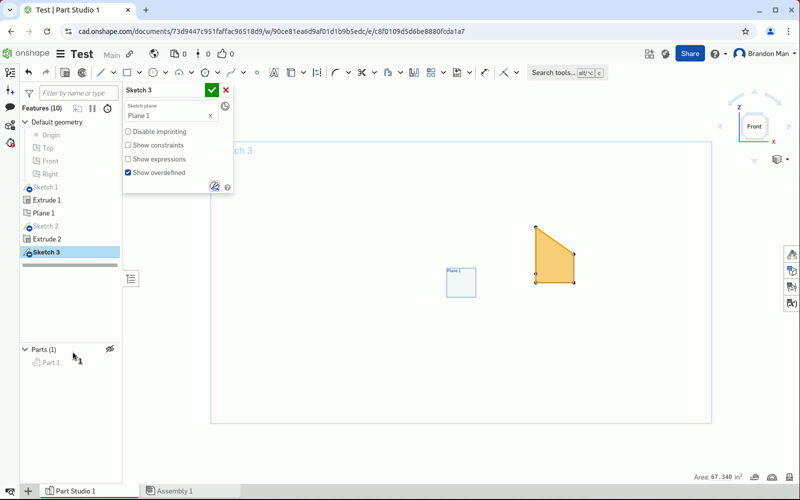
key(shift+y)
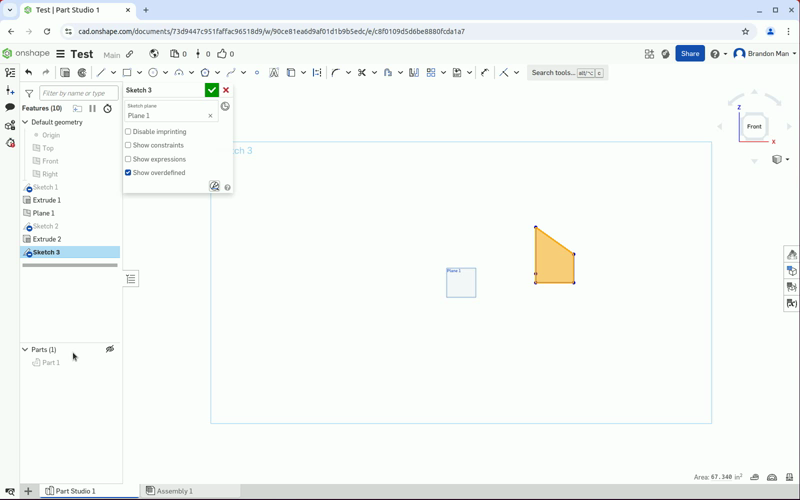
key(shift+e)
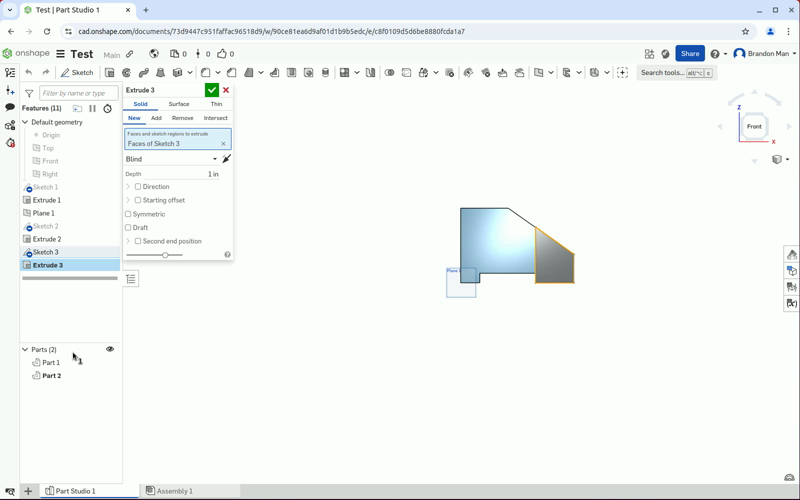
mouse_move(143, 106)
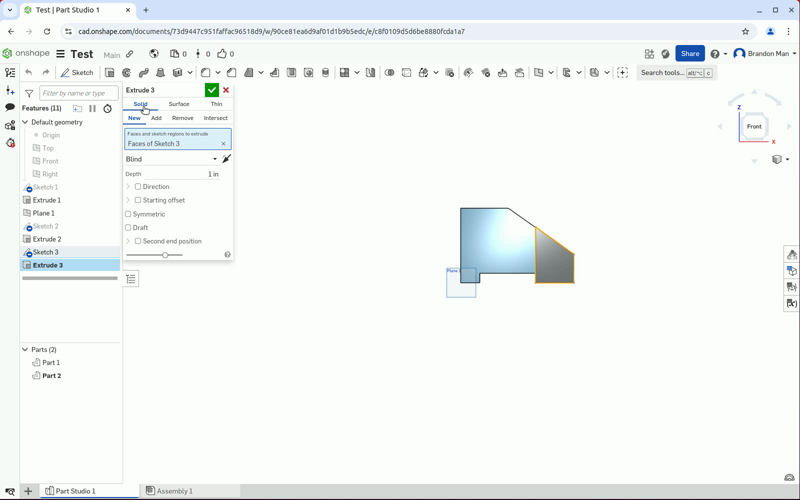
click(143, 106)
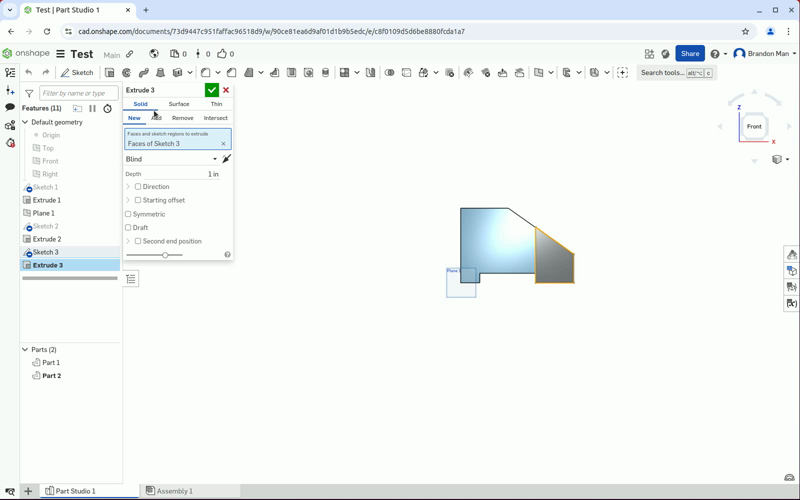
mouse_move(186, 120)
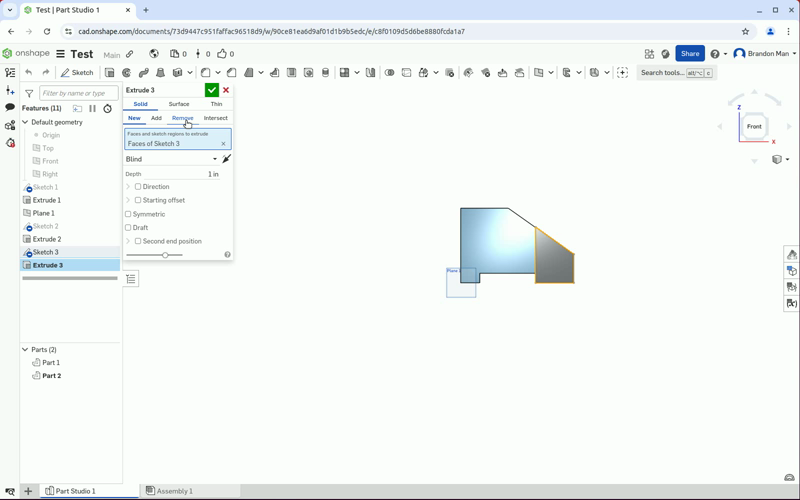
click(186, 120)
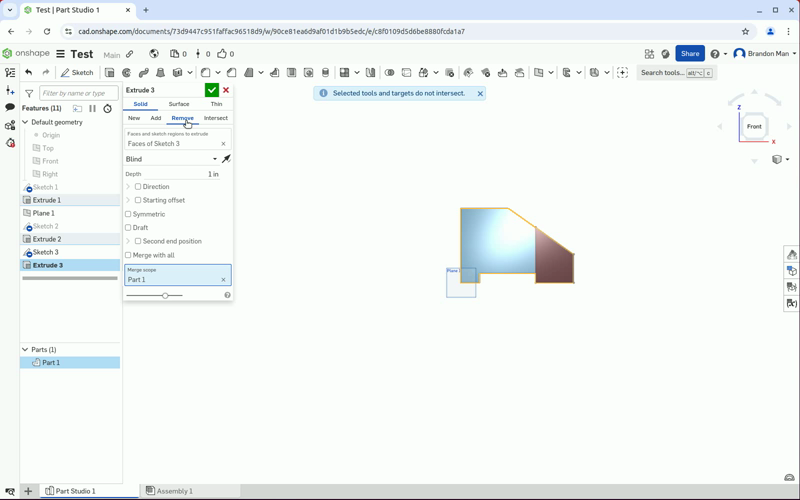
key(tab, 4)
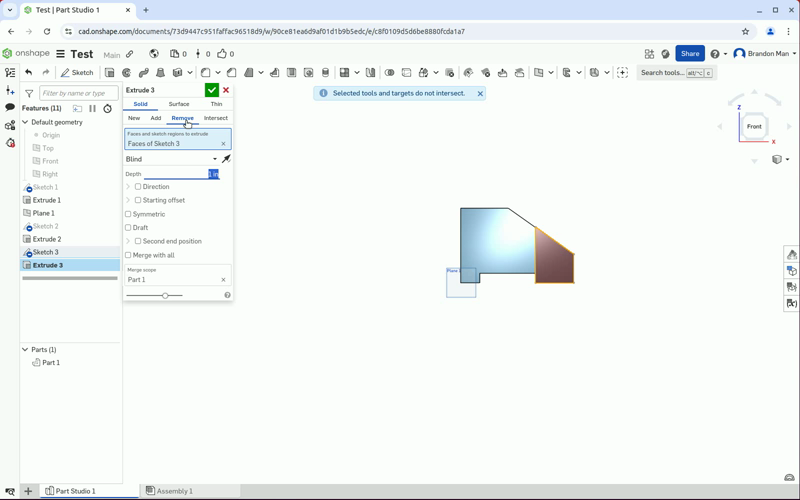
text(9.628)
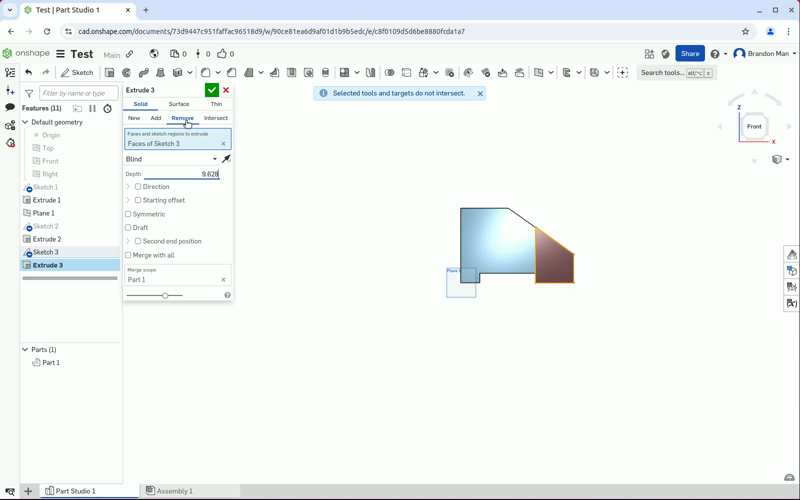
key(tab, 3)
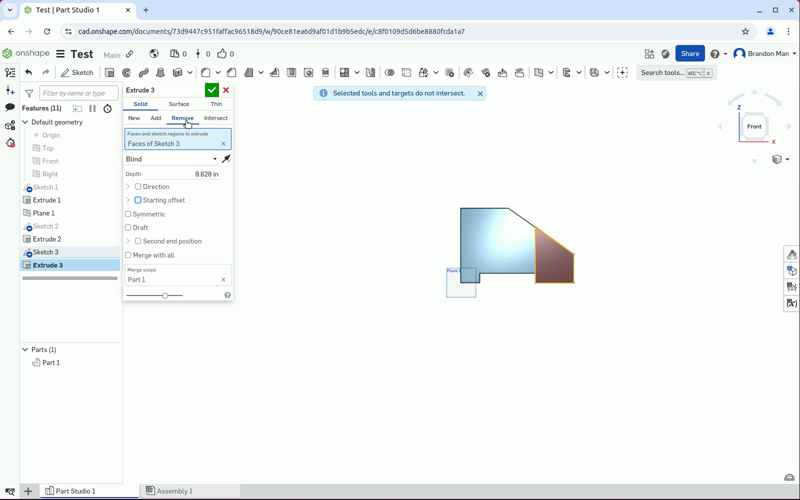
key(tab, 2)
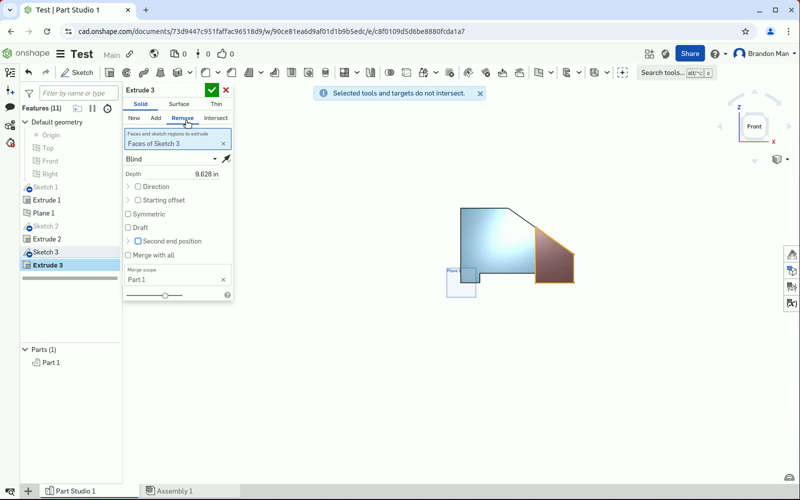
key(space)
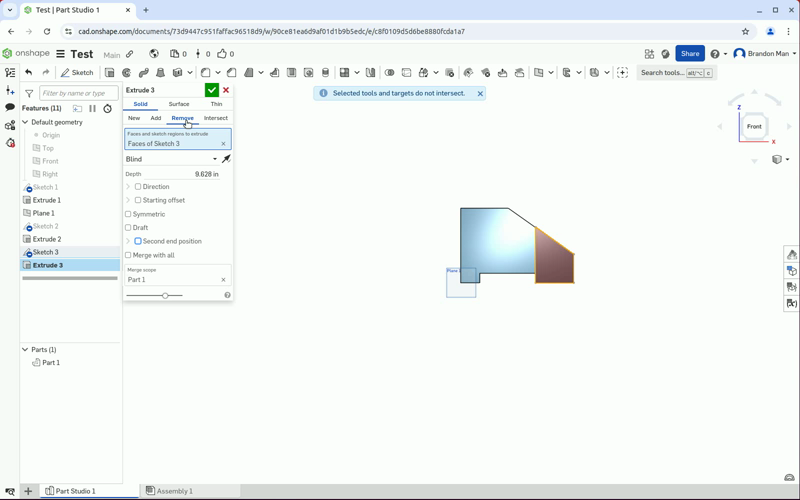
key(tab, 3)
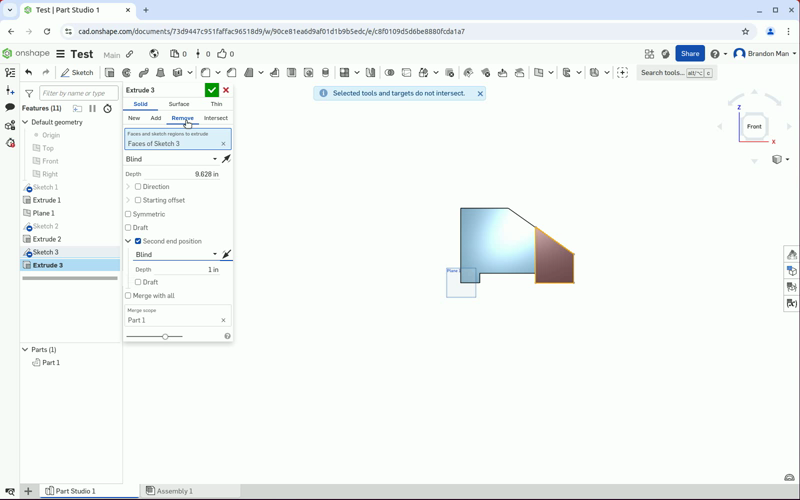
text(1.926)
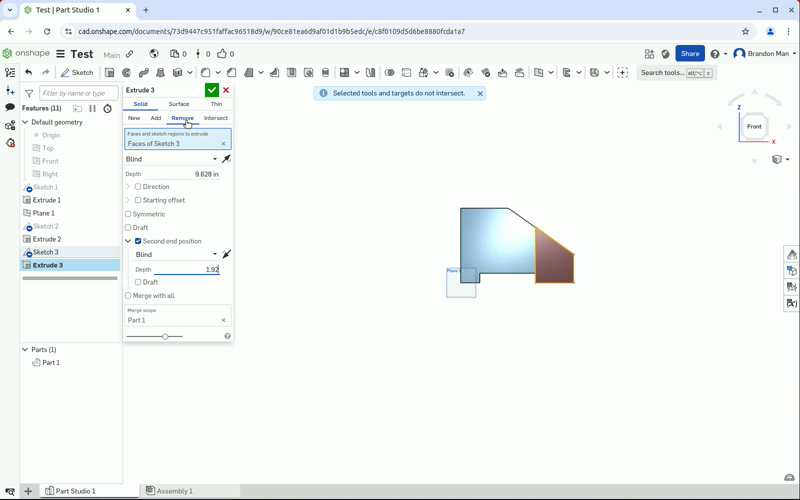
key(tab, 2)
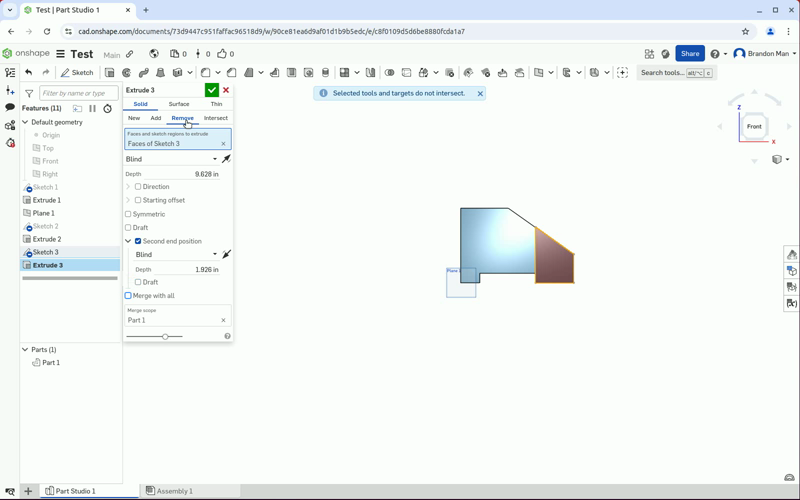
key(space)
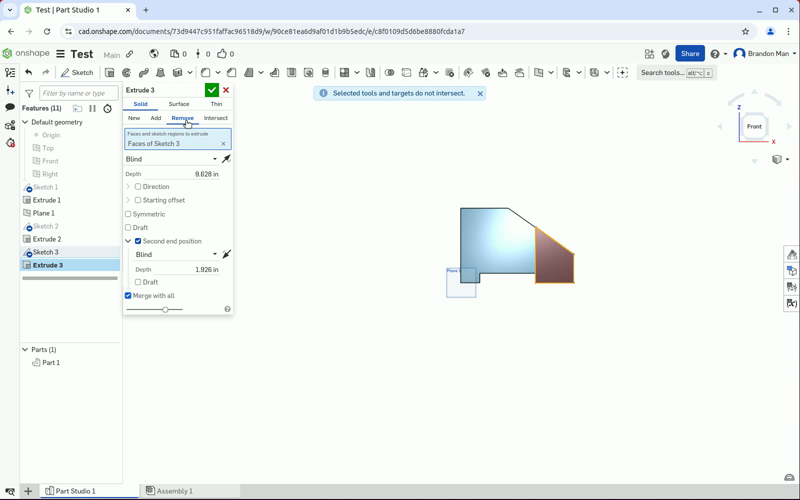
key(enter)
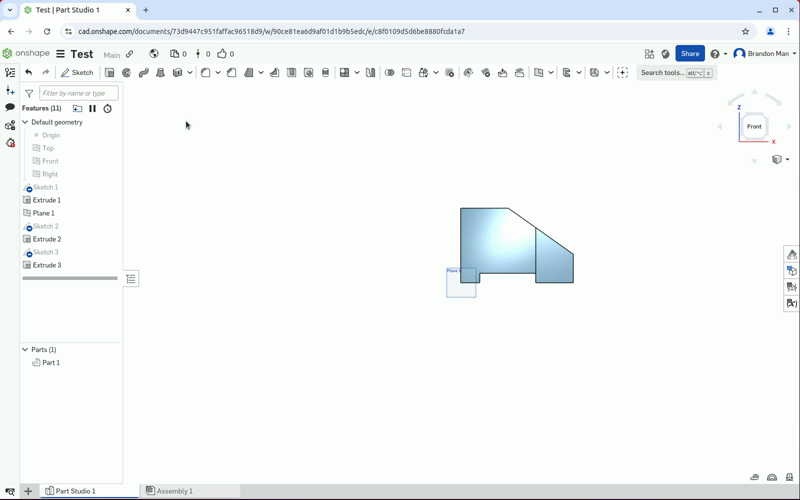
key(shift+h)
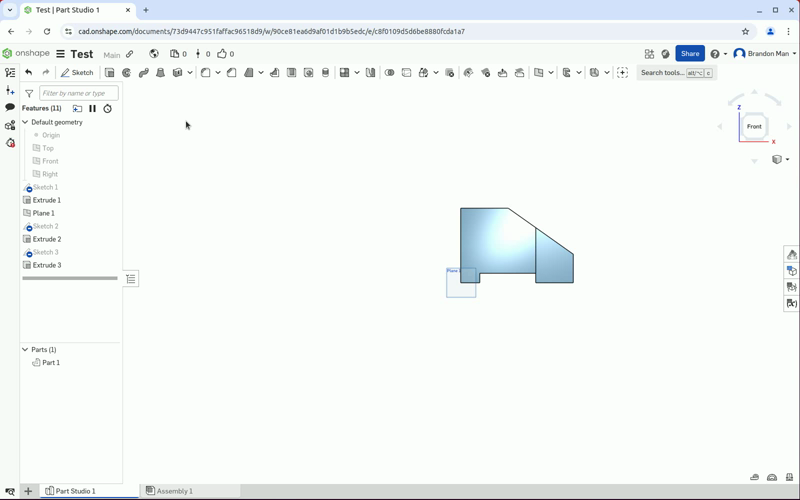
key(shift+h)
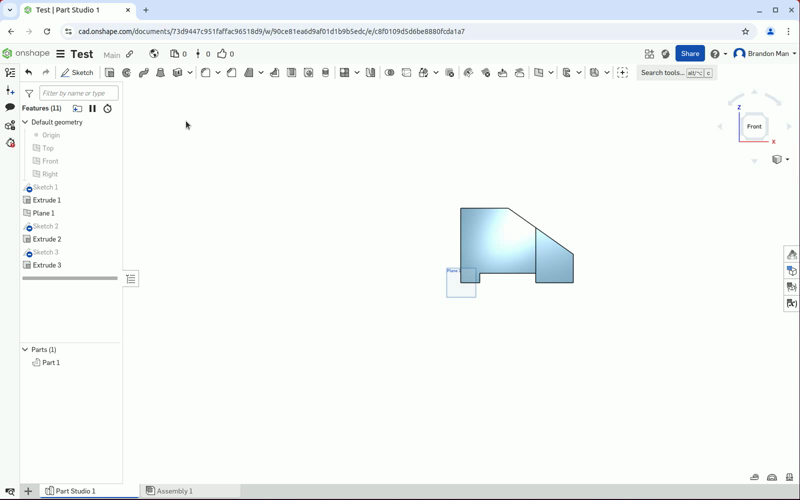
key(shift+7)
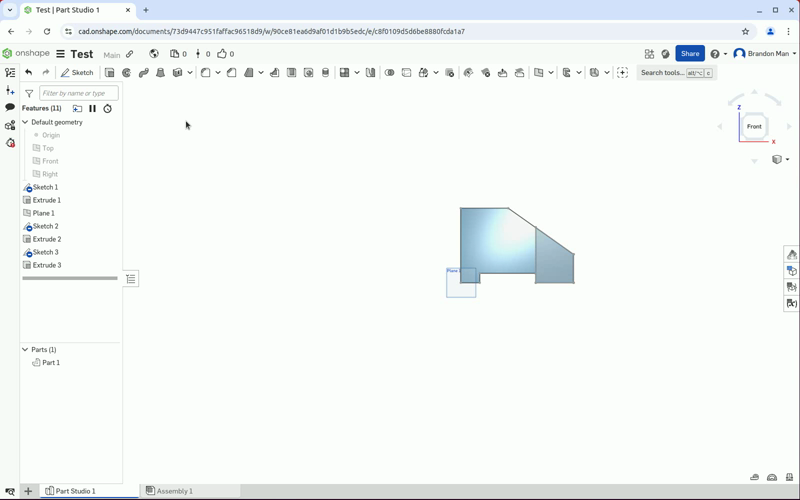
key(left, 2)
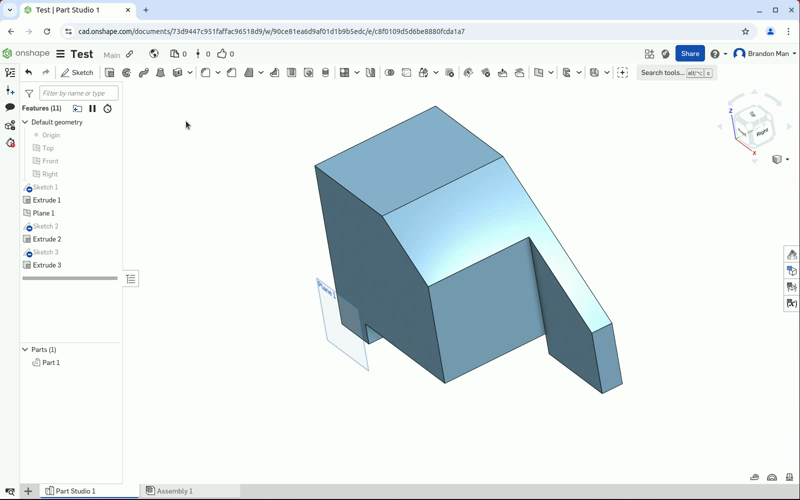
key(down, 2)
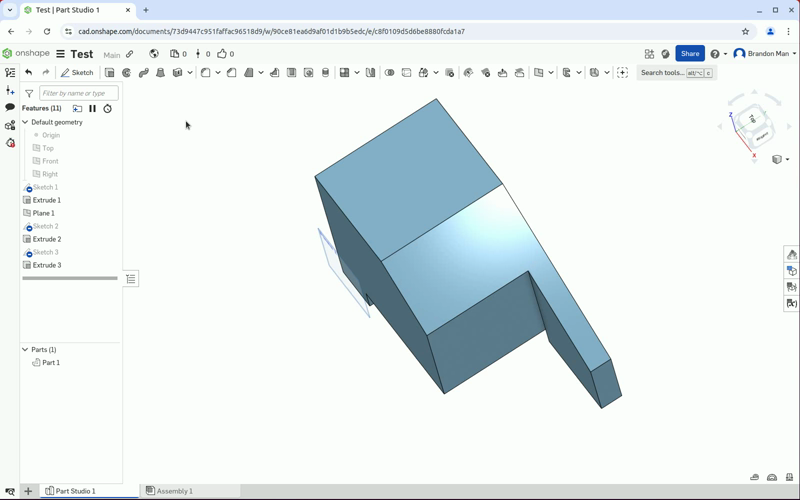
key(up, 2)
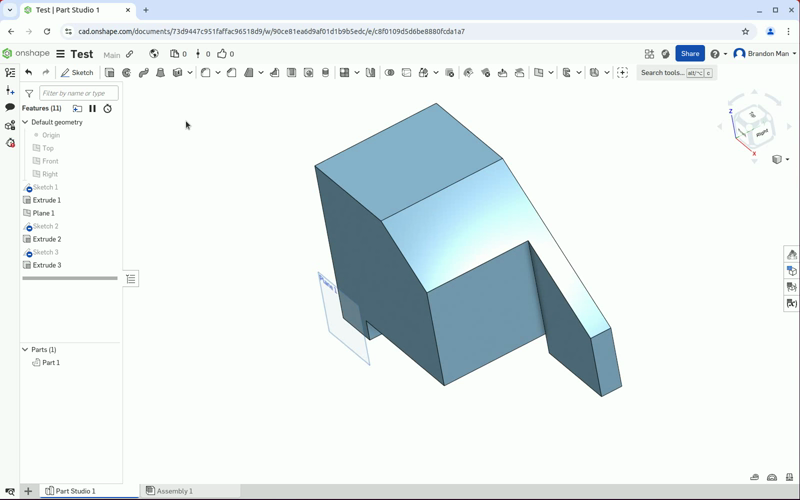
key(right, 2)
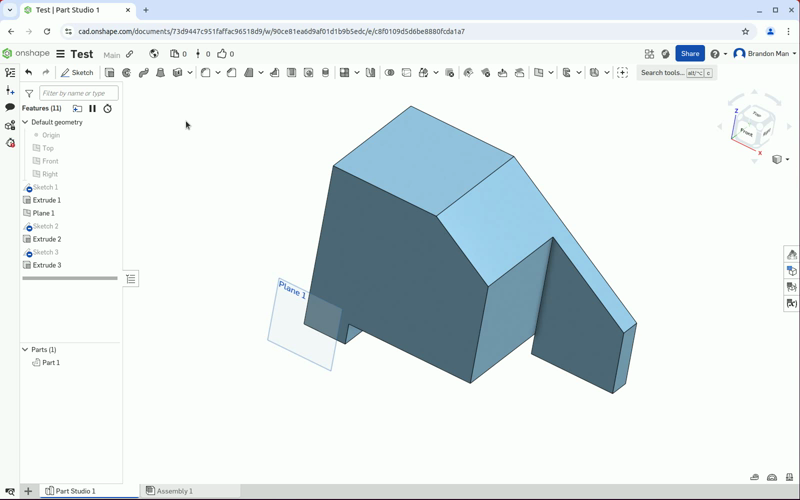
mouse_move(73, 189)
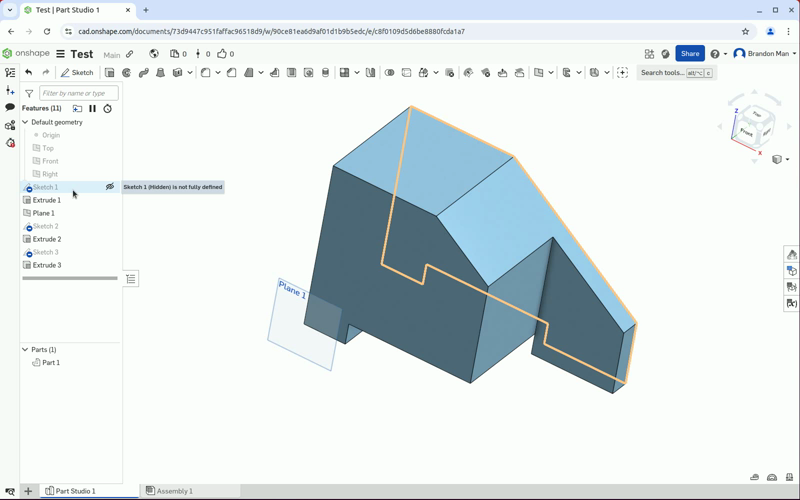
click(73, 189)